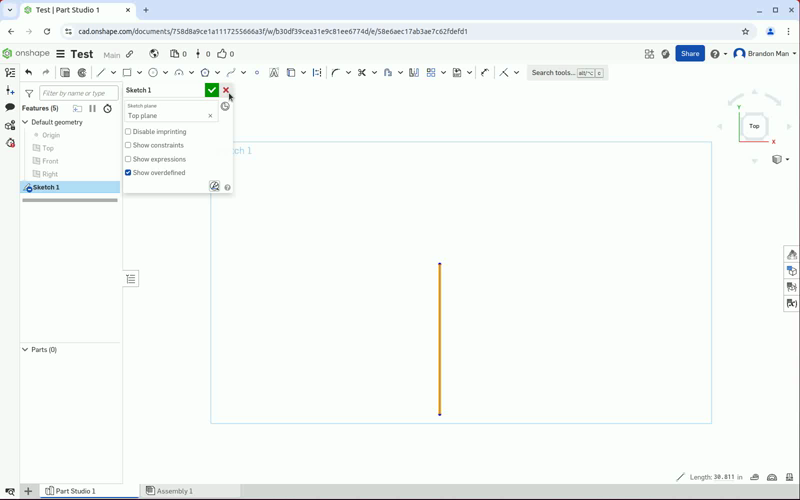
key(shift+h)
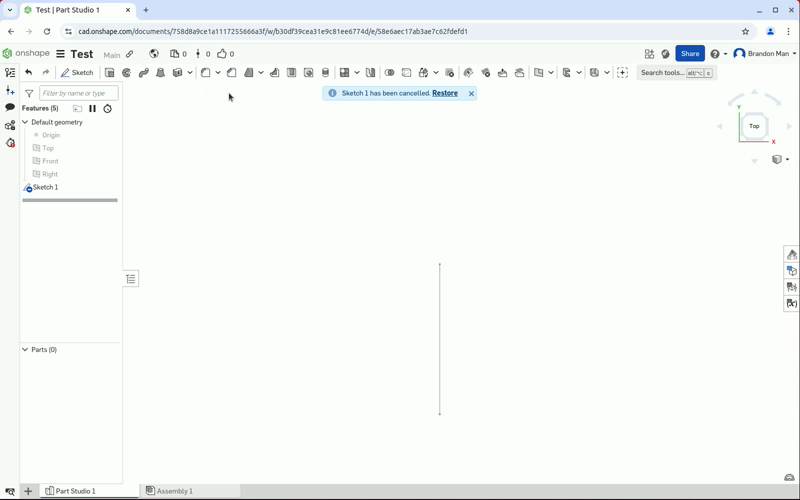
key(shift+s)
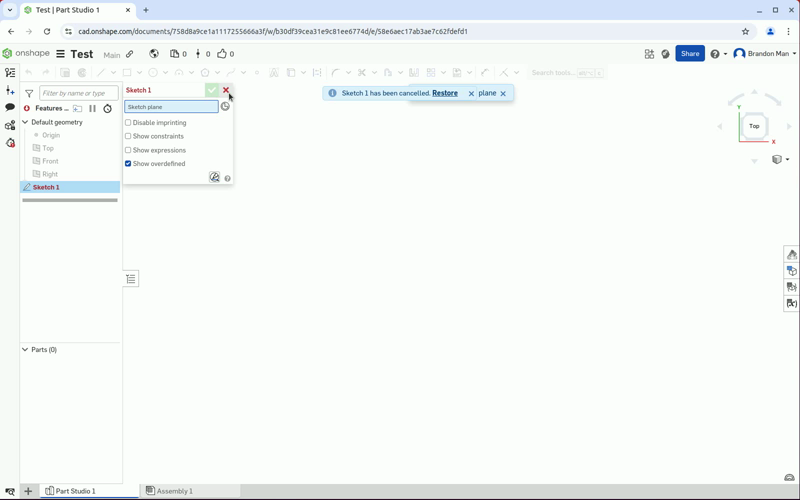
mouse_move(73, 150)
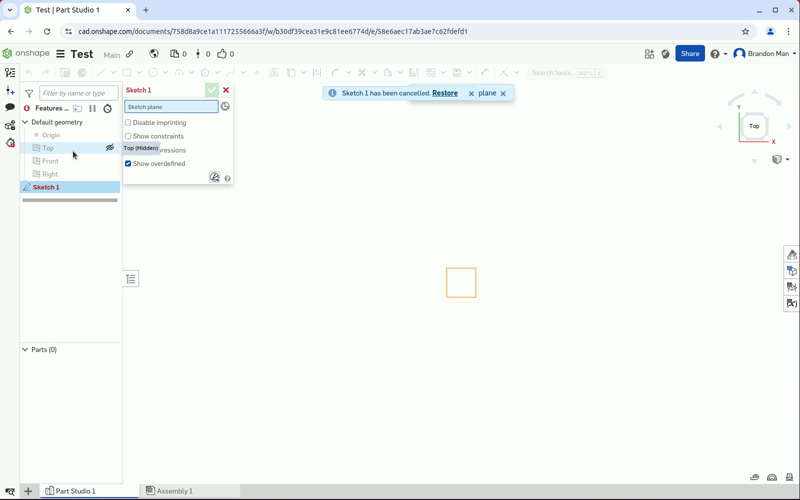
click(73, 150)
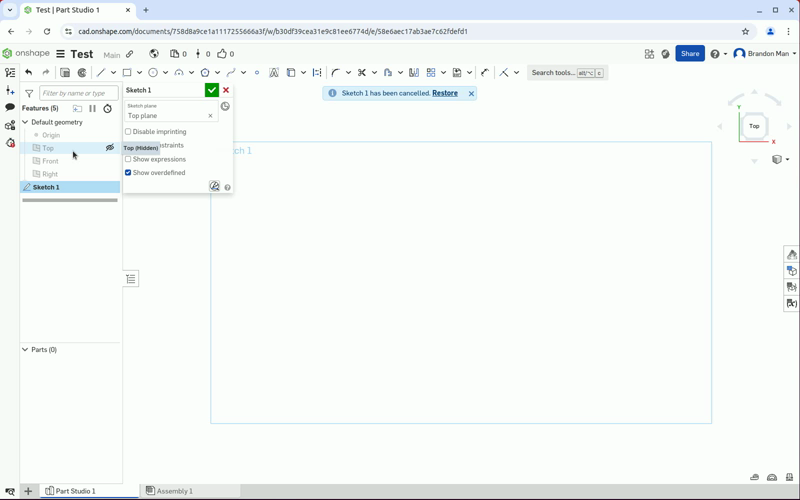
mouse_move(73, 352)
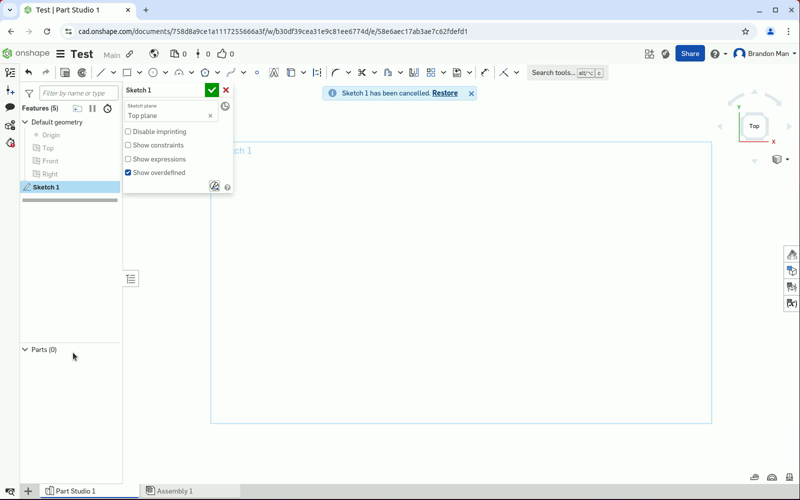
key(y)
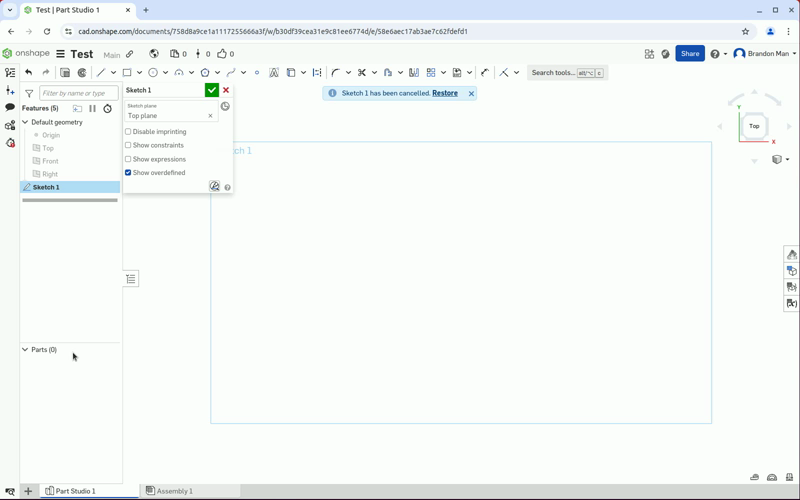
key(l)
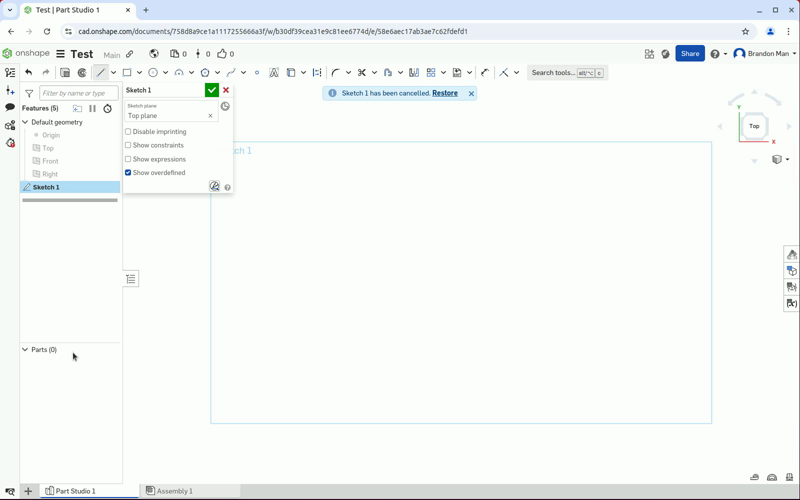
key_down(shift)
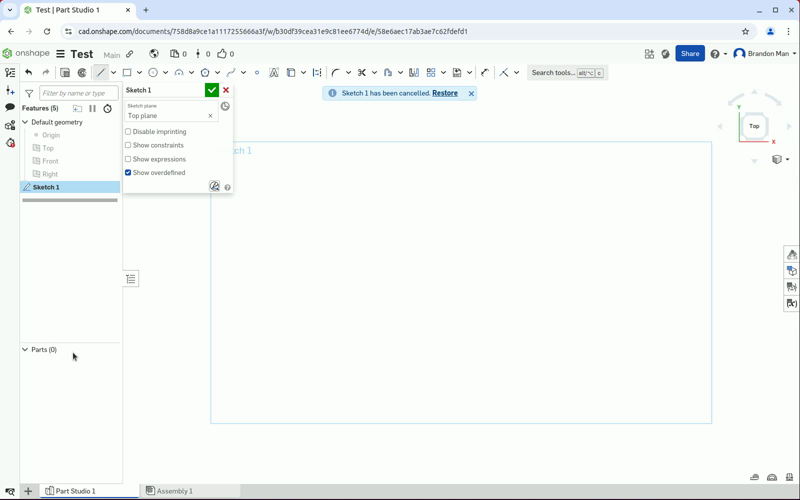
mouse_move(348, 322)
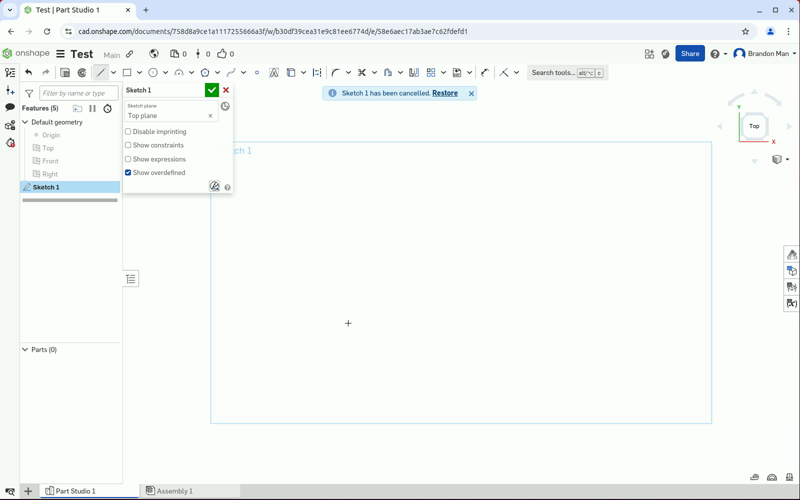
click(348, 322)
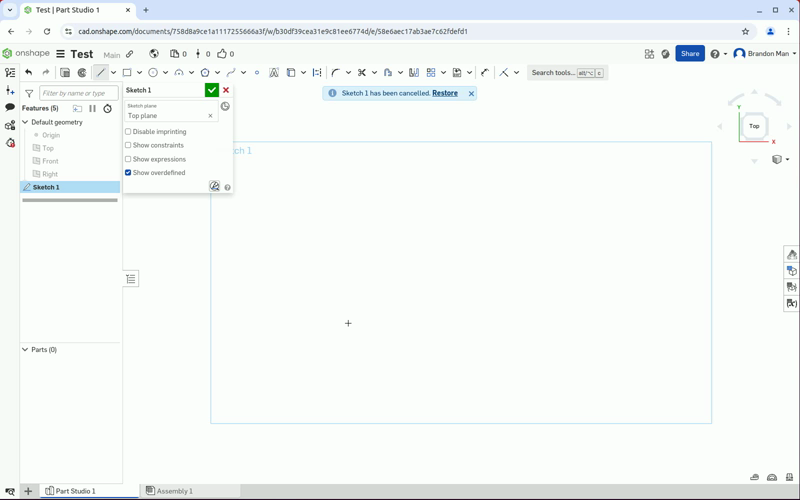
key_up(shift)
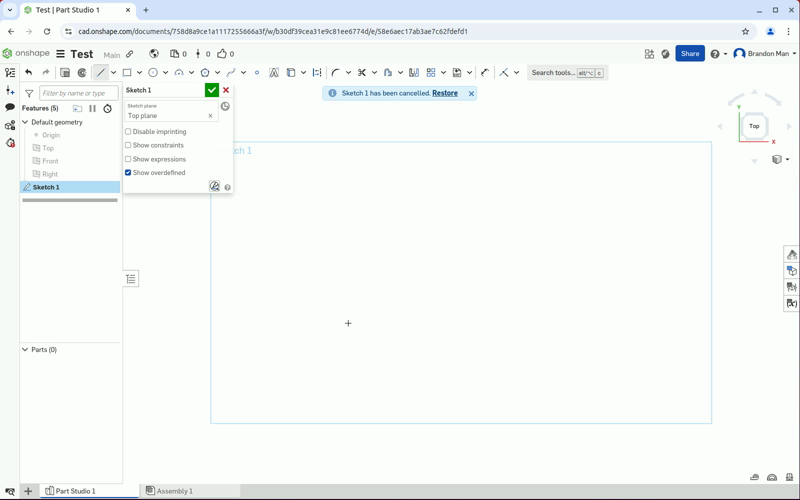
key_down(shift)
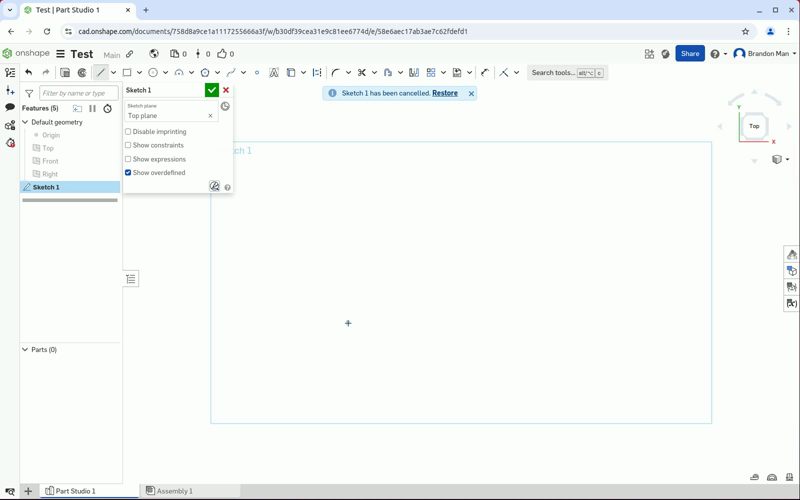
mouse_move(421, 322)
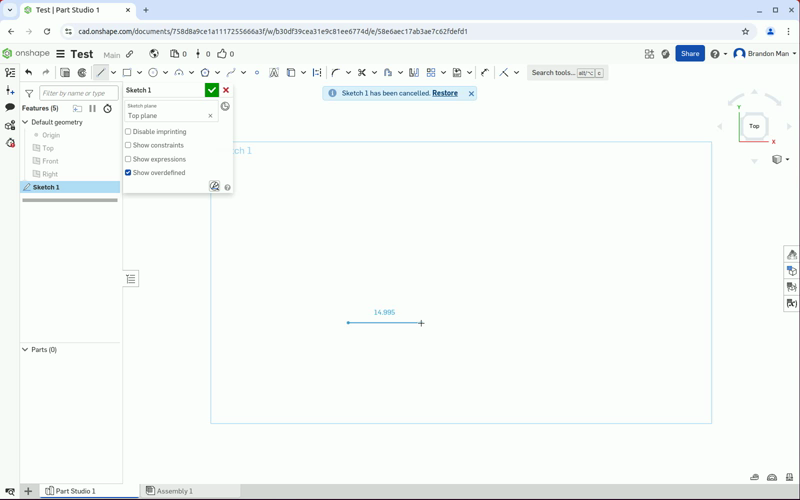
click(421, 322)
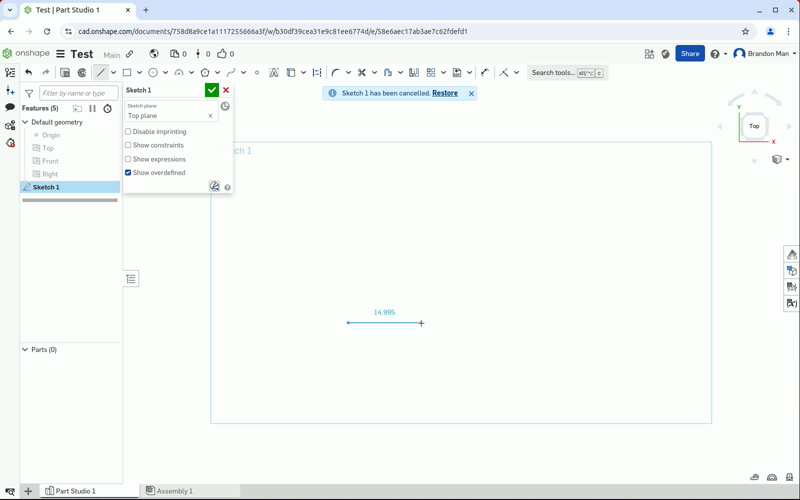
key_up(shift)
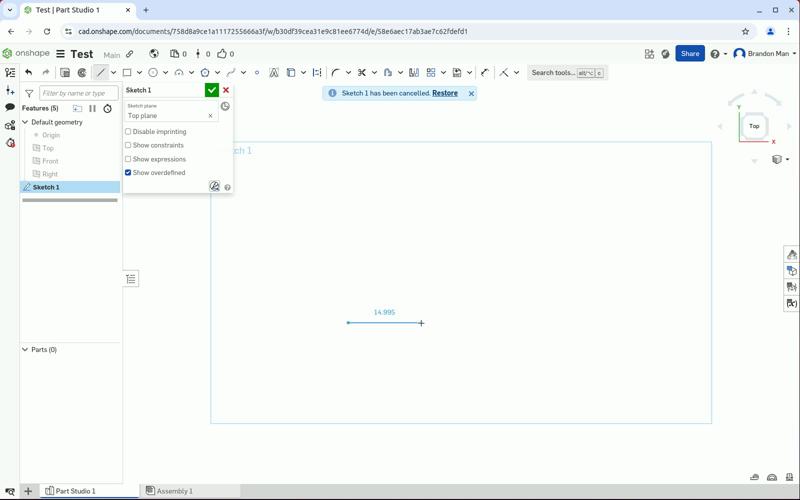
key_down(shift)
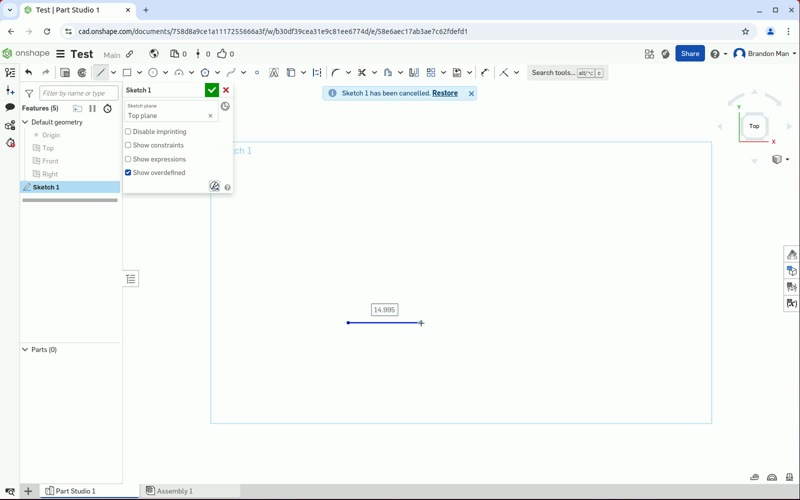
mouse_move(421, 395)
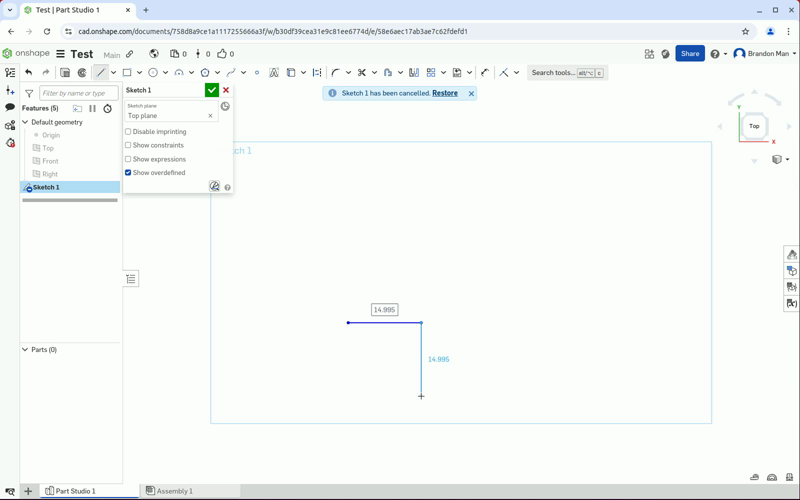
click(421, 395)
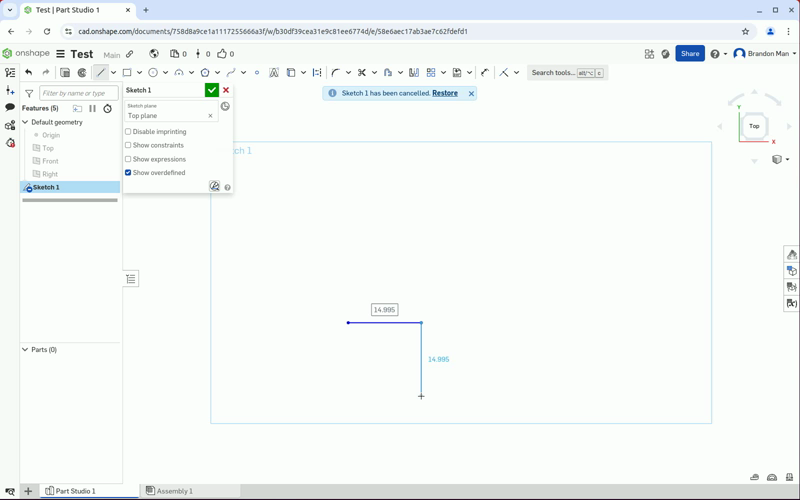
key_up(shift)
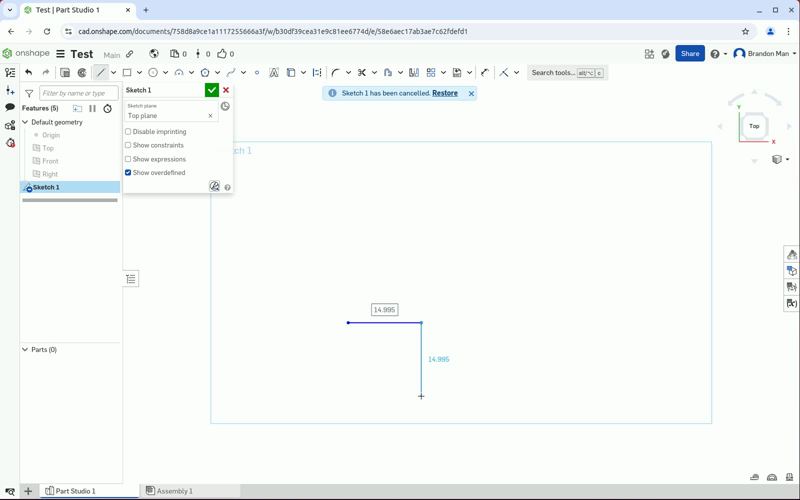
key_down(shift)
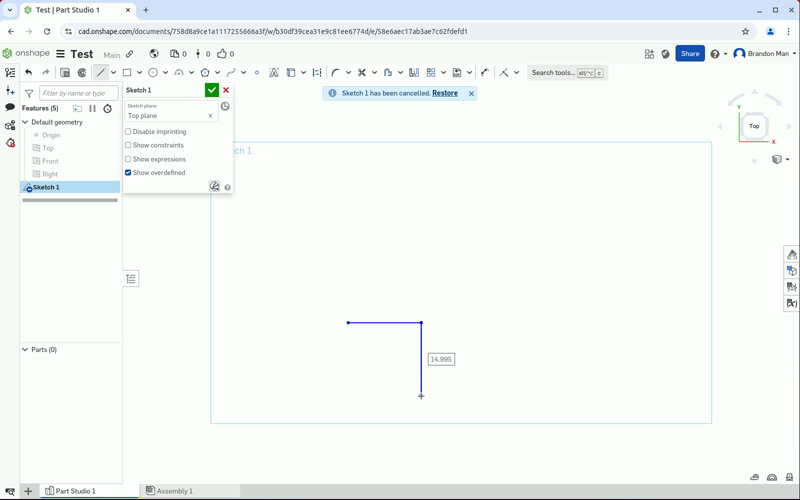
mouse_move(499, 395)
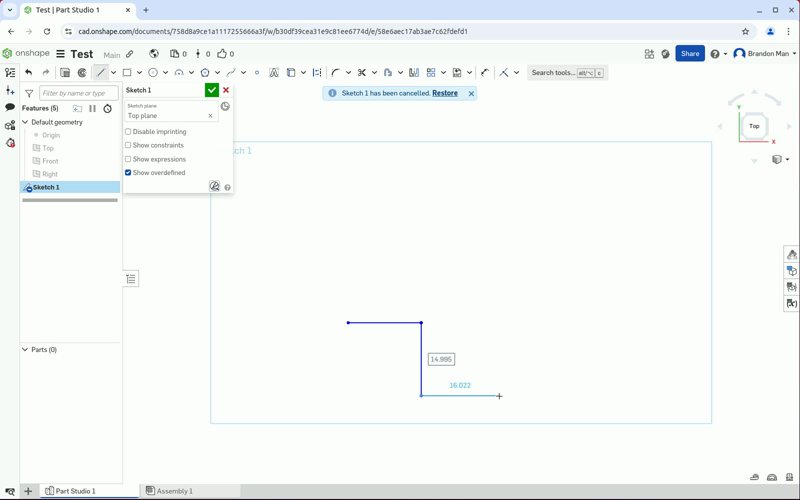
click(499, 395)
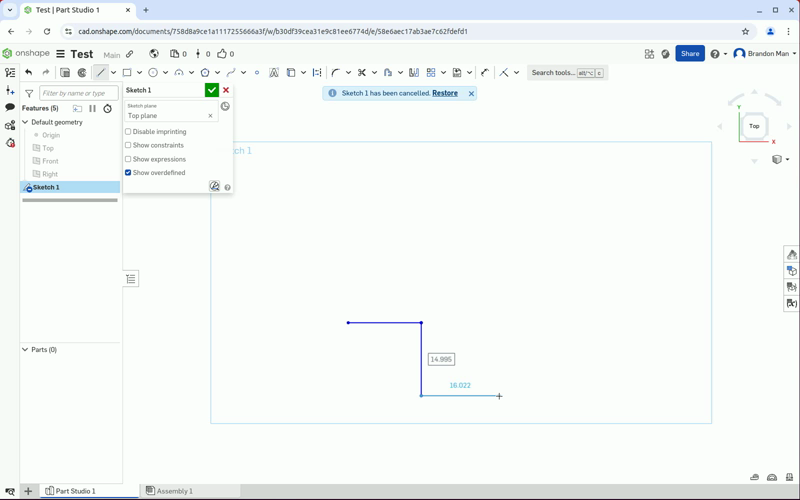
key_up(shift)
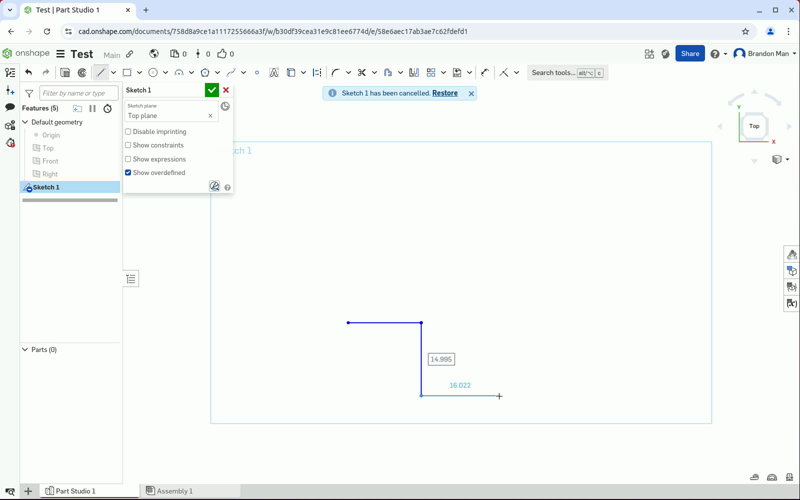
key_down(shift)
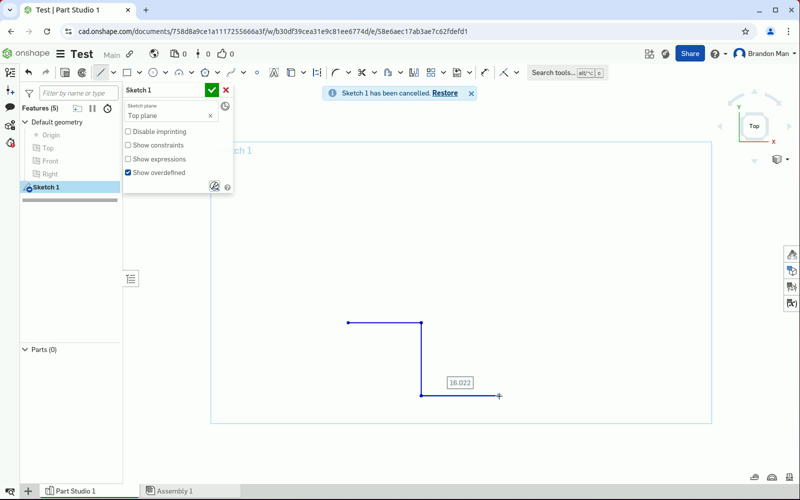
mouse_move(499, 322)
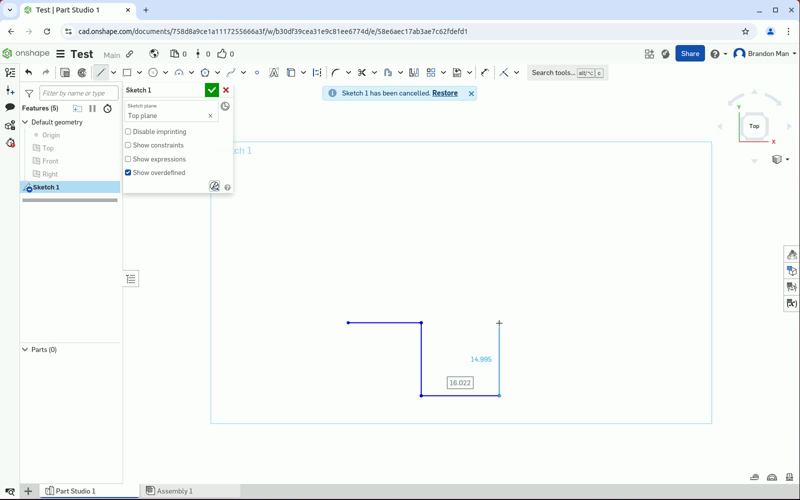
click(499, 322)
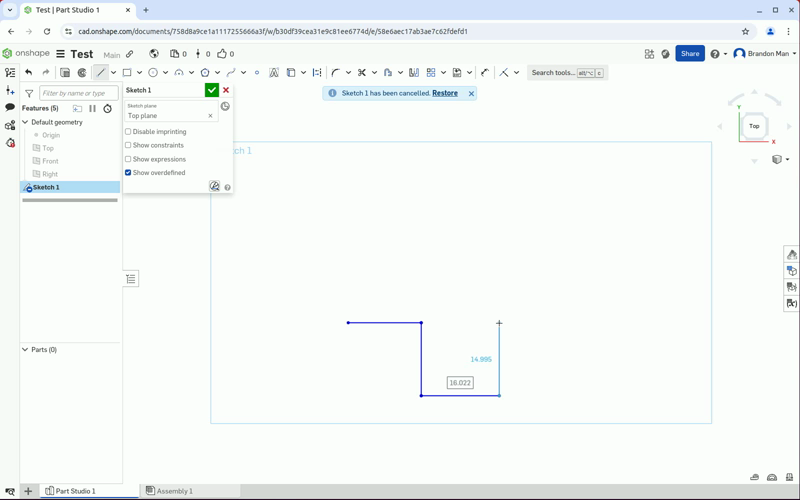
key_up(shift)
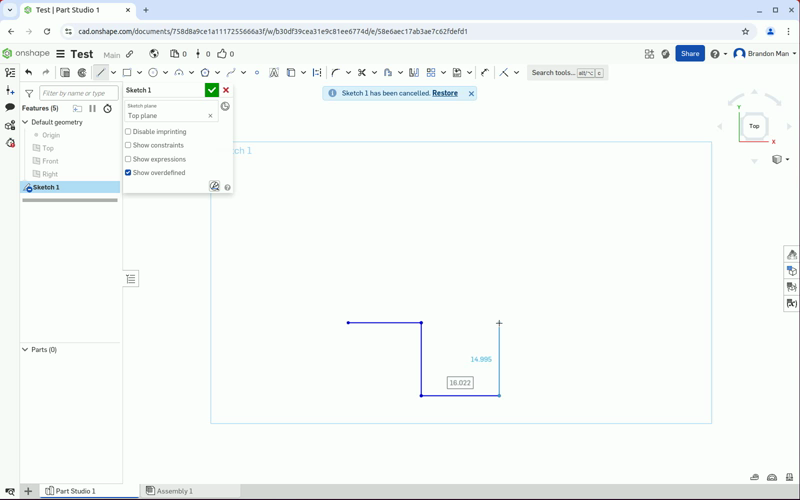
key_down(shift)
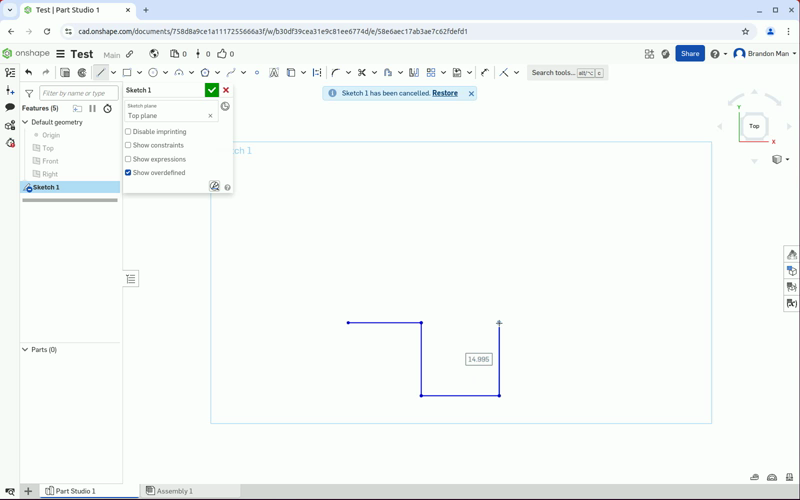
mouse_move(572, 322)
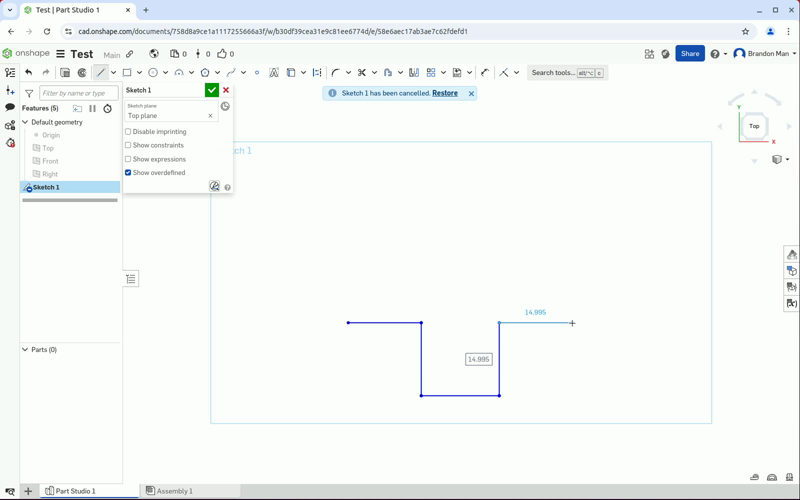
click(572, 322)
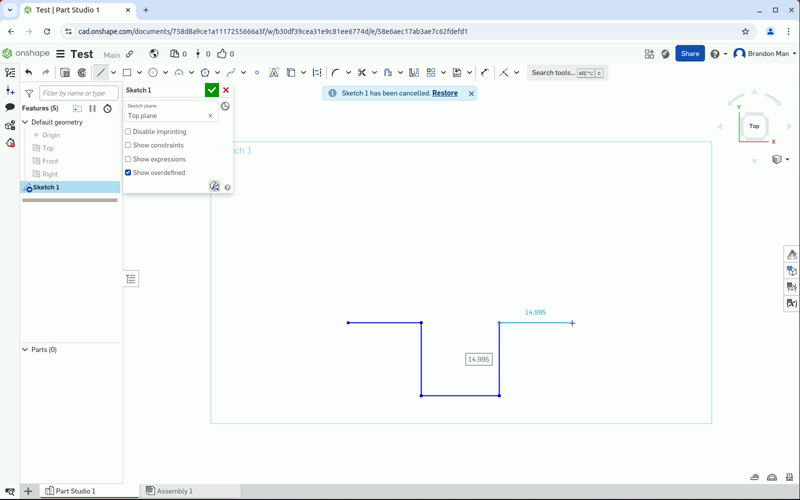
key_up(shift)
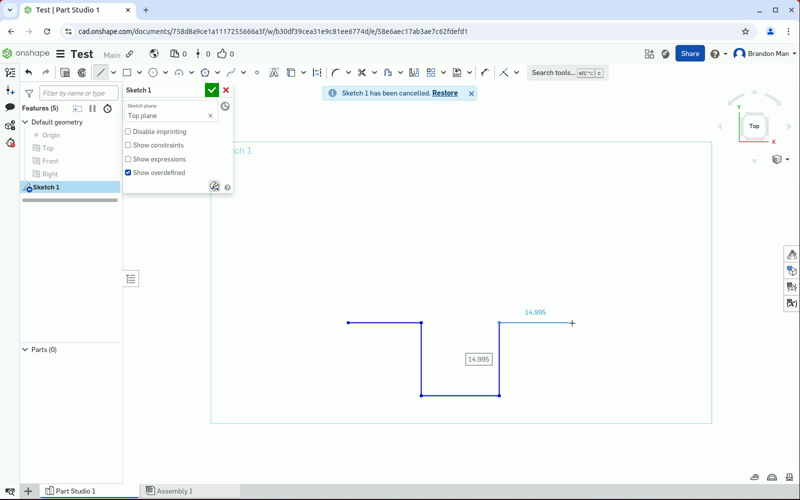
key_down(shift)
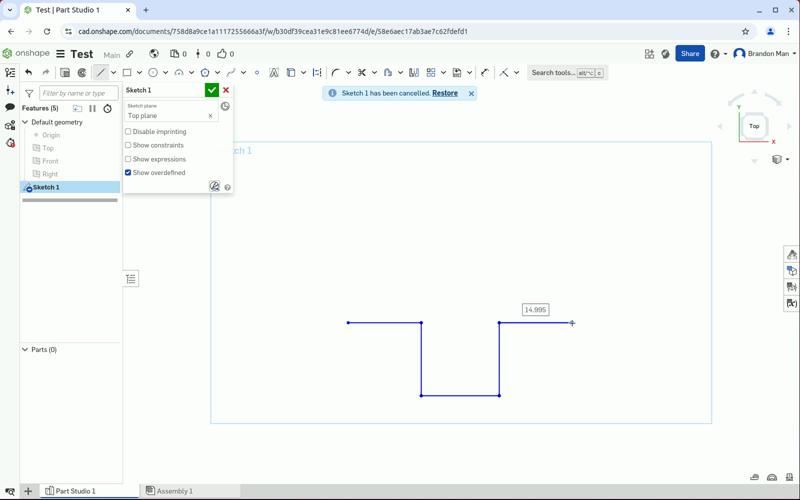
mouse_move(572, 245)
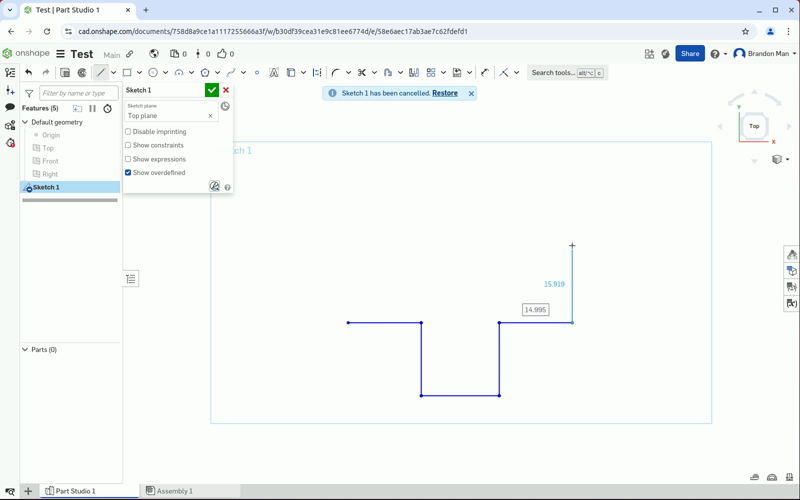
click(572, 245)
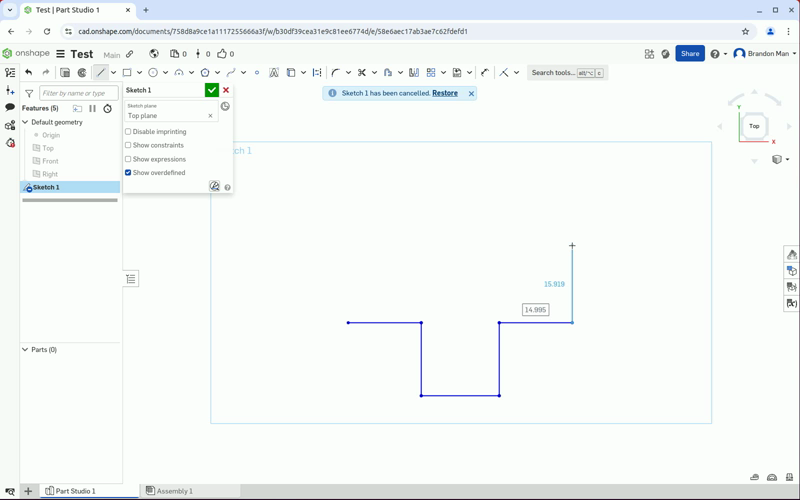
key_up(shift)
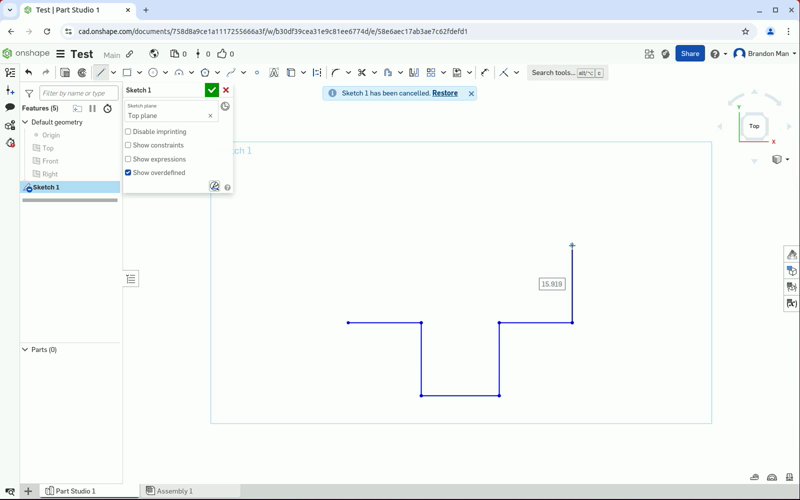
key_down(shift)
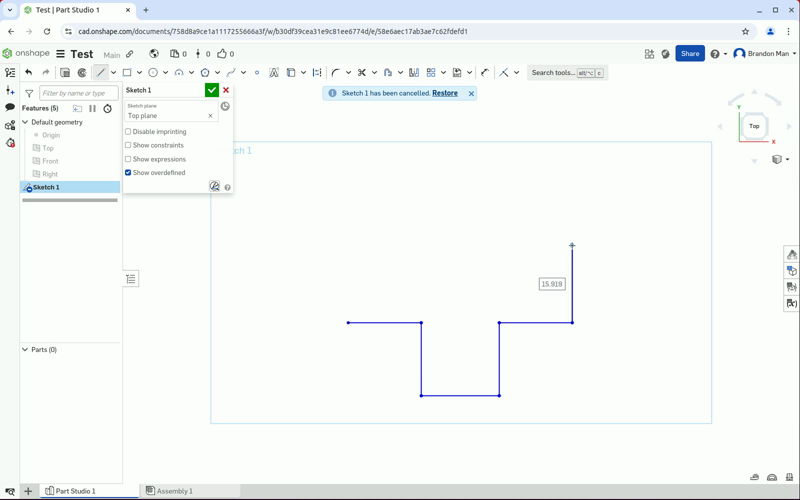
mouse_move(499, 245)
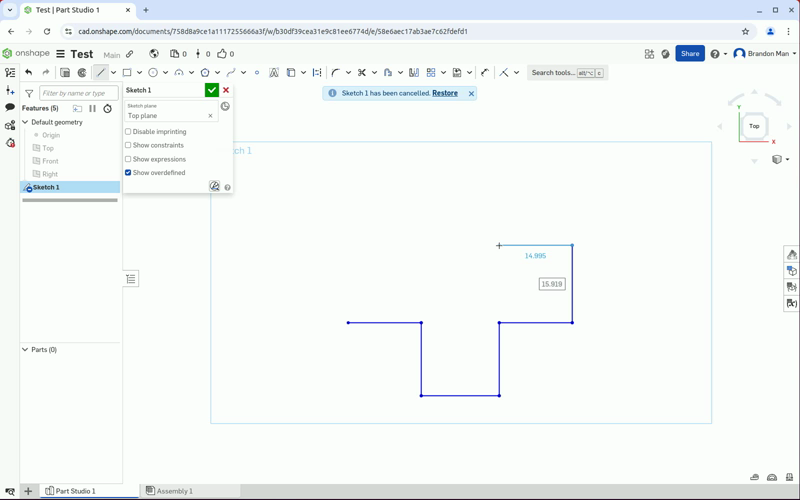
click(499, 245)
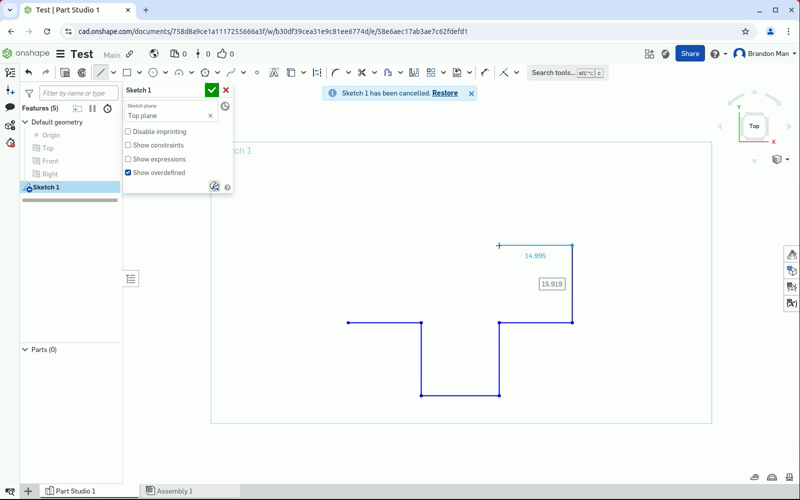
key_up(shift)
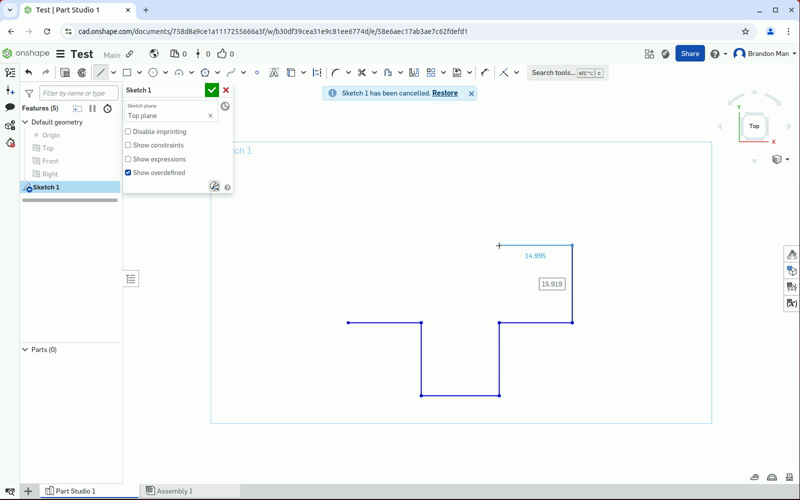
key_down(shift)
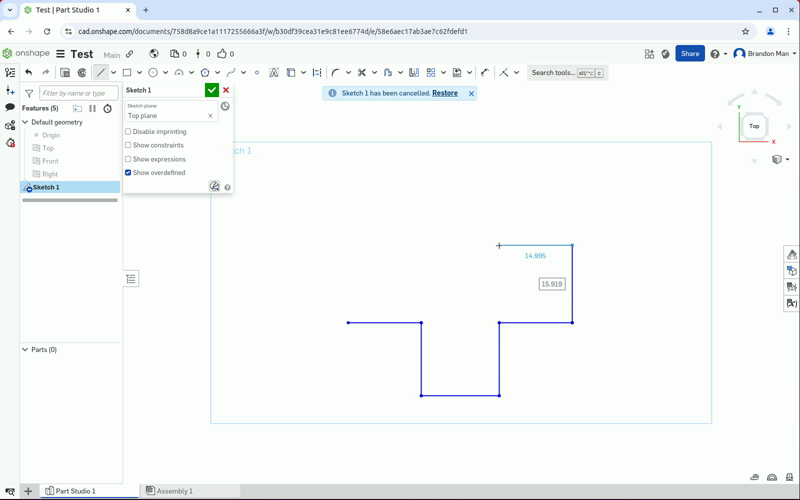
mouse_move(499, 171)
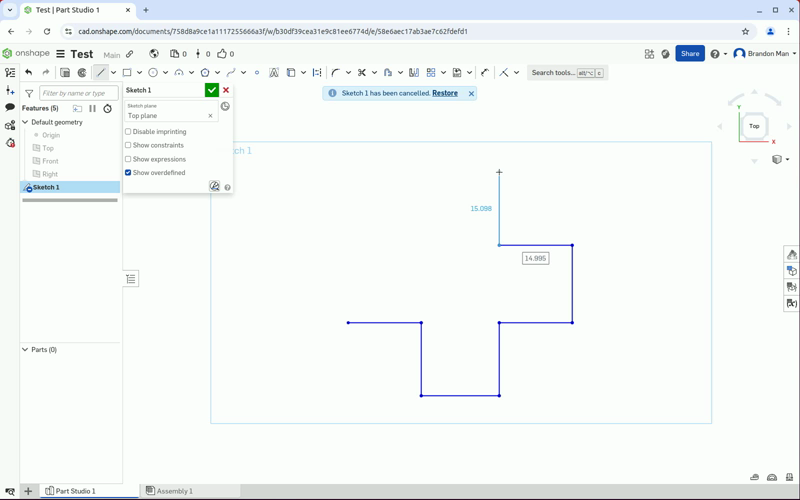
click(499, 171)
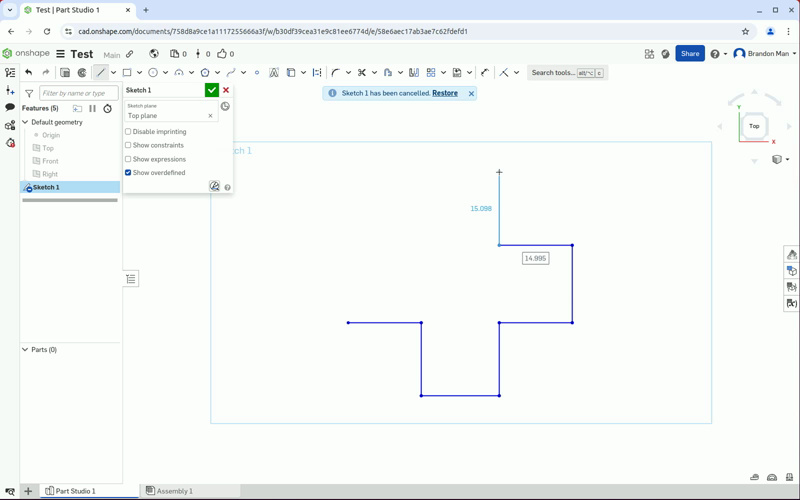
key_up(shift)
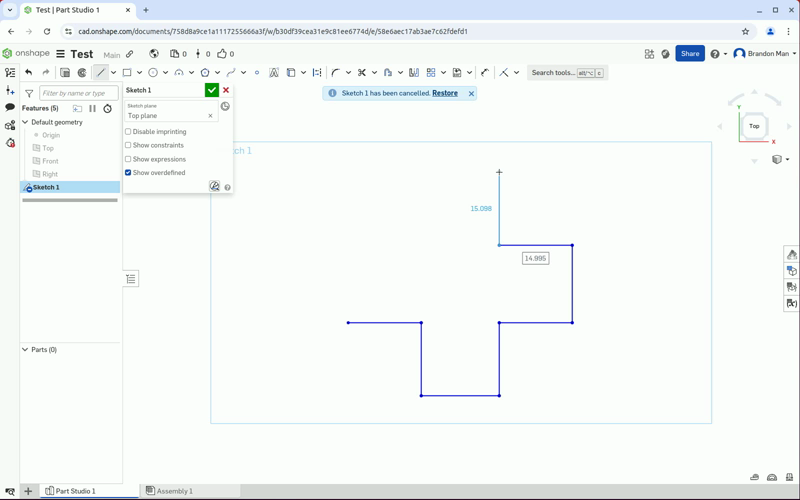
key_down(shift)
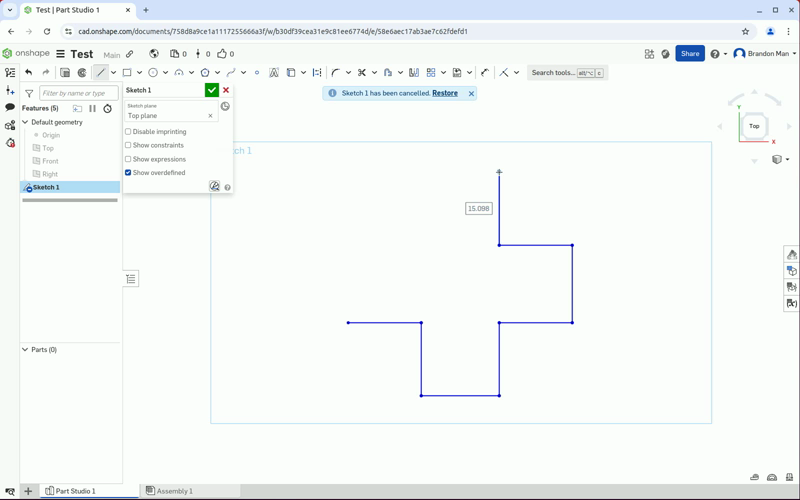
mouse_move(421, 171)
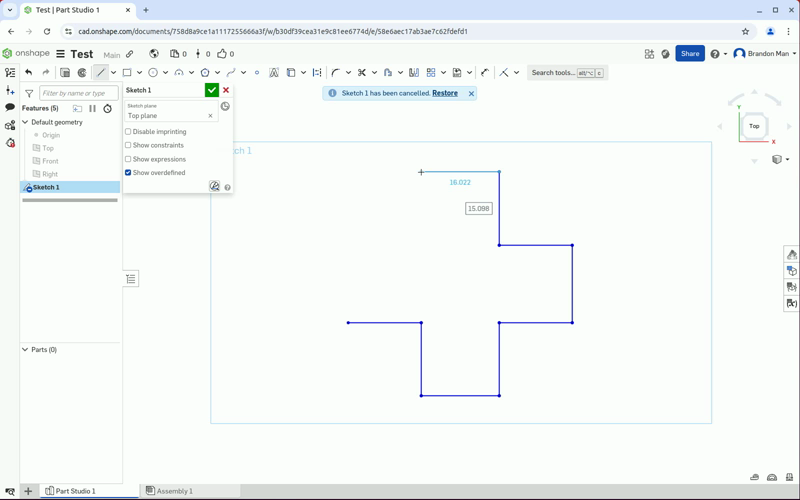
click(421, 171)
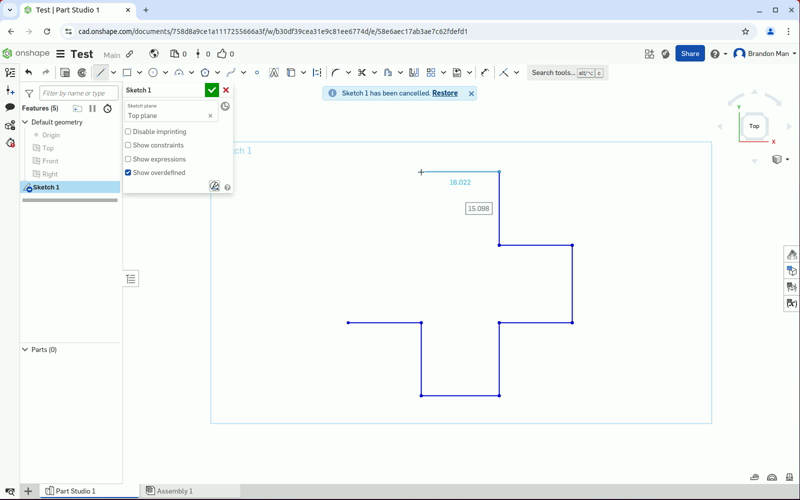
key_up(shift)
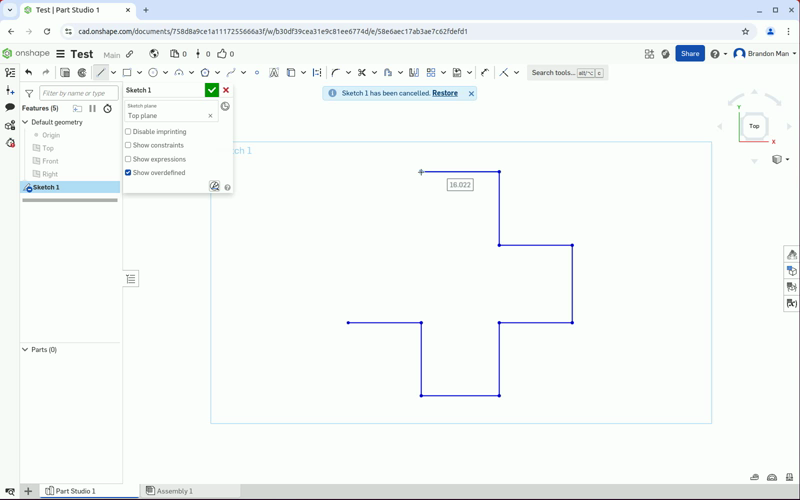
key_down(shift)
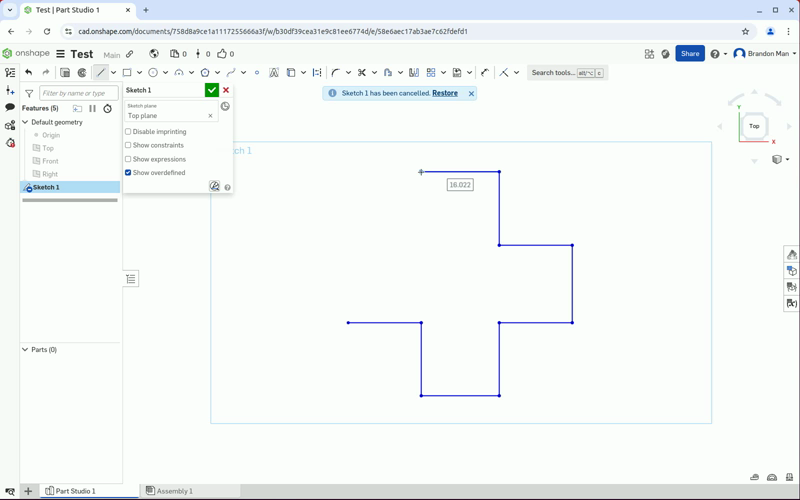
mouse_move(421, 245)
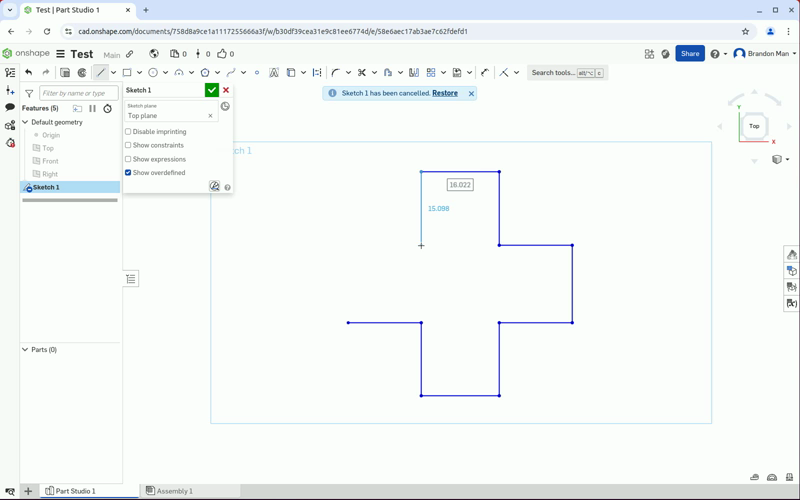
click(421, 245)
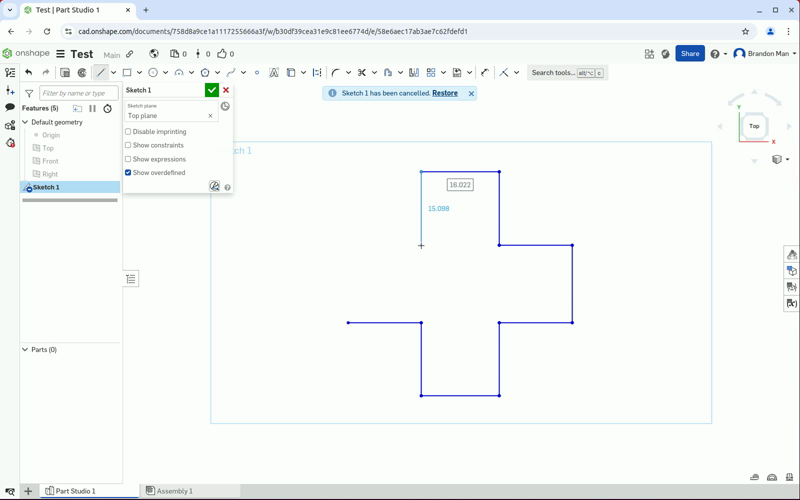
key_up(shift)
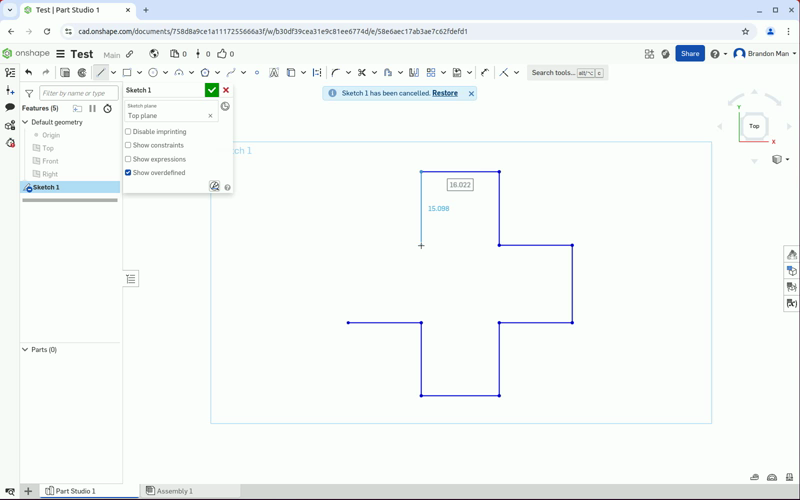
key_down(shift)
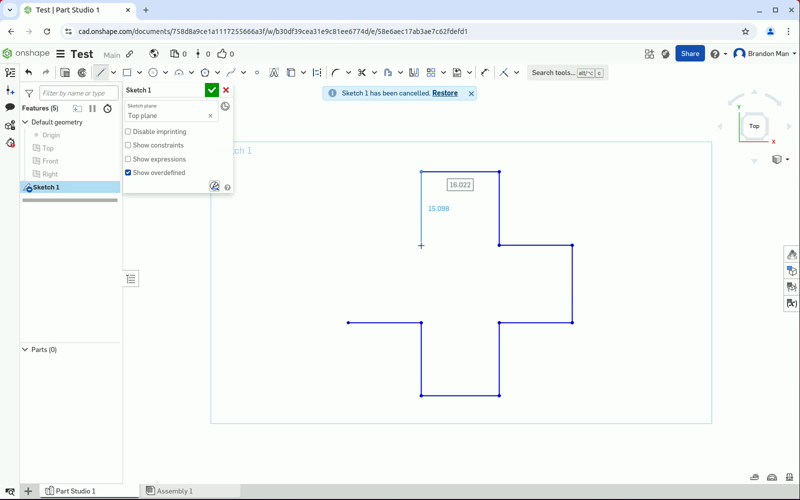
mouse_move(348, 245)
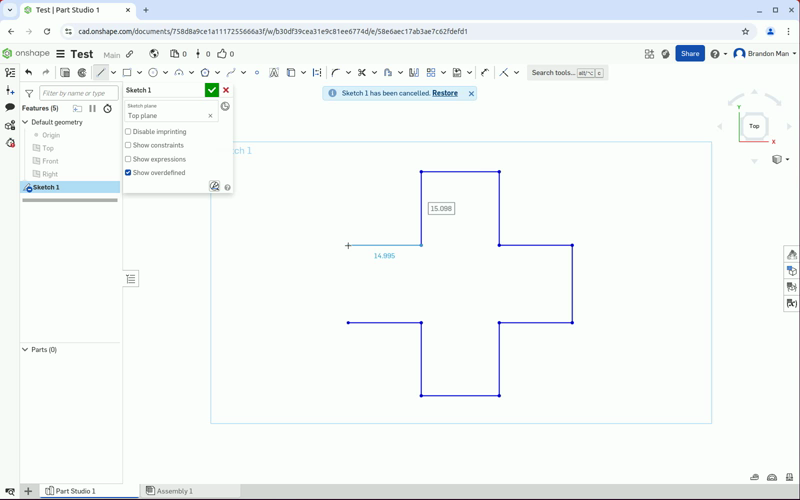
click(348, 245)
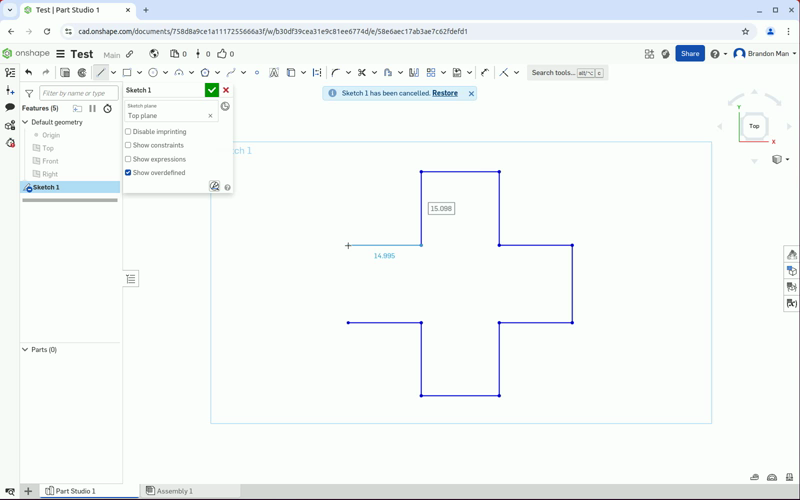
key_up(shift)
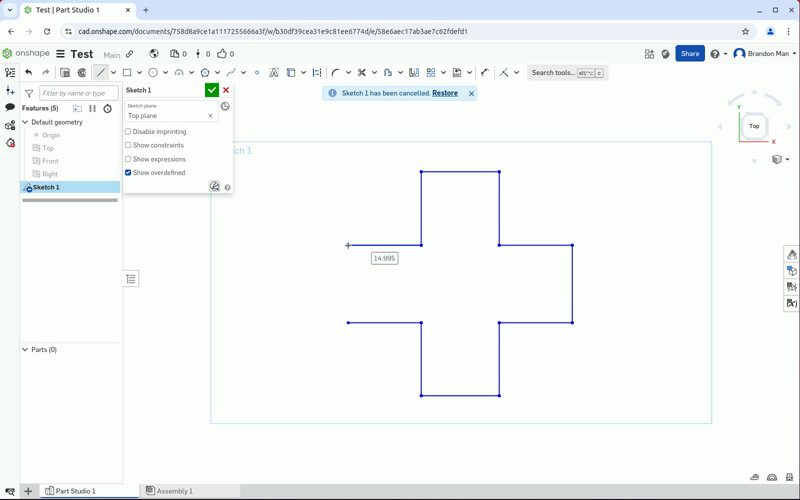
key_down(shift)
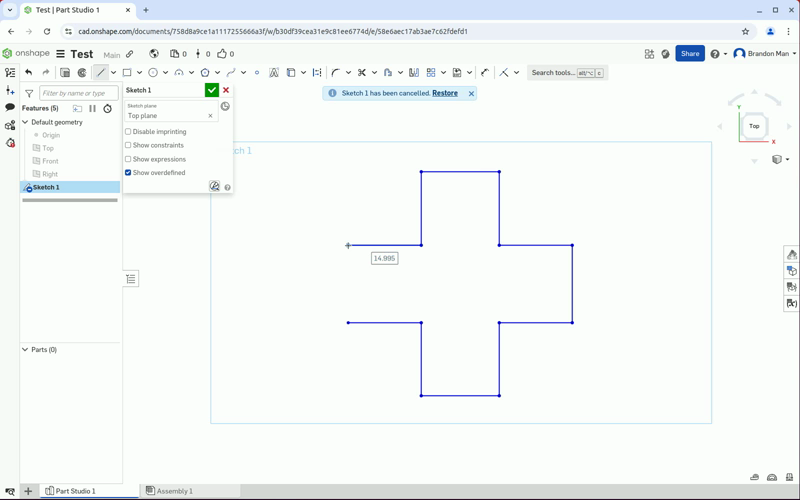
mouse_move(348, 322)
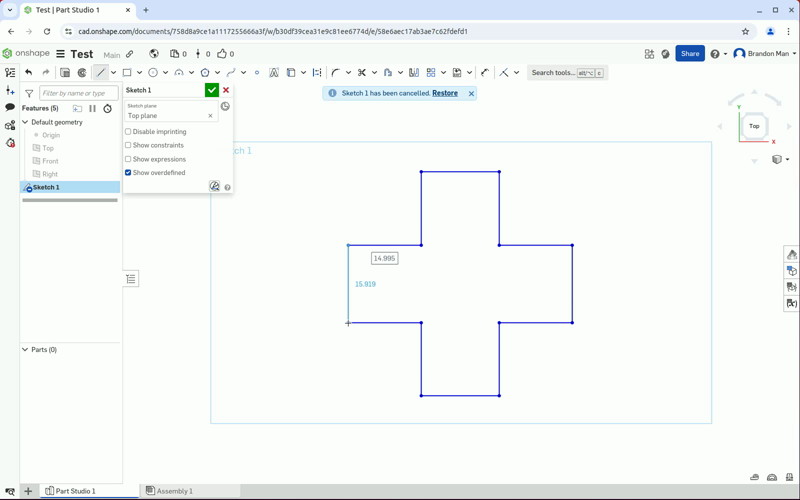
key_up(shift)
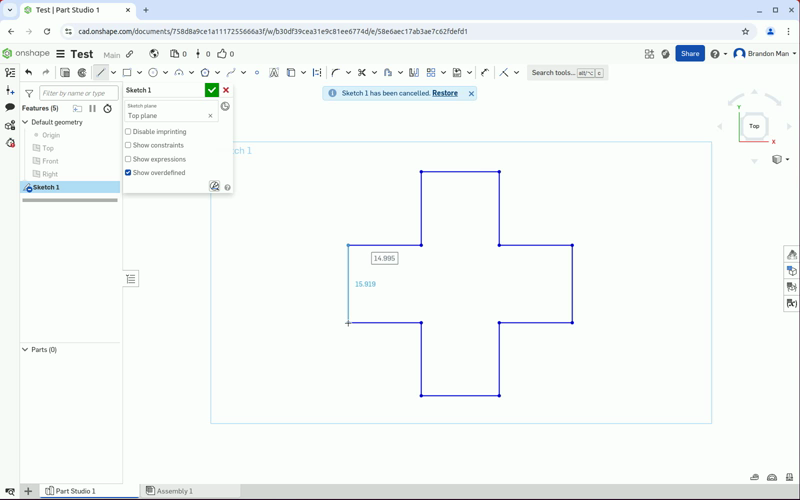
click(348, 322)
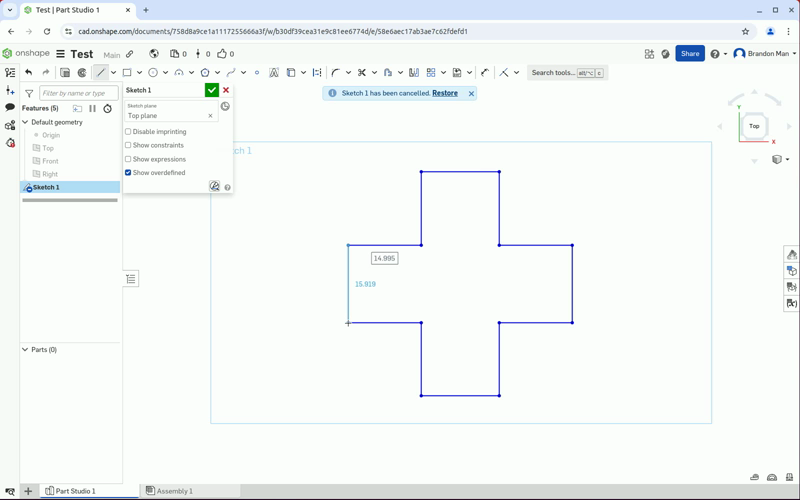
key(esc)
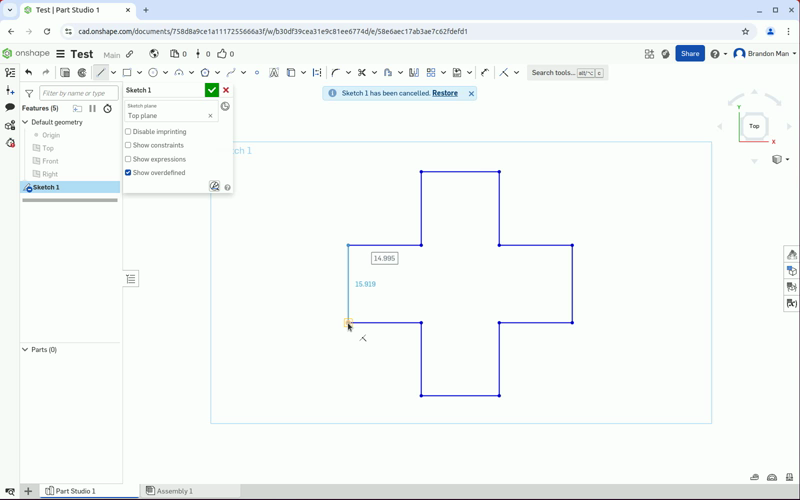
mouse_move(543, 273)
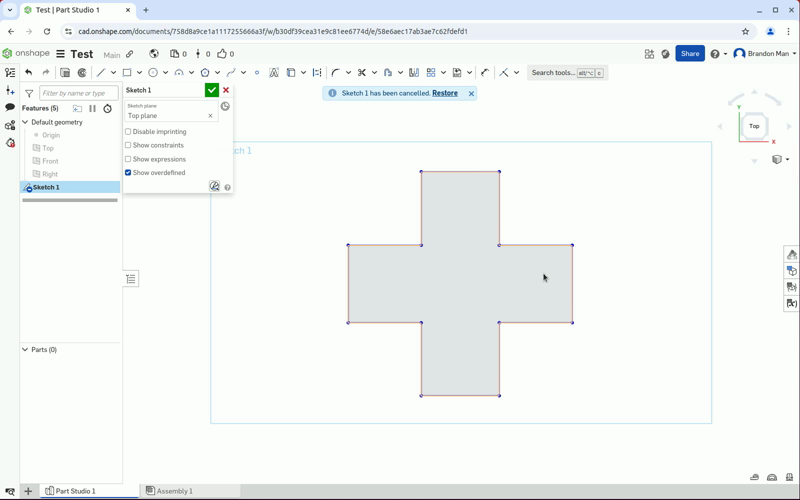
click(543, 273)
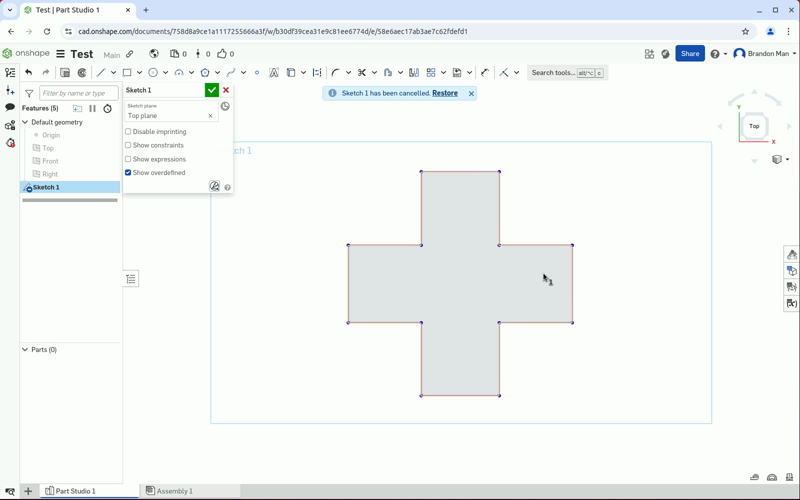
mouse_move(73, 352)
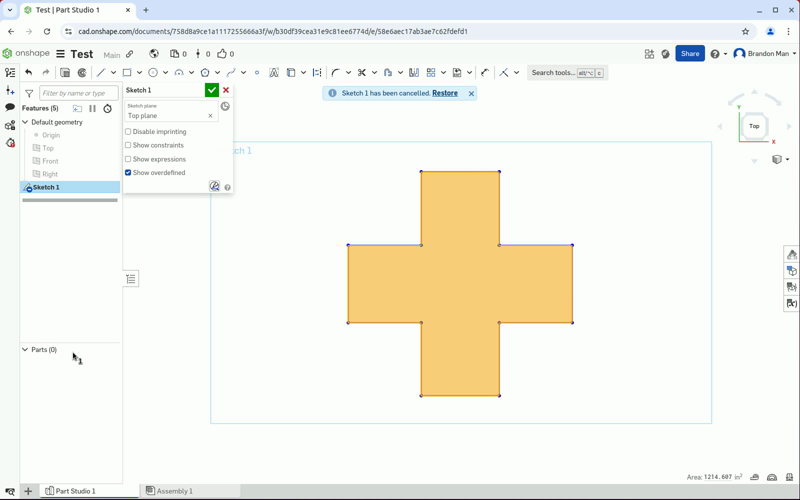
key(shift+y)
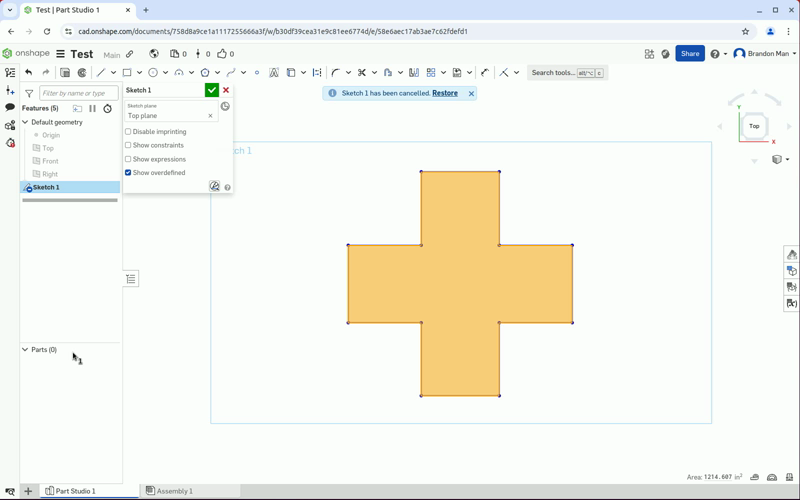
key(shift+e)
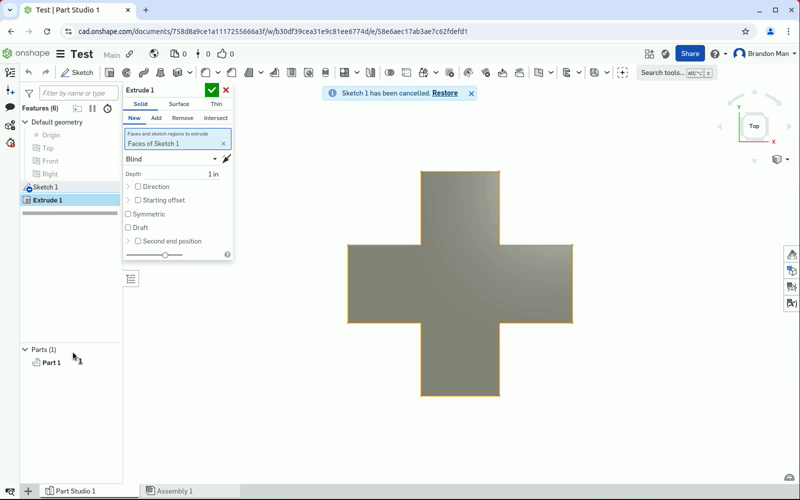
mouse_move(143, 106)
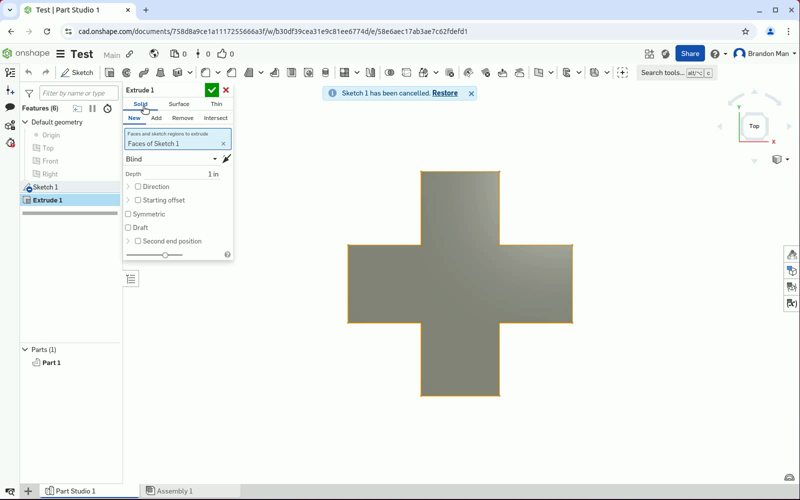
click(143, 106)
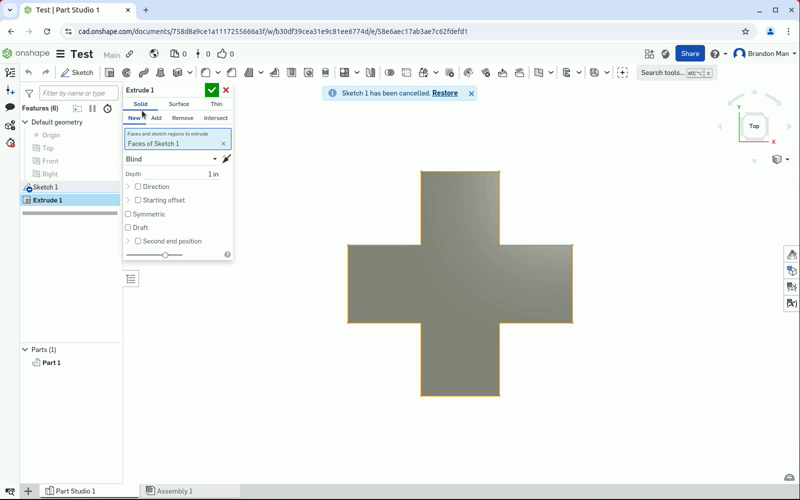
mouse_move(137, 120)
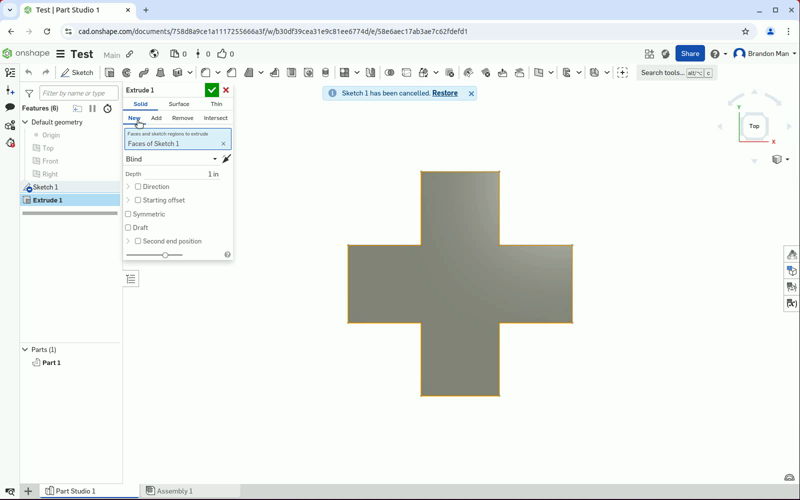
click(137, 120)
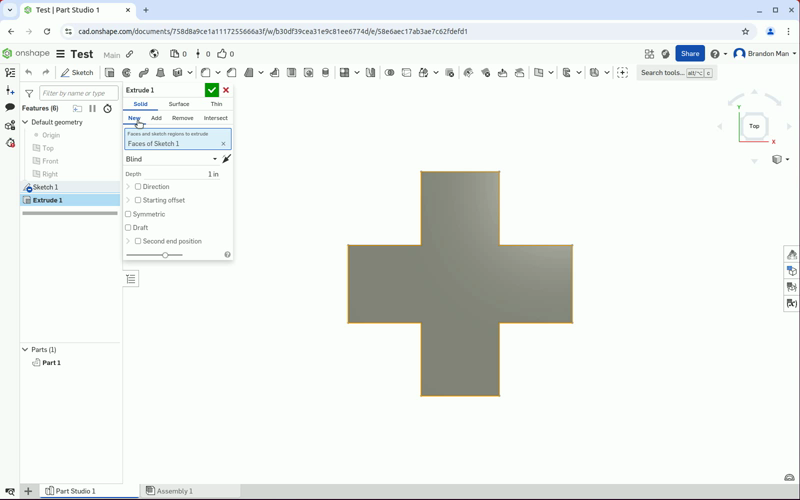
key(tab, 4)
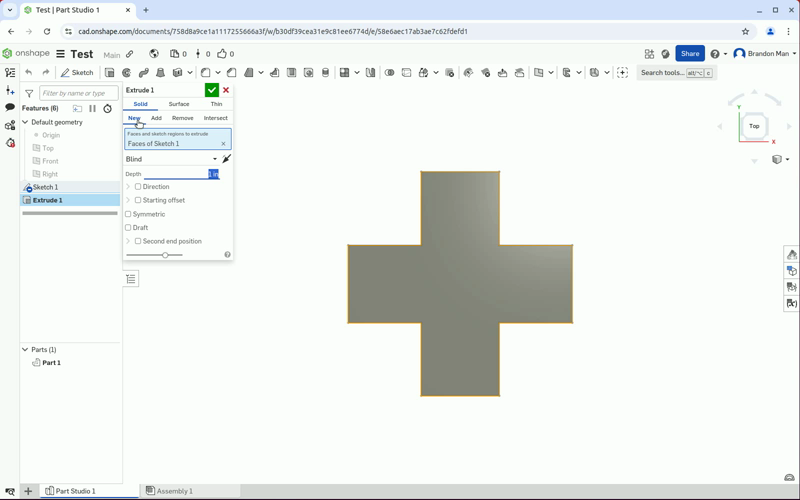
text(10.591)
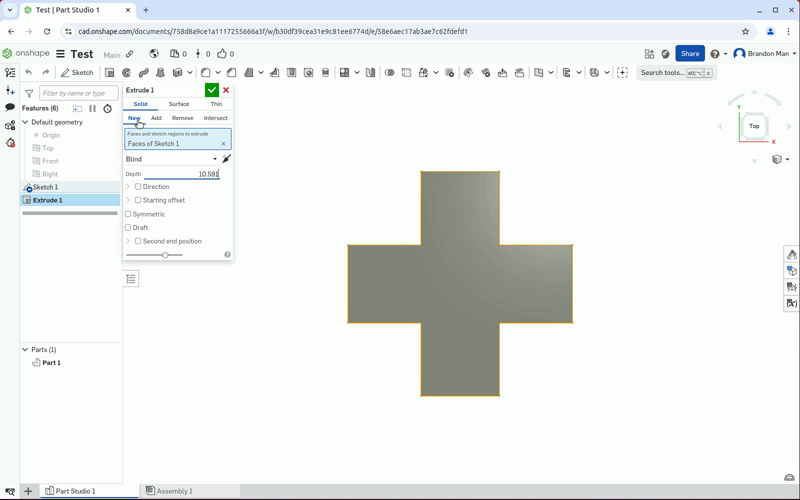
key(enter)
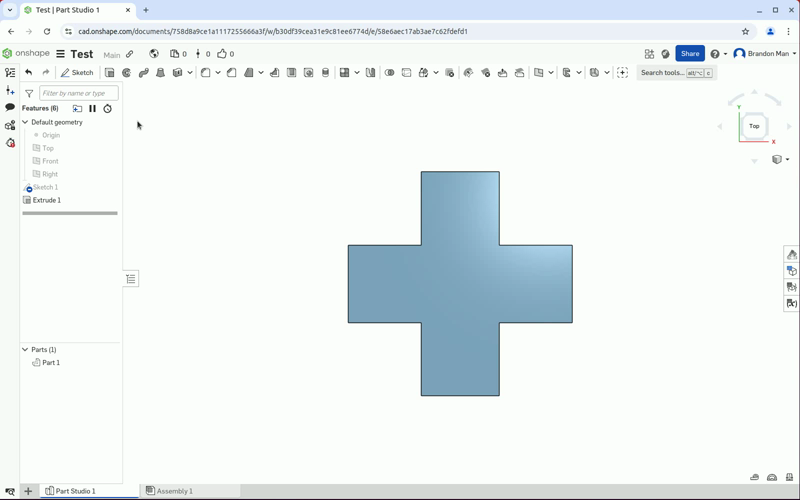
key(shift+h)
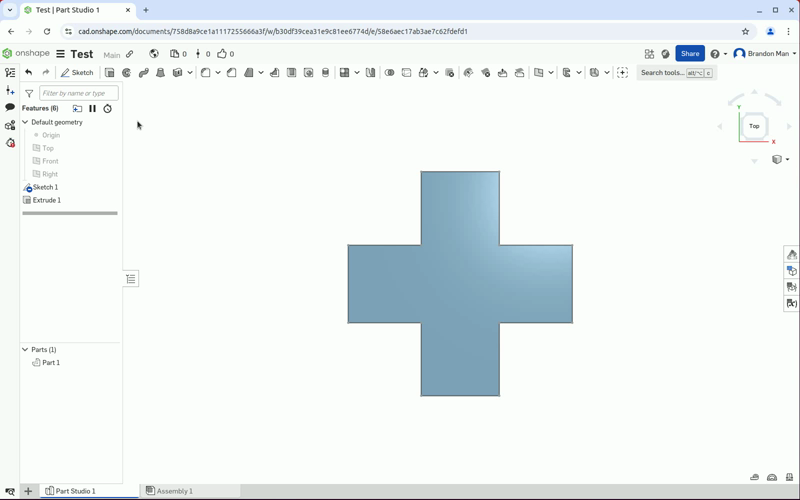
key(shift+h)
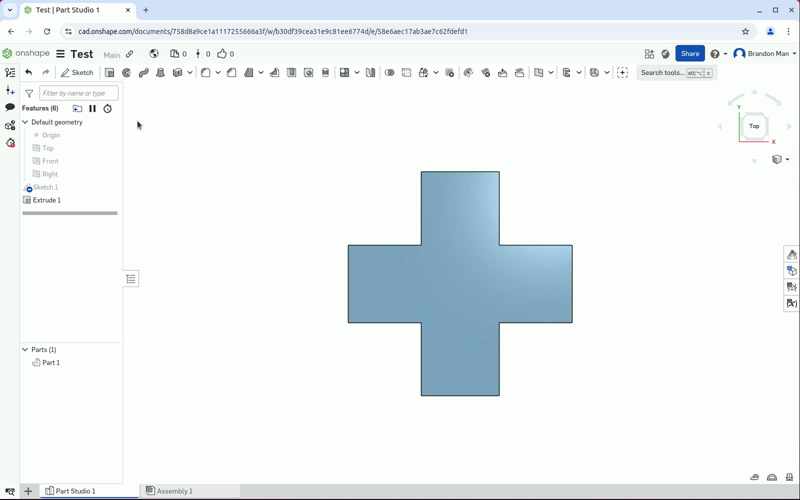
mouse_move(73, 189)
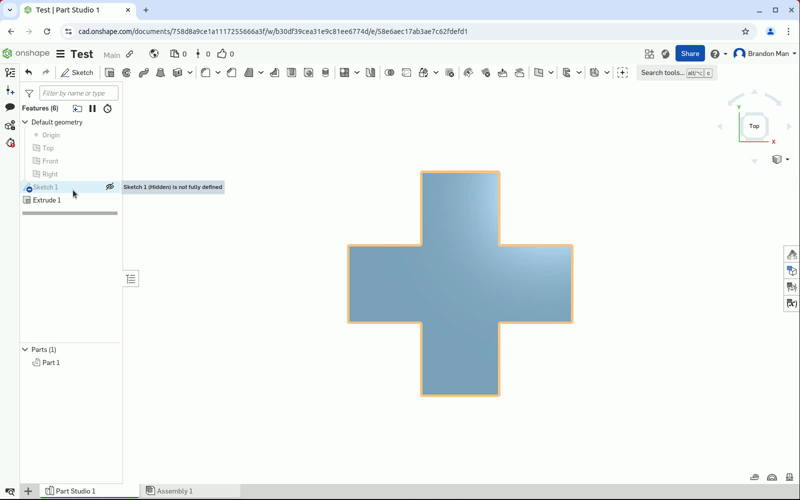
click(73, 189)
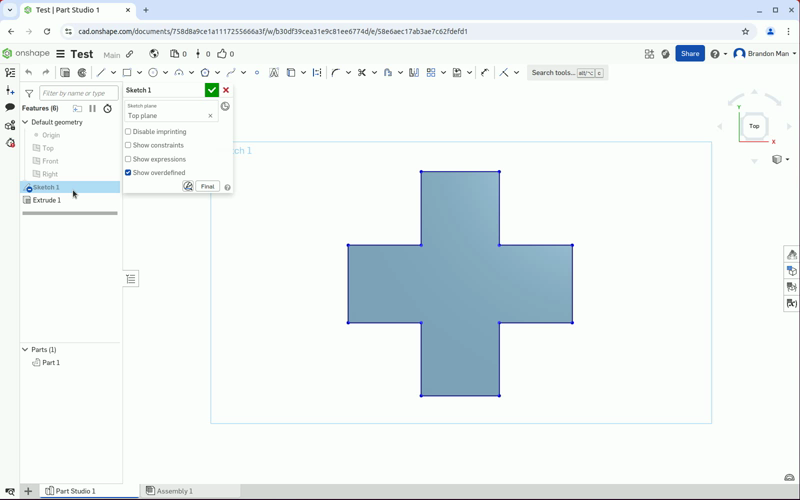
mouse_move(229, 92)
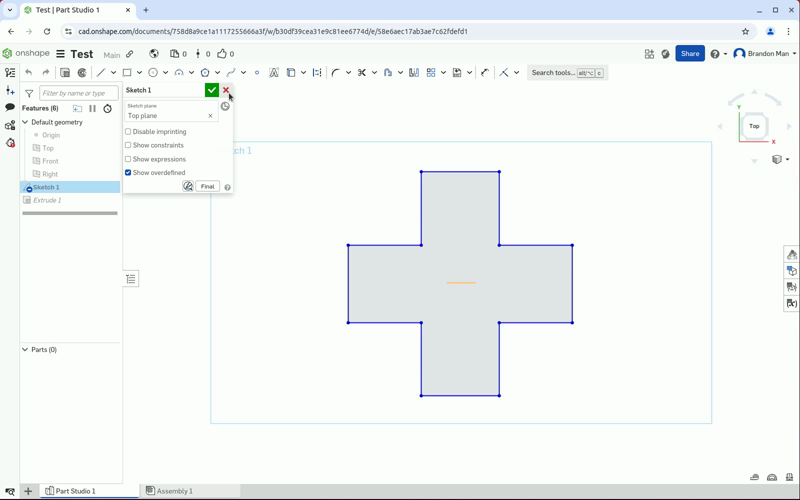
click(229, 92)
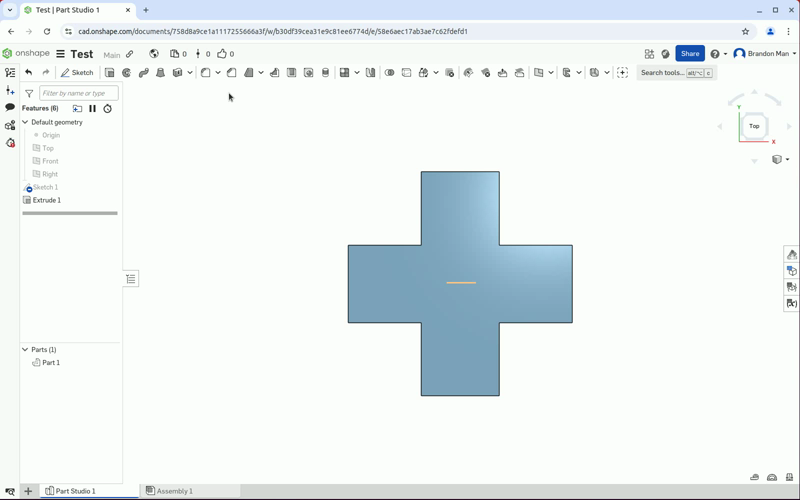
mouse_move(541, 75)
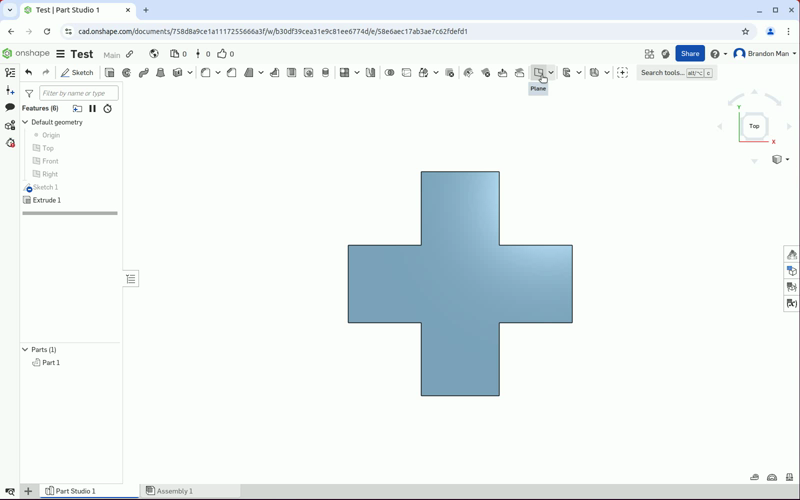
click(541, 75)
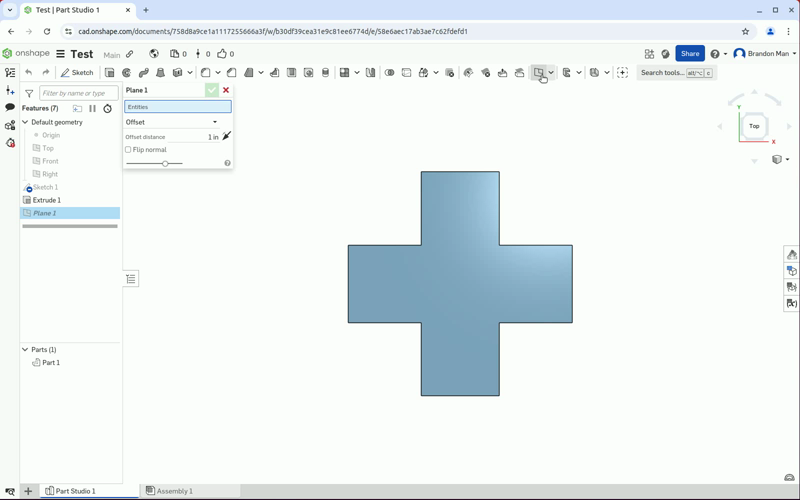
mouse_move(73, 150)
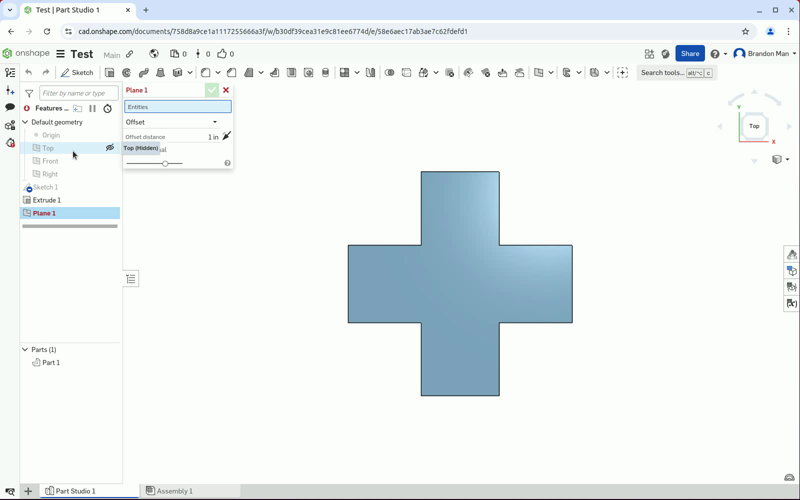
click(73, 150)
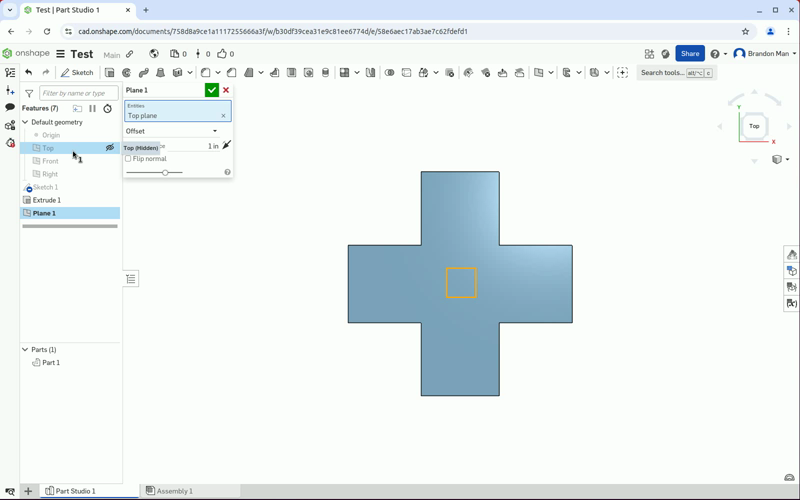
key(tab, 2)
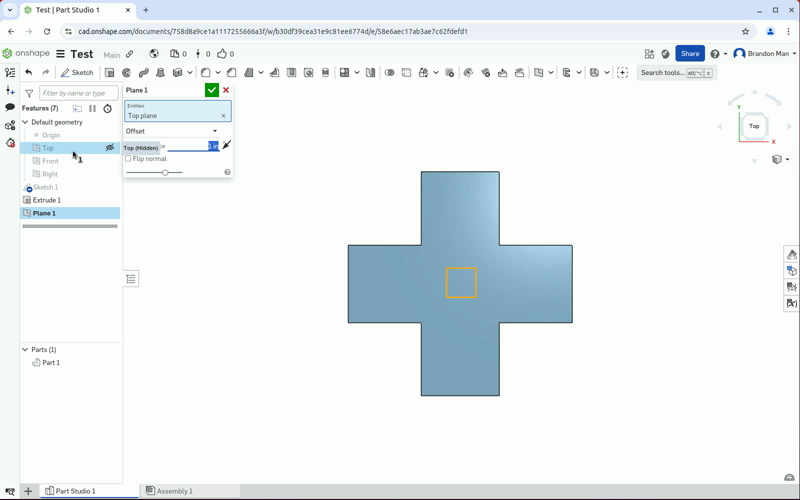
text(10.599)
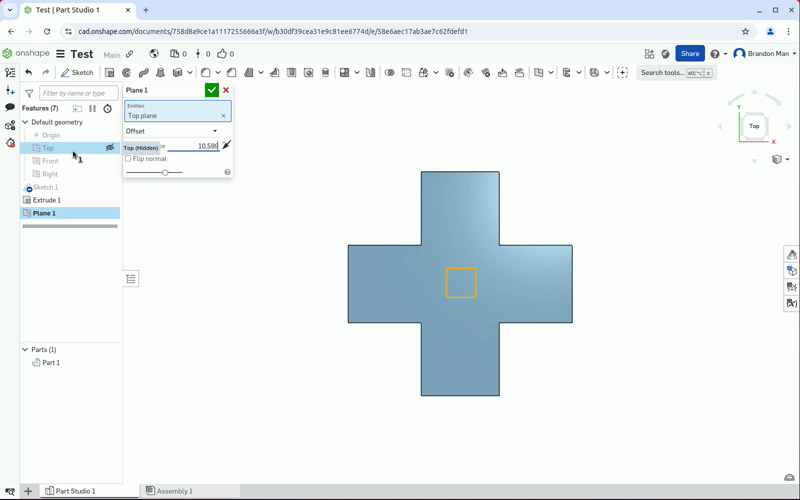
key(enter, 2)
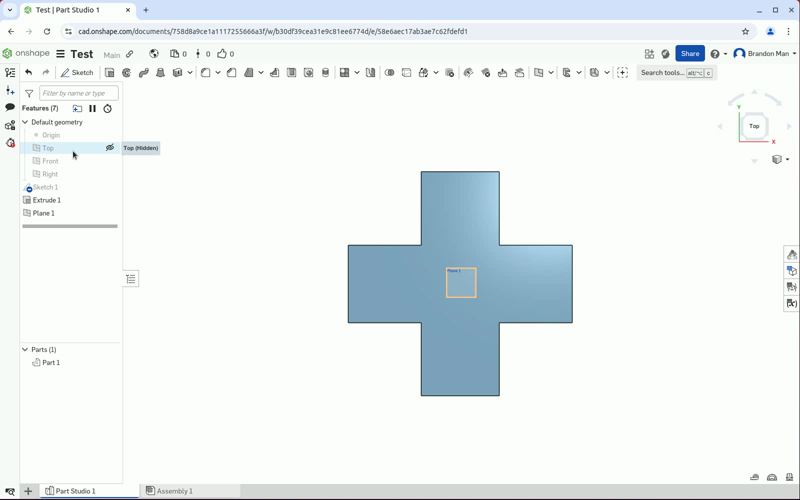
key(shift+s)
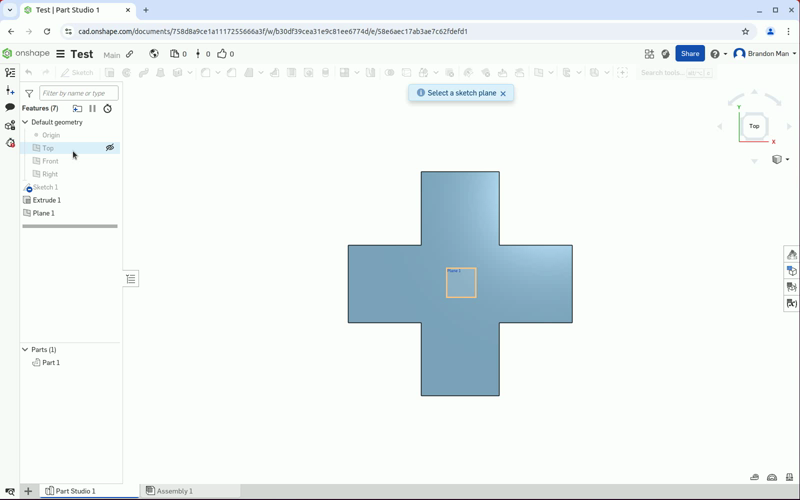
mouse_move(73, 215)
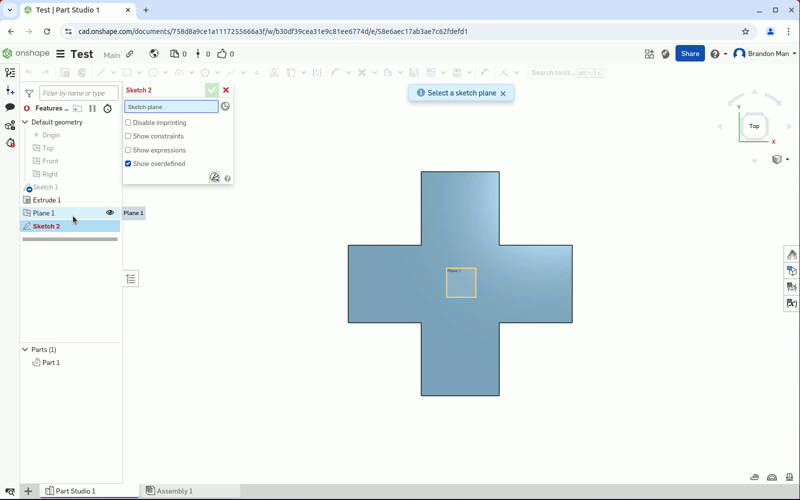
click(73, 215)
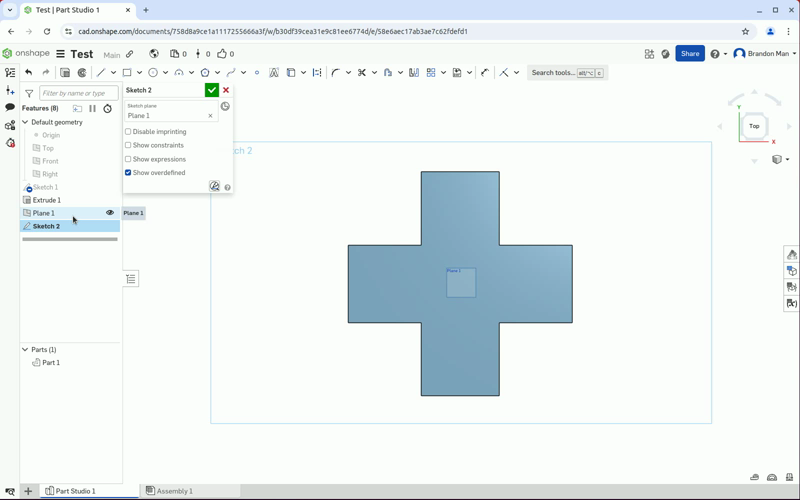
mouse_move(73, 352)
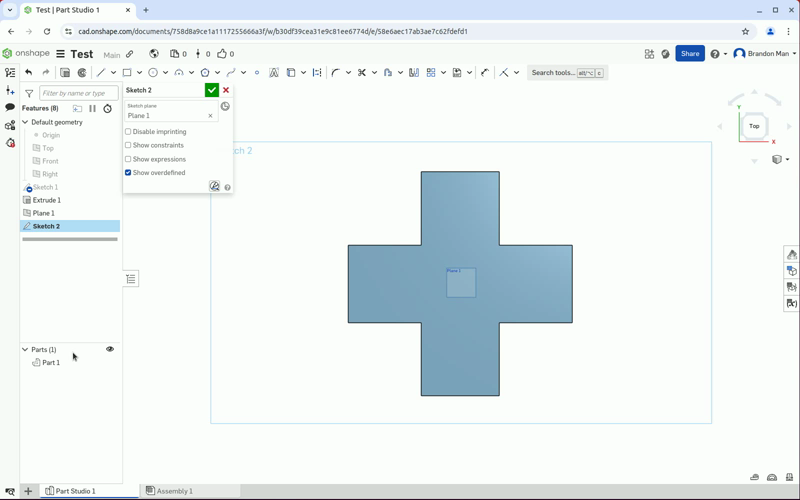
key(y)
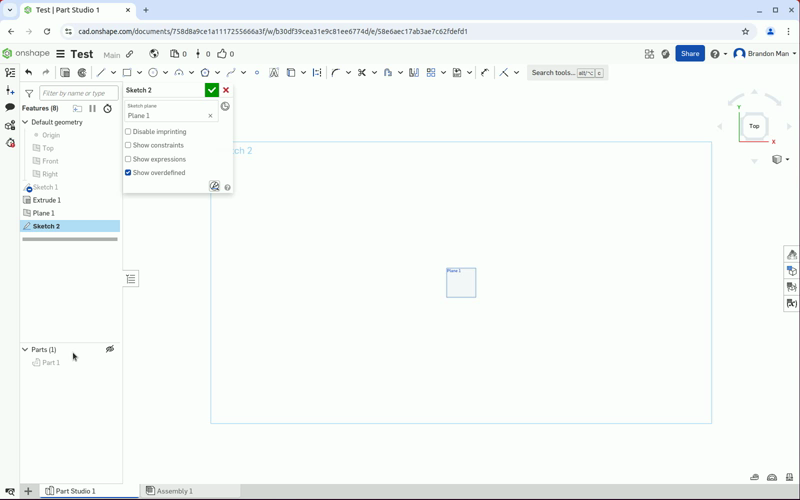
key(l)
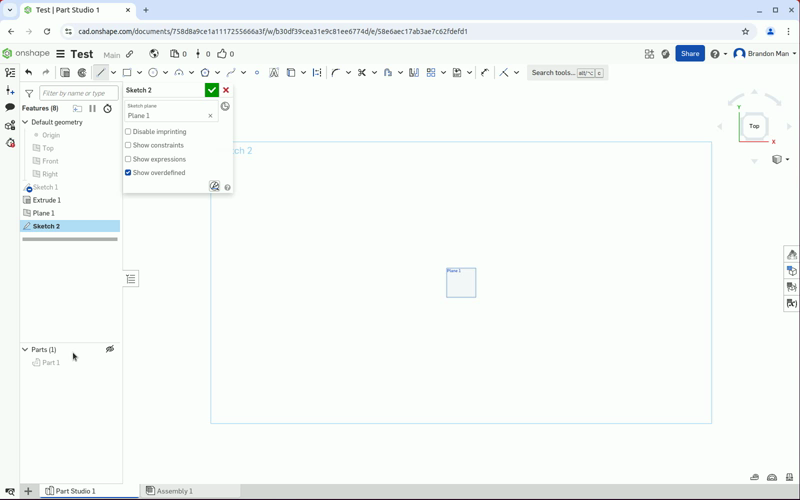
key_down(shift)
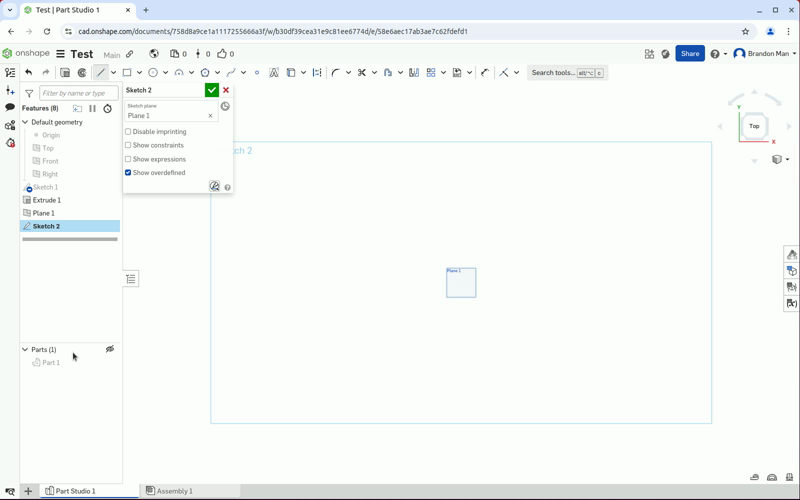
mouse_move(432, 243)
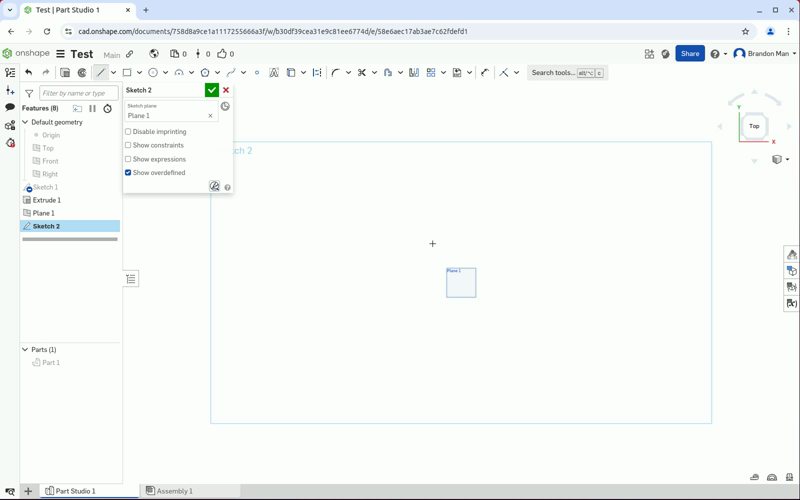
click(432, 243)
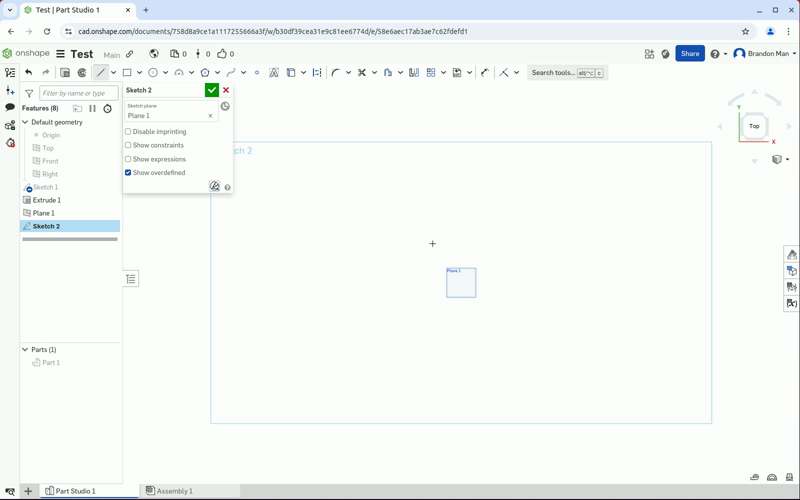
key_up(shift)
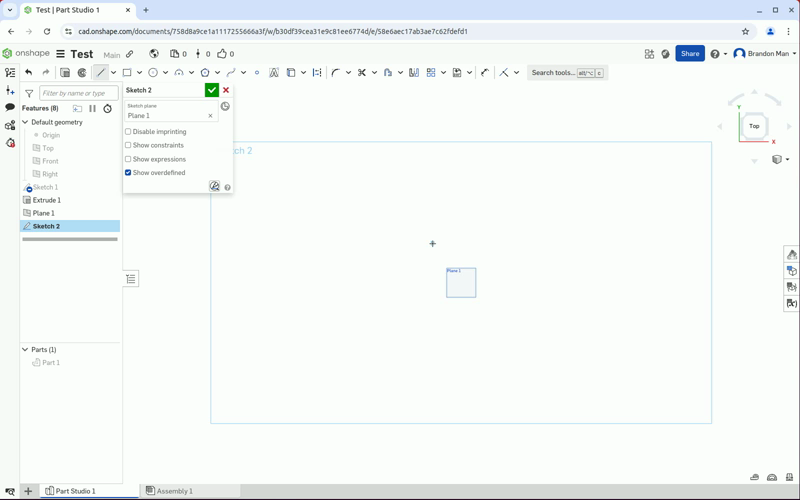
key_down(shift)
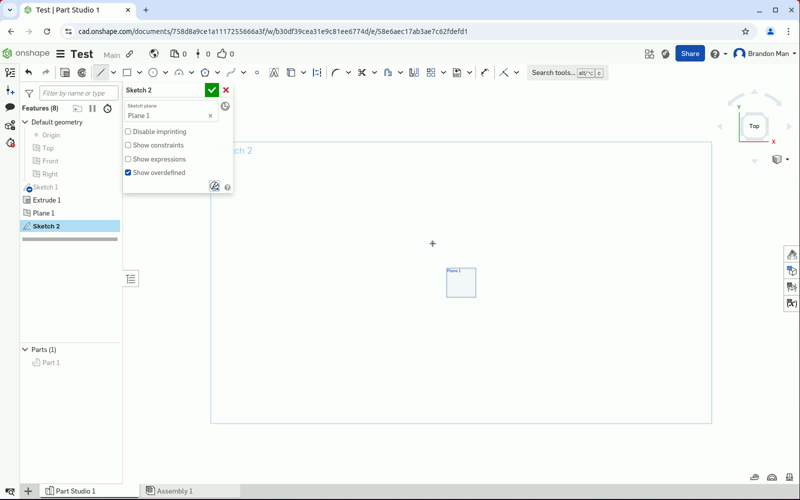
mouse_move(462, 243)
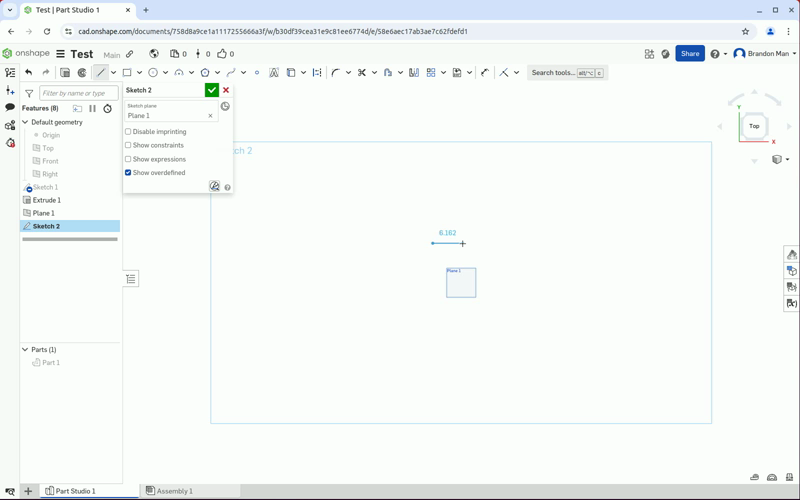
mouse_move(489, 243)
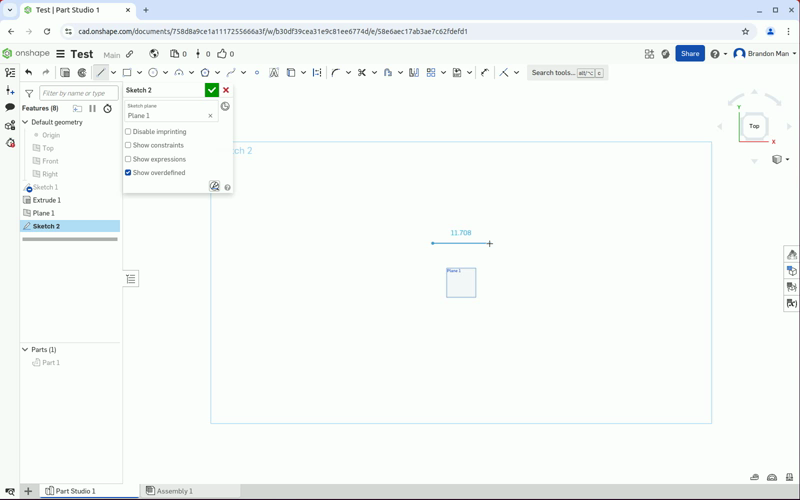
click(489, 243)
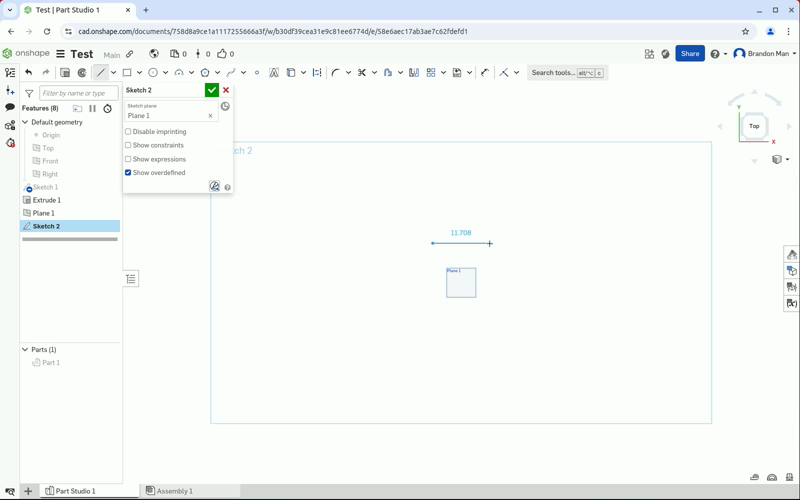
key_up(shift)
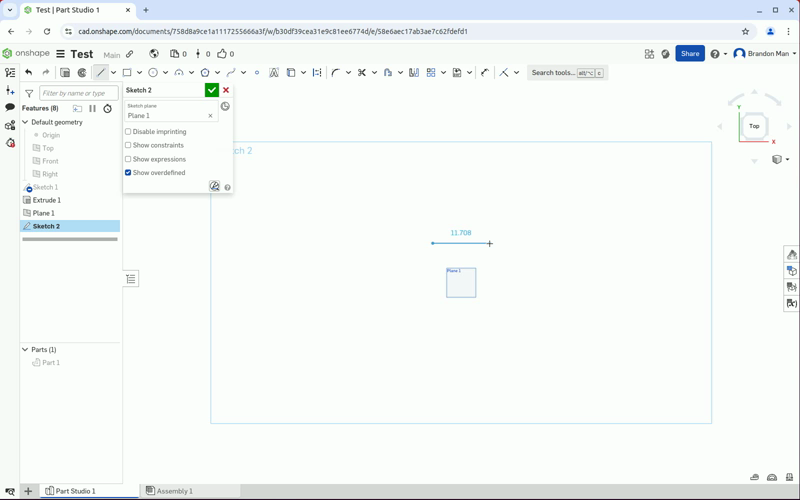
key_down(shift)
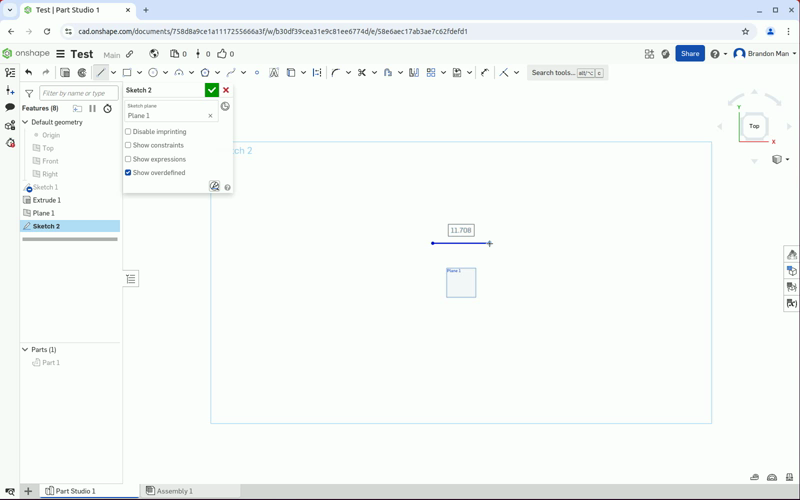
mouse_move(489, 169)
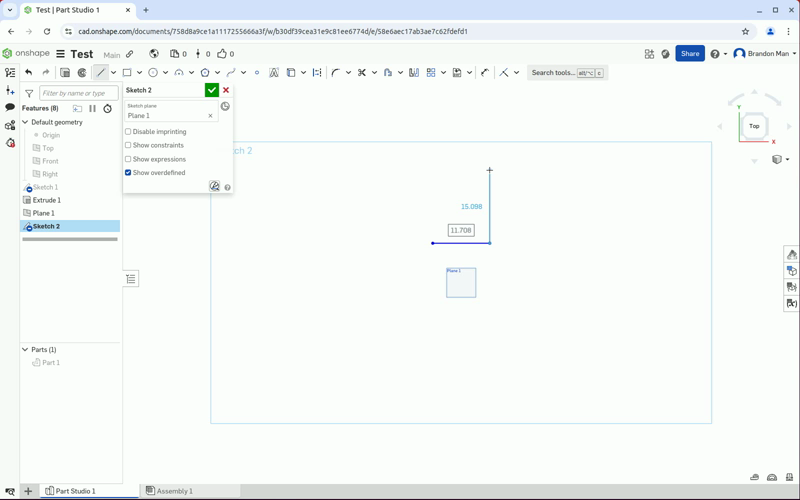
click(489, 169)
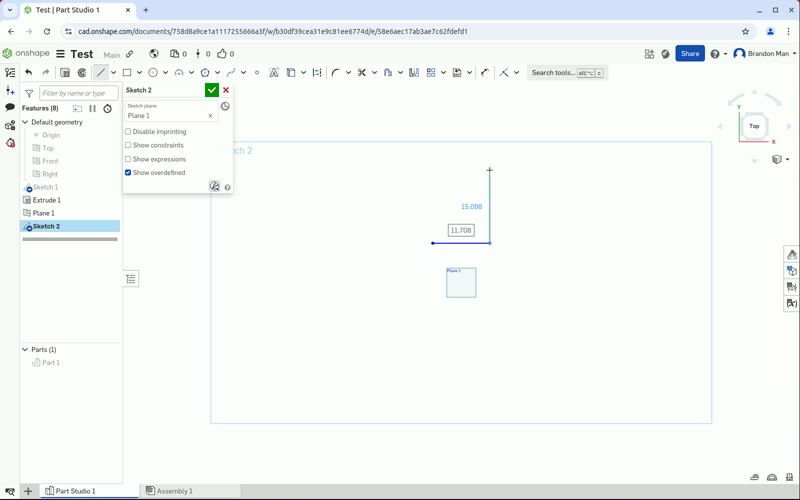
key_up(shift)
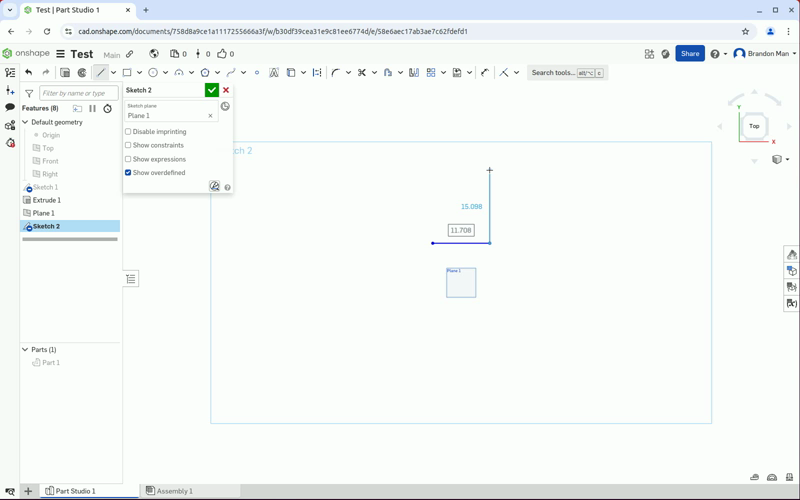
key_down(shift)
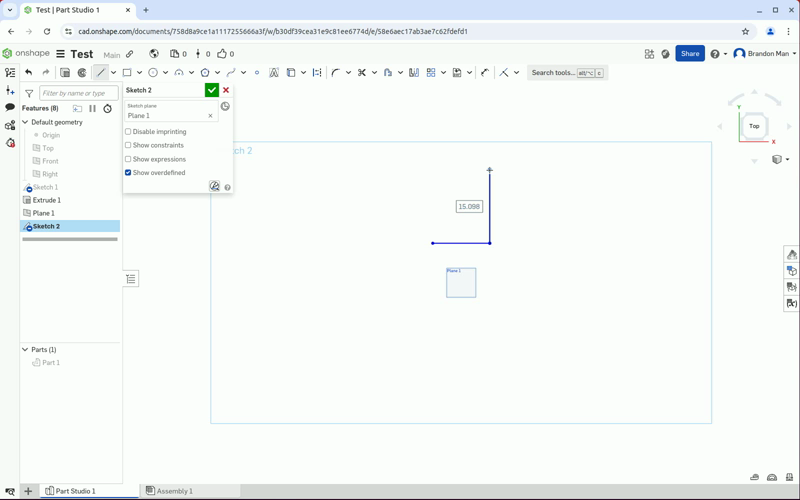
mouse_move(519, 169)
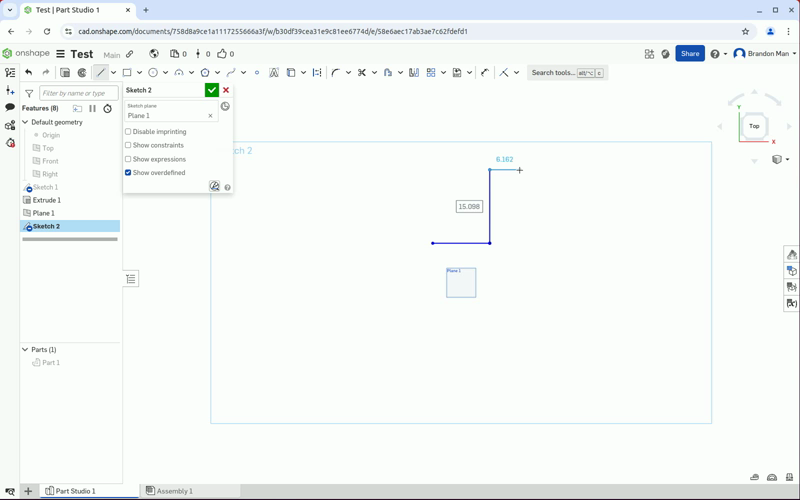
mouse_move(432, 169)
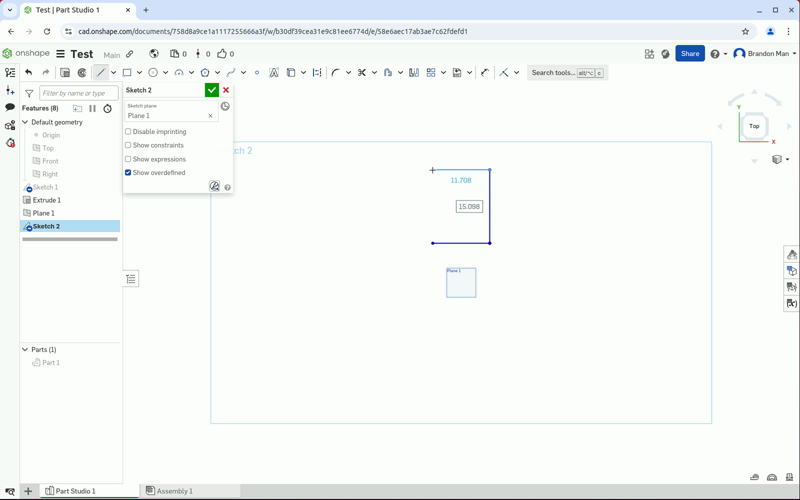
click(432, 169)
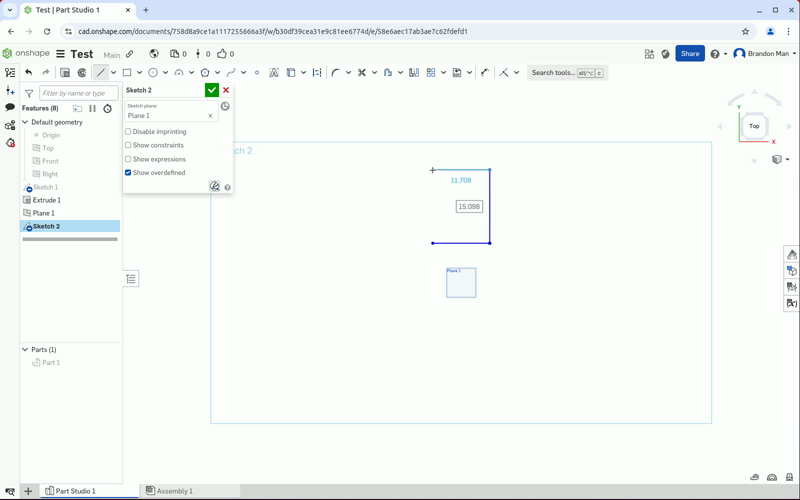
key_up(shift)
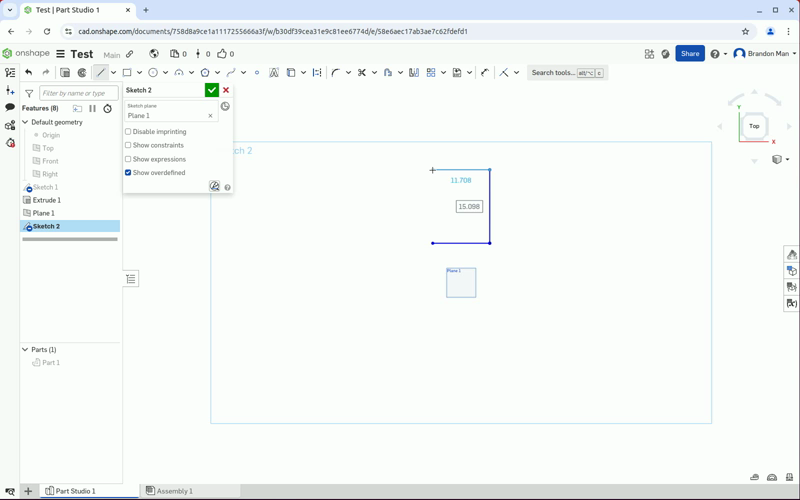
key_down(shift)
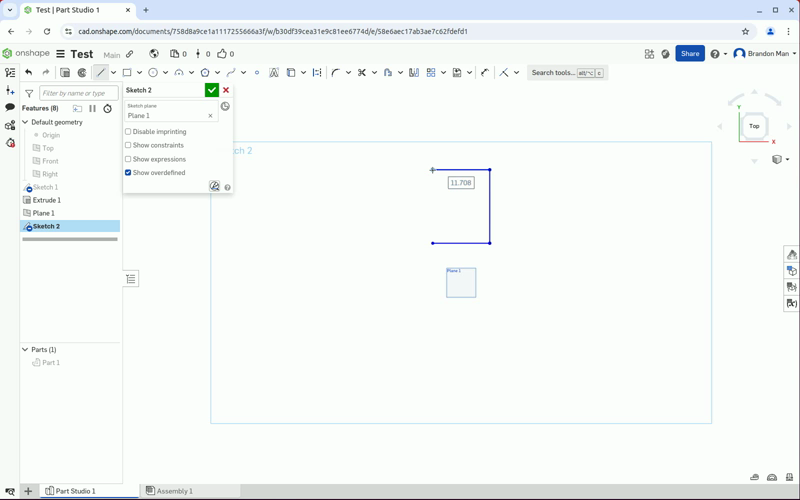
mouse_move(432, 243)
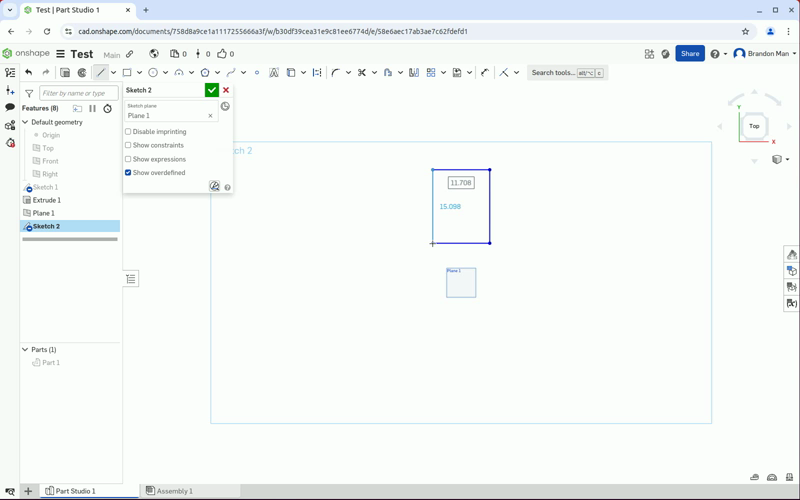
key_up(shift)
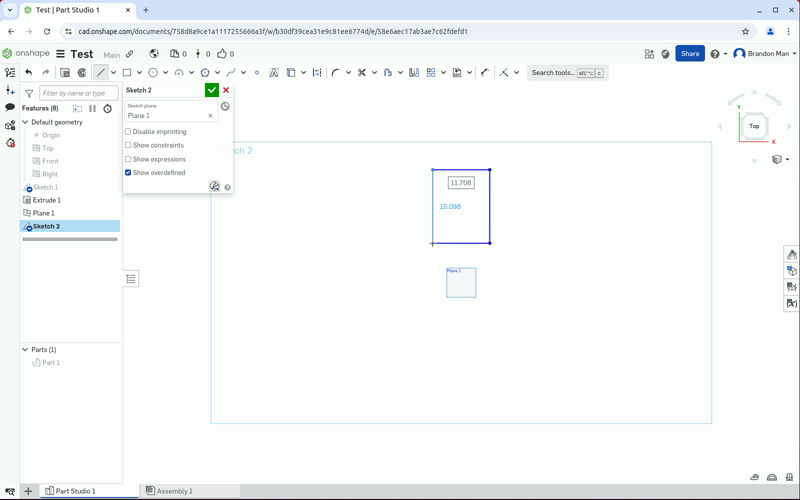
click(432, 243)
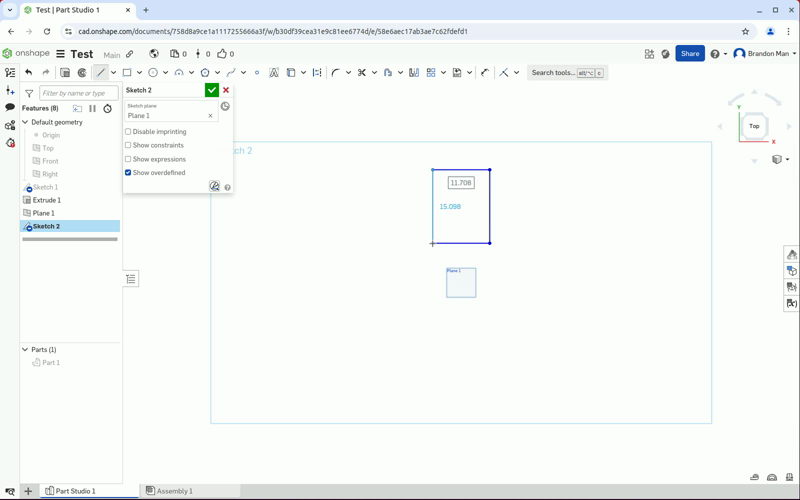
key(esc)
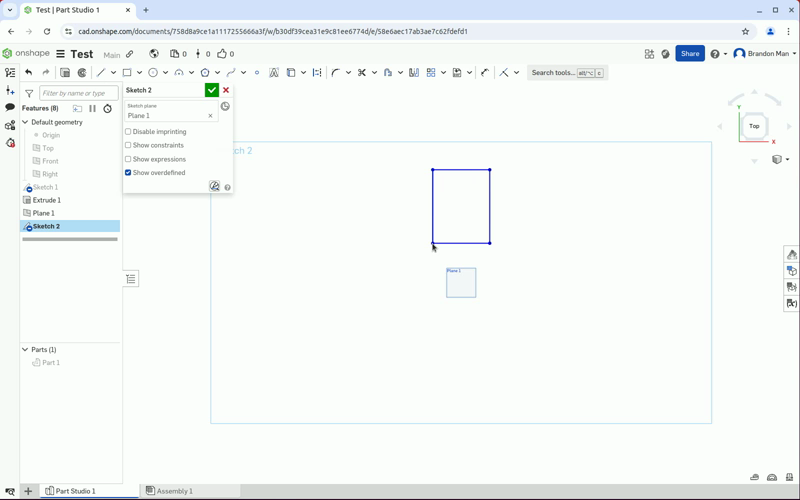
mouse_move(446, 199)
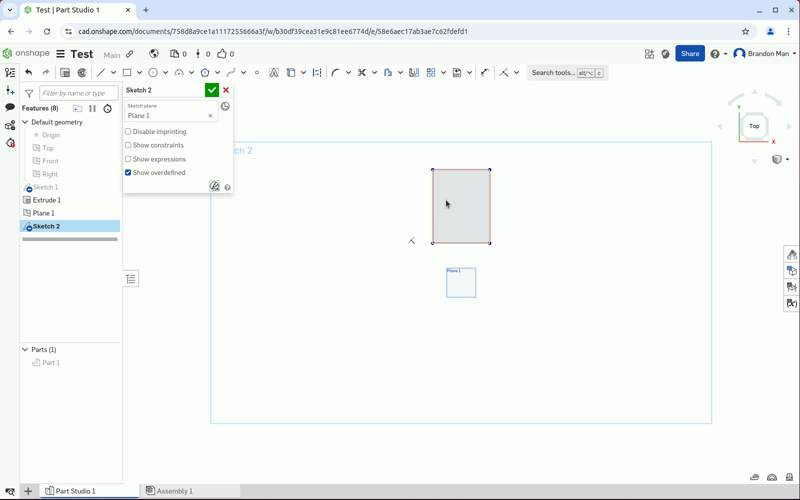
click(446, 199)
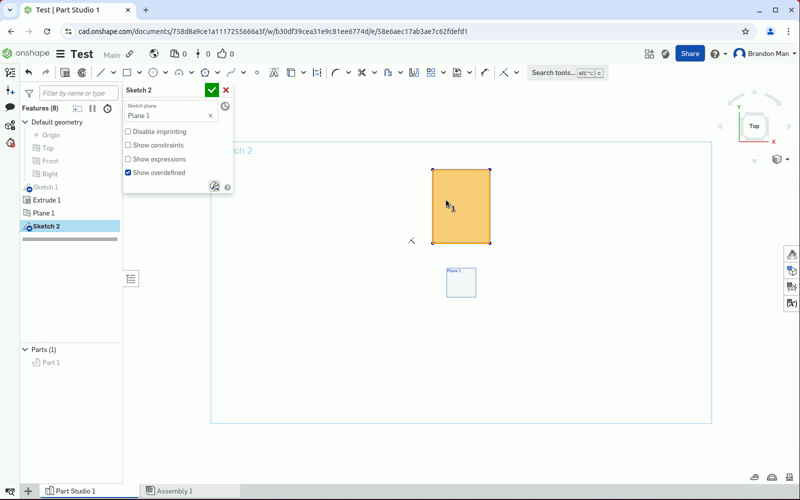
mouse_move(73, 352)
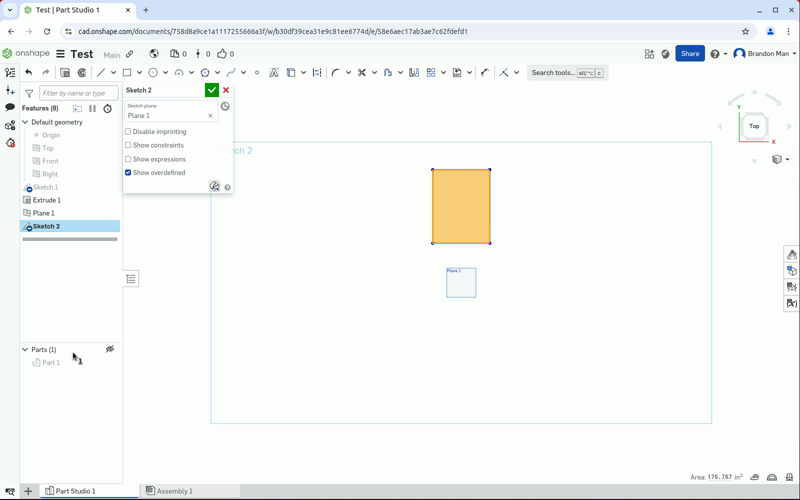
key(shift+y)
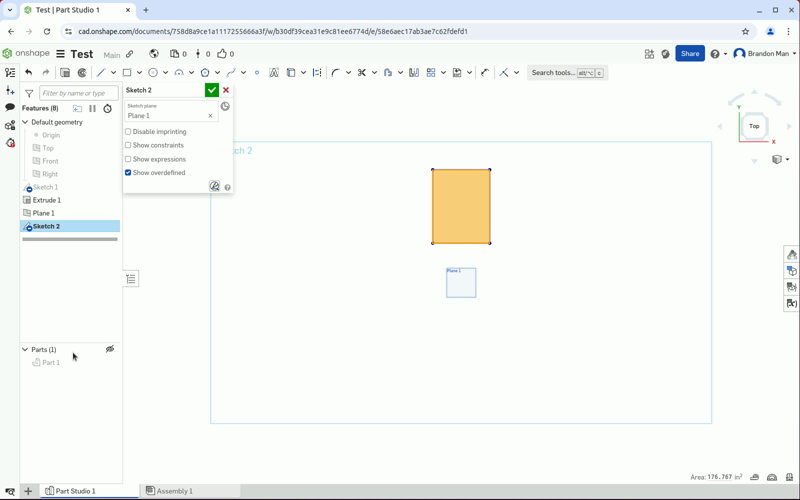
key(shift+e)
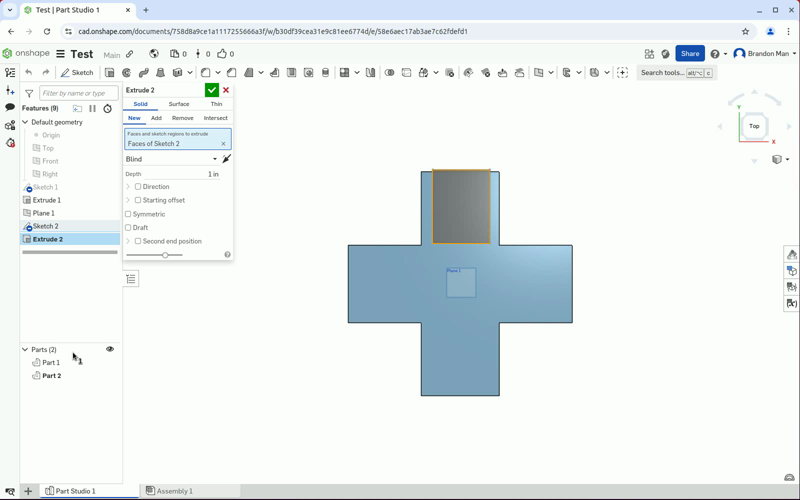
mouse_move(143, 106)
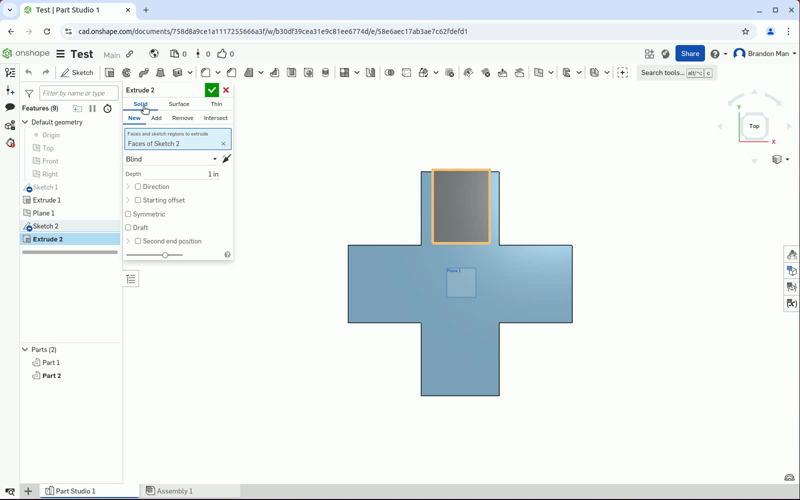
click(143, 106)
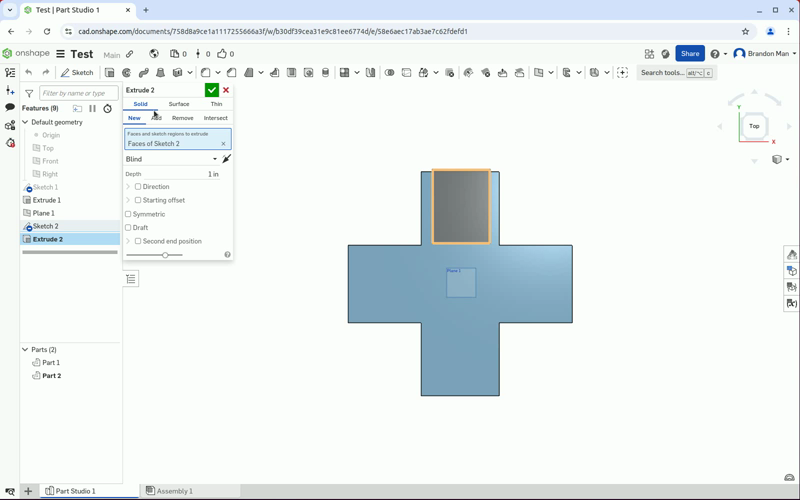
mouse_move(186, 120)
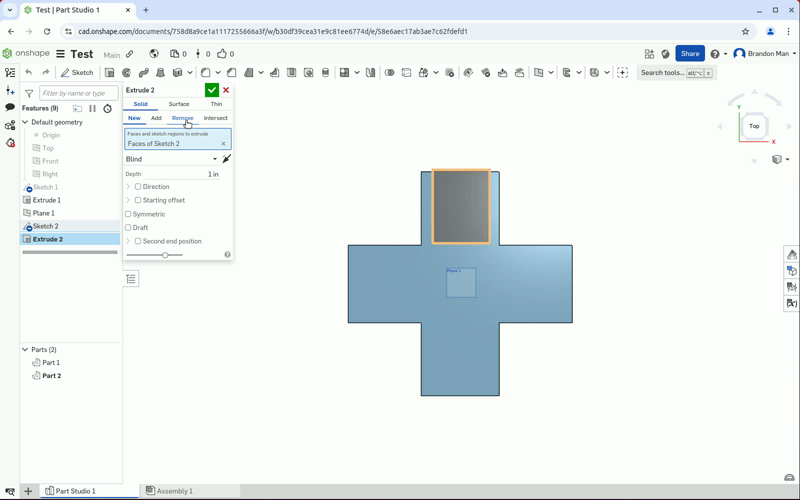
click(186, 120)
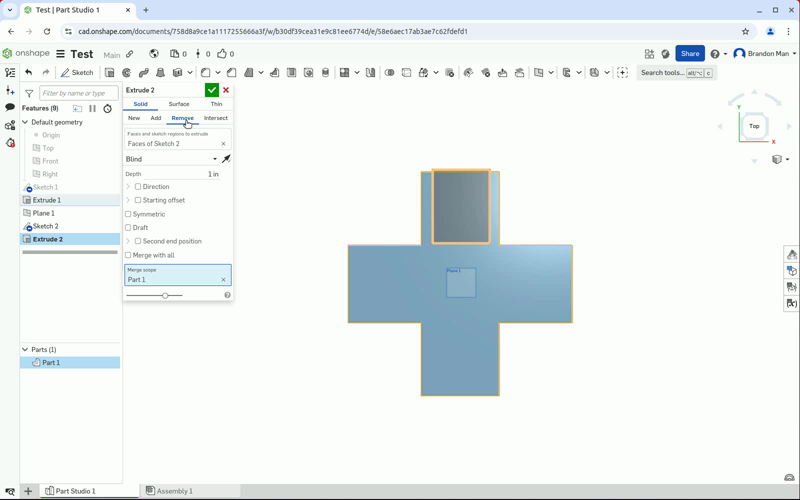
key(tab, 4)
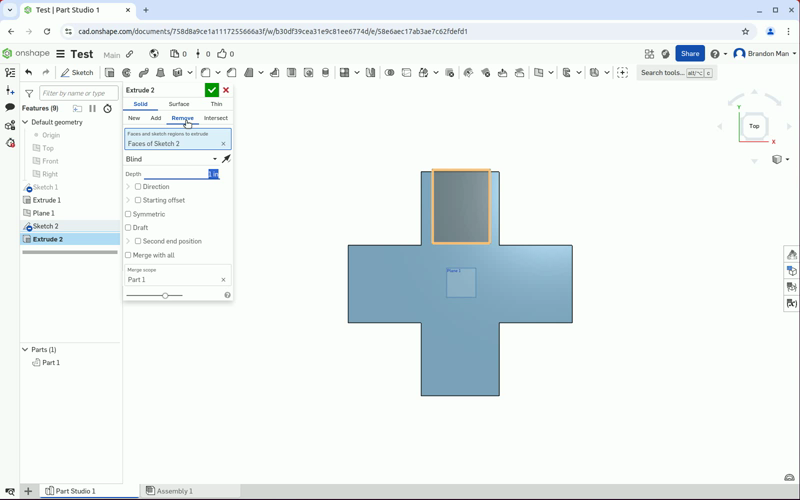
text(6.018)
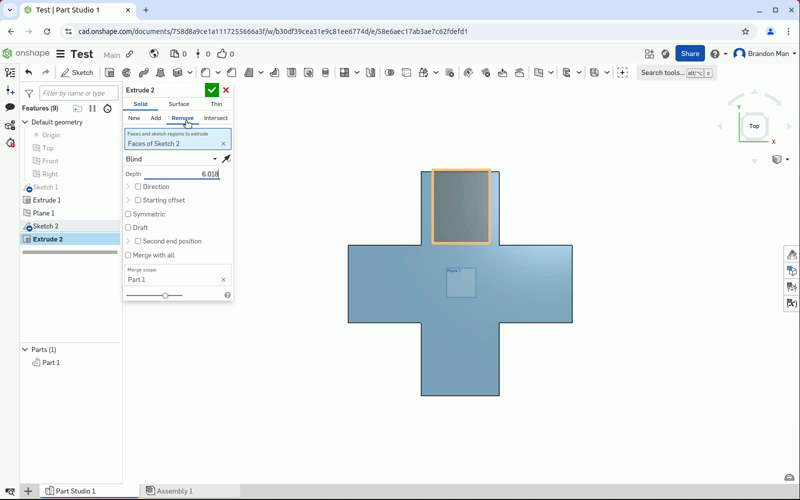
key(tab, 6)
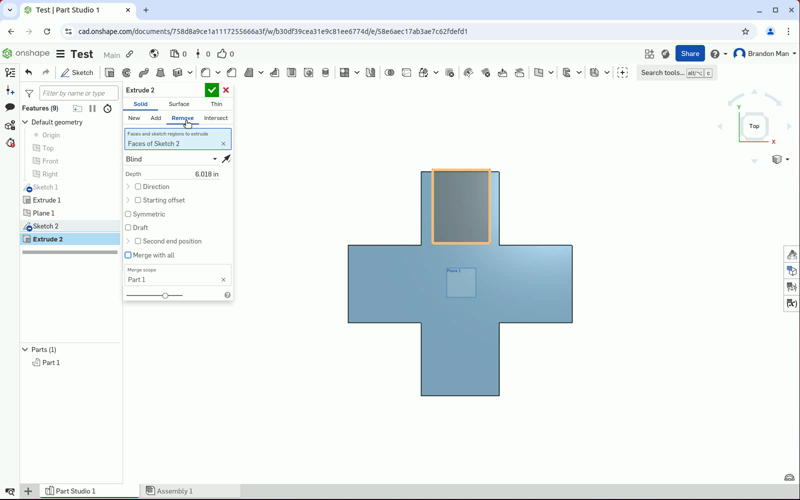
key(space)
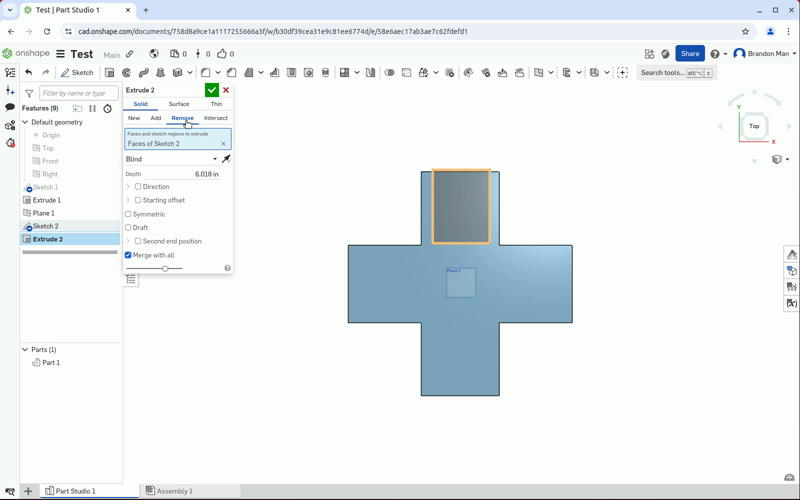
key(enter)
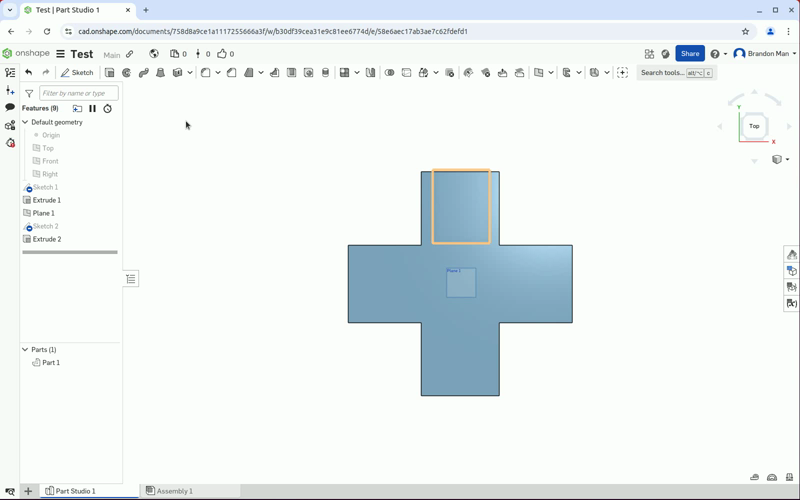
key(shift+h)
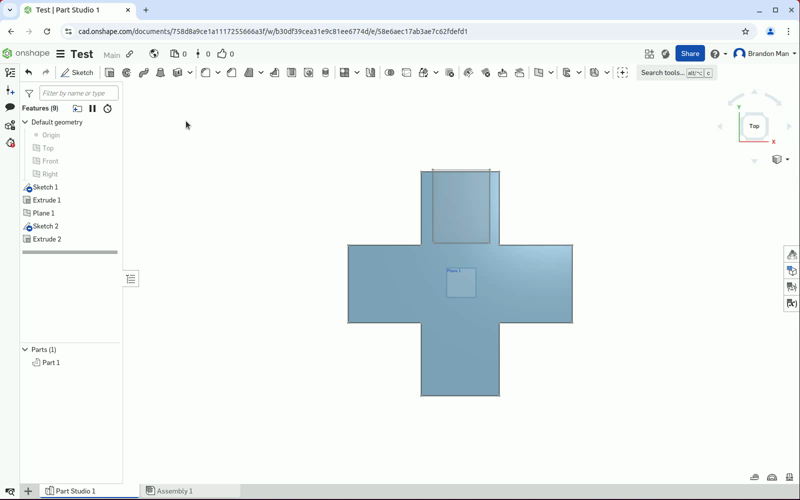
key(shift+h)
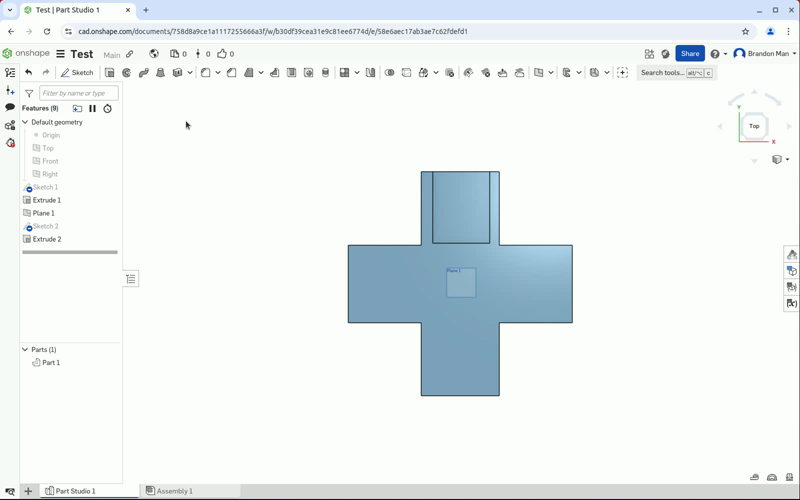
mouse_move(73, 189)
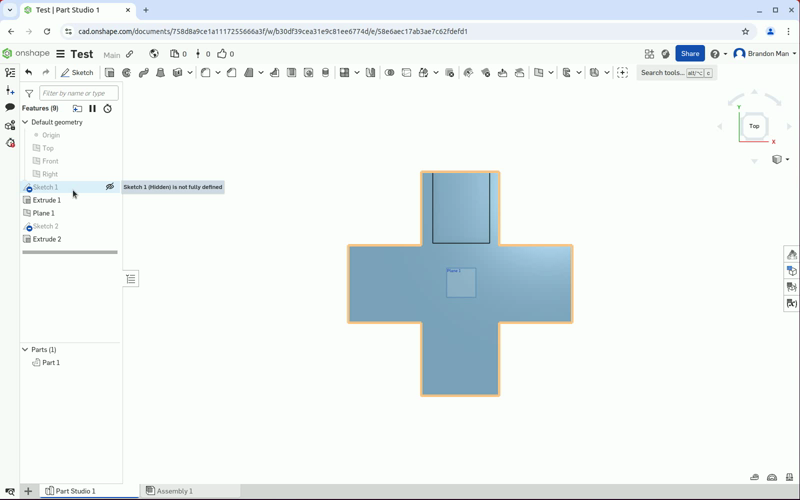
click(73, 189)
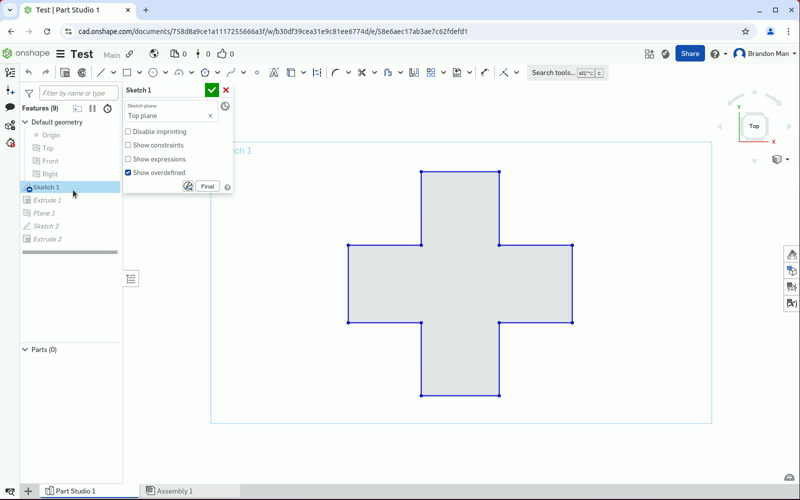
mouse_move(229, 92)
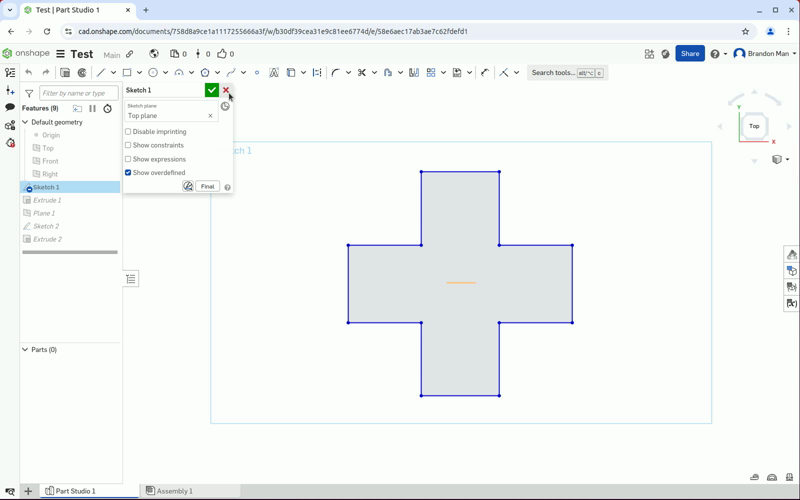
click(229, 92)
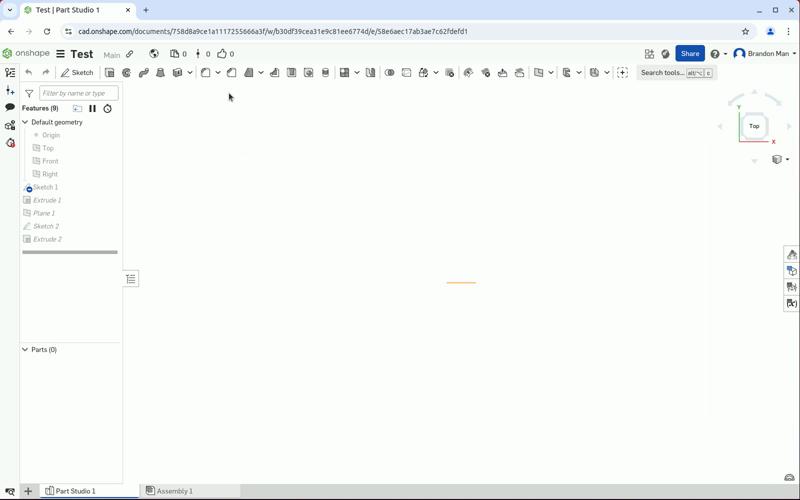
key(shift+s)
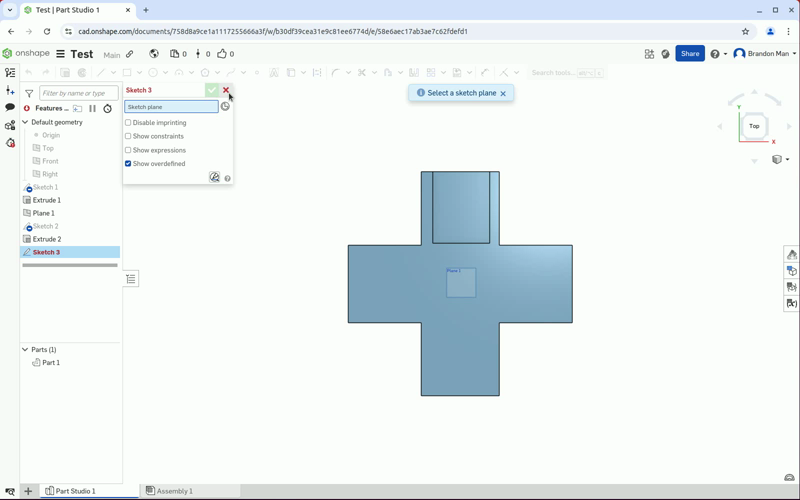
mouse_move(73, 215)
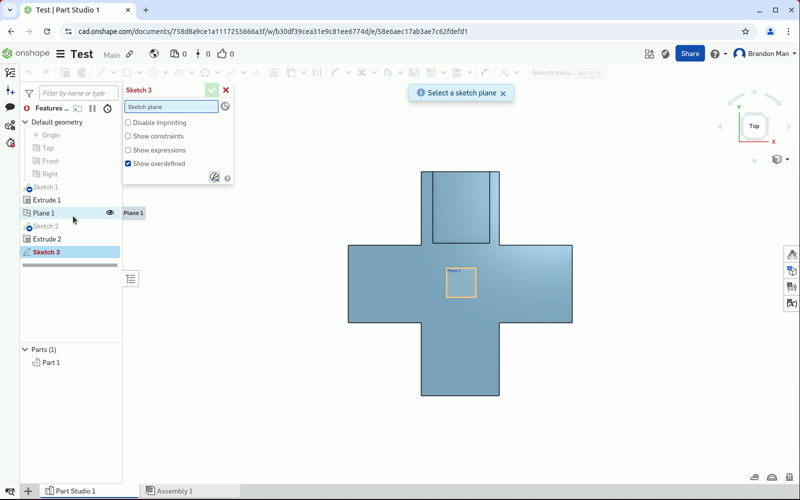
click(73, 215)
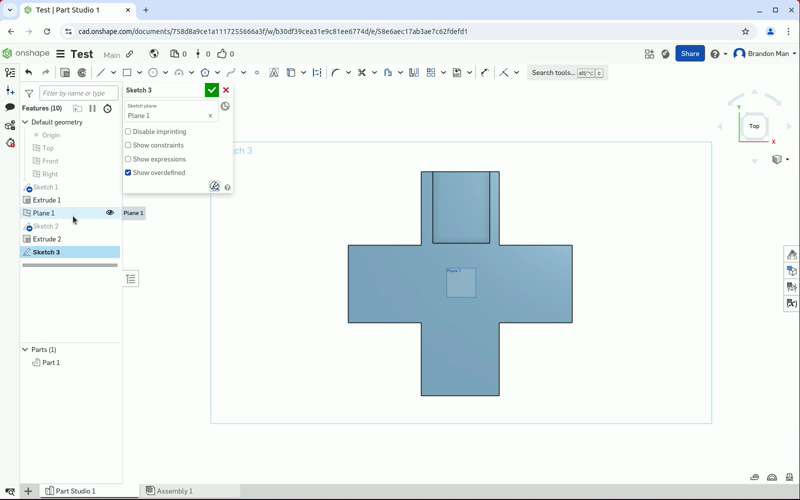
mouse_move(73, 352)
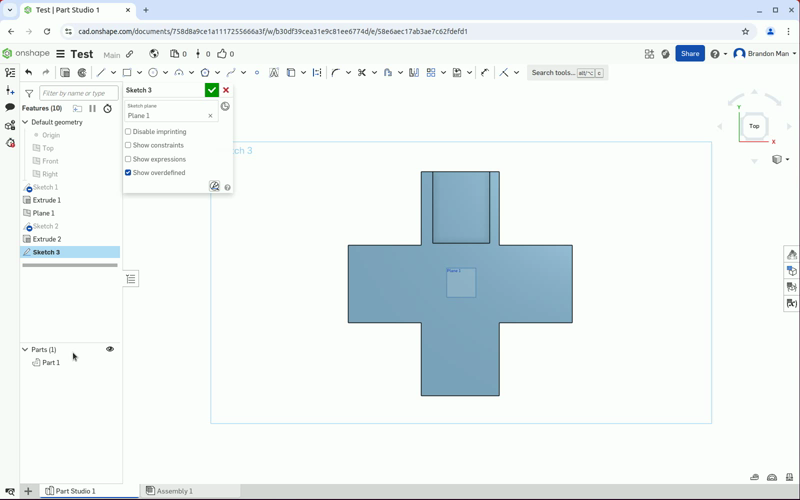
key(y)
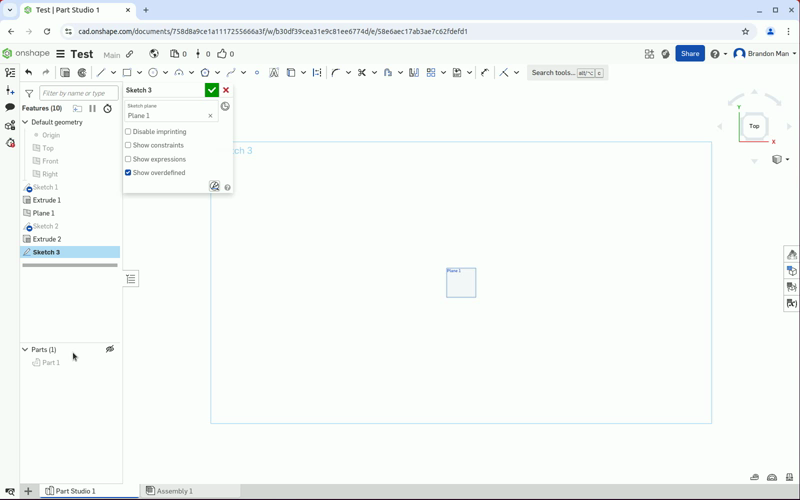
key(l)
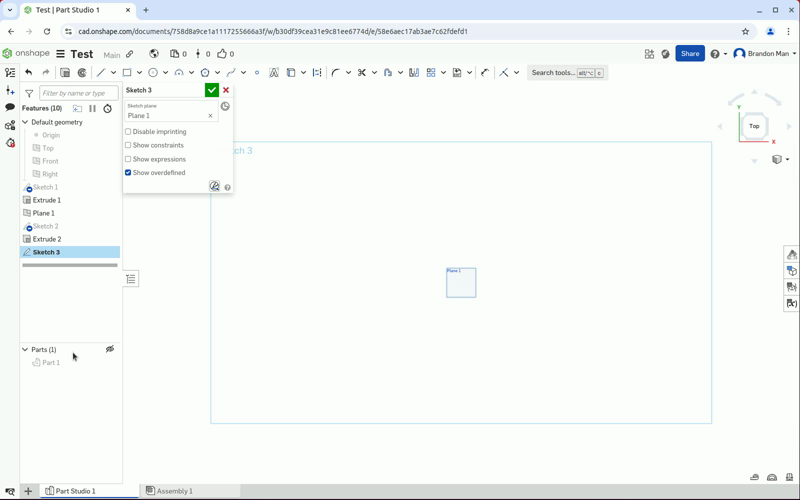
key_down(shift)
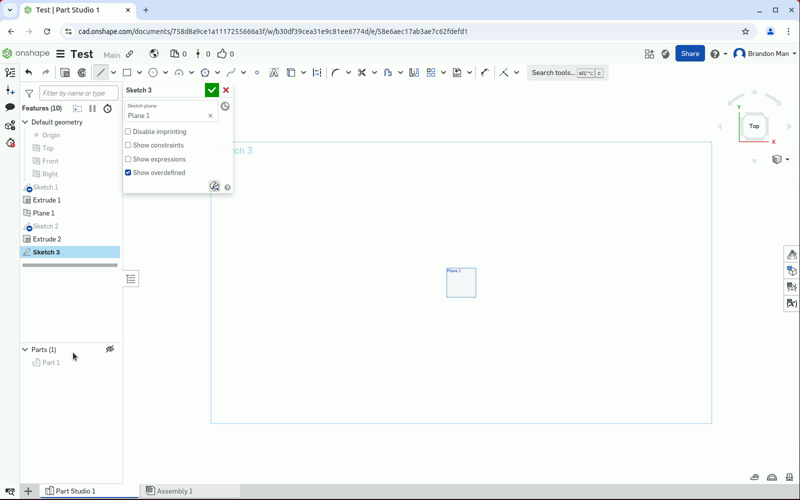
mouse_move(432, 395)
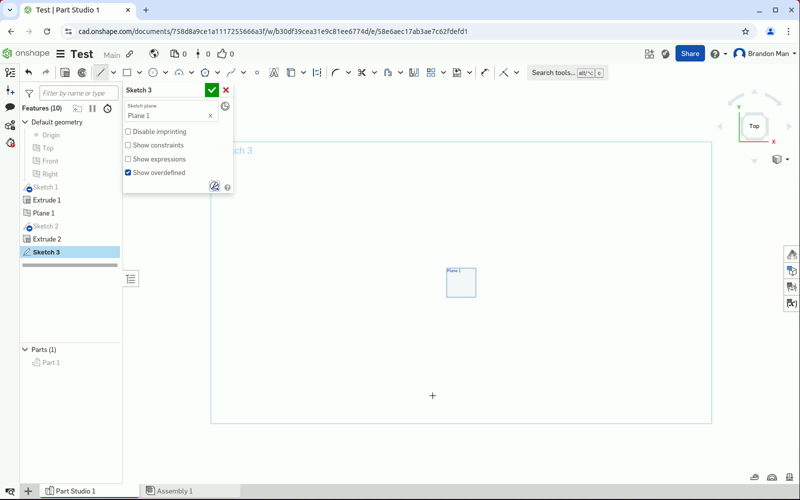
click(432, 395)
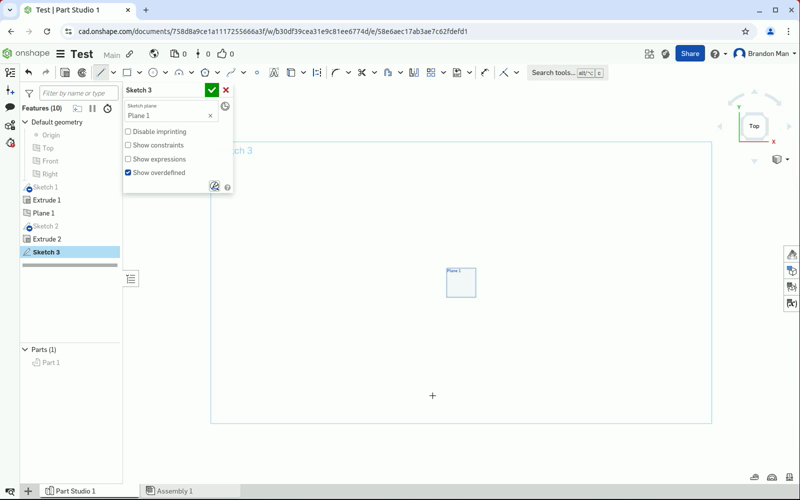
key_up(shift)
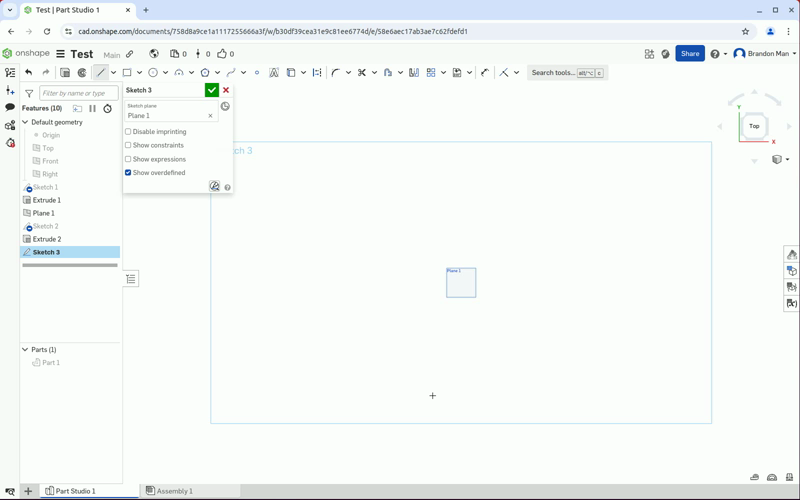
key_down(shift)
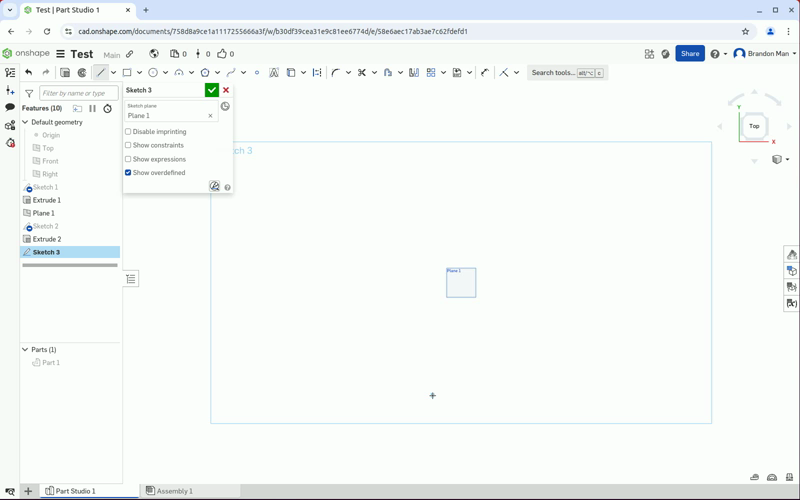
mouse_move(462, 395)
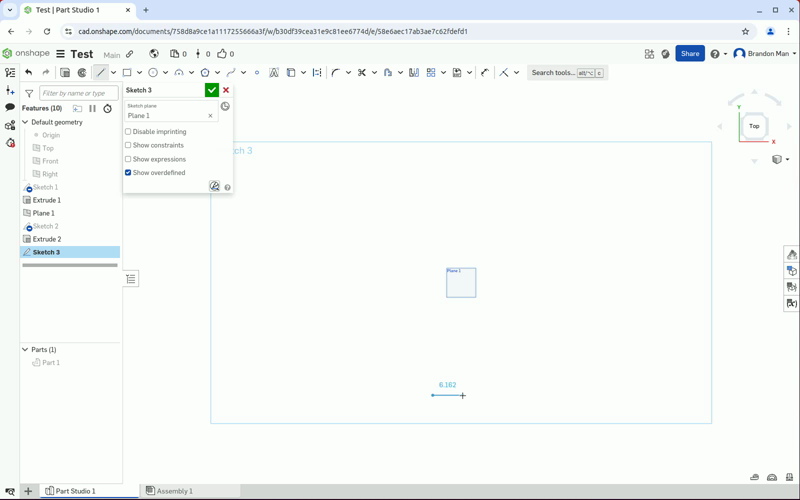
mouse_move(489, 395)
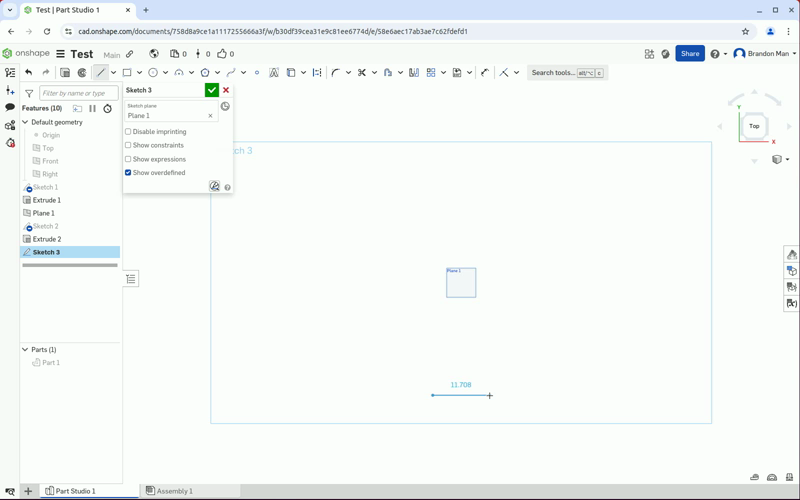
click(489, 395)
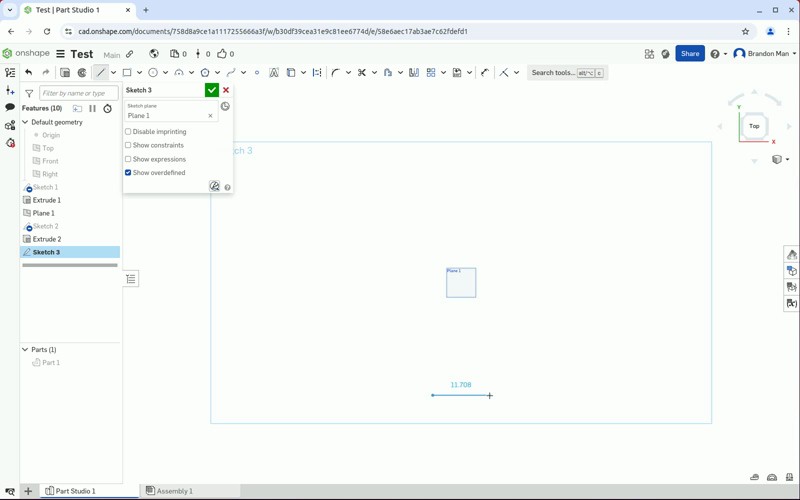
key_up(shift)
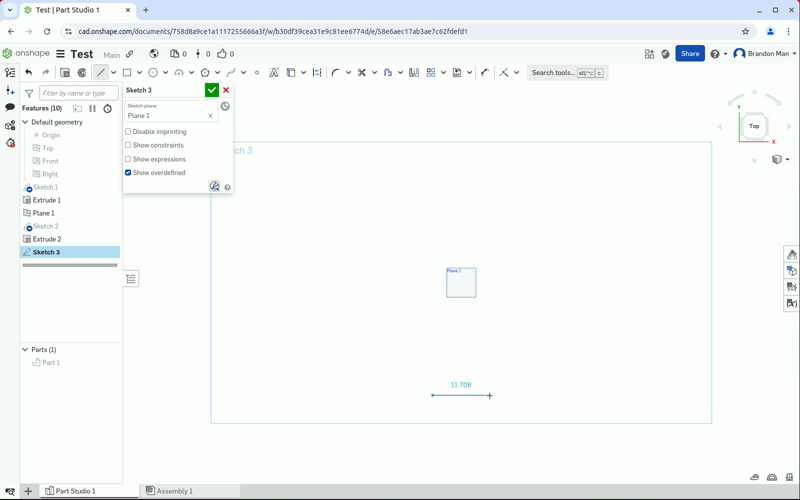
key_down(shift)
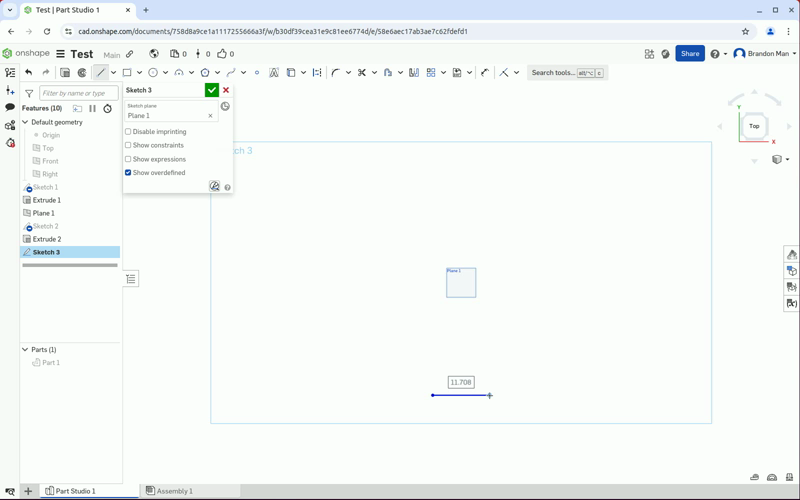
mouse_move(489, 322)
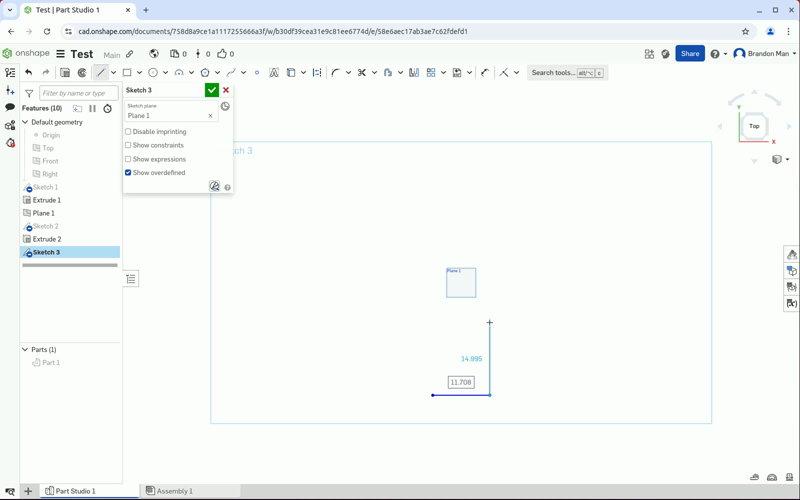
click(489, 322)
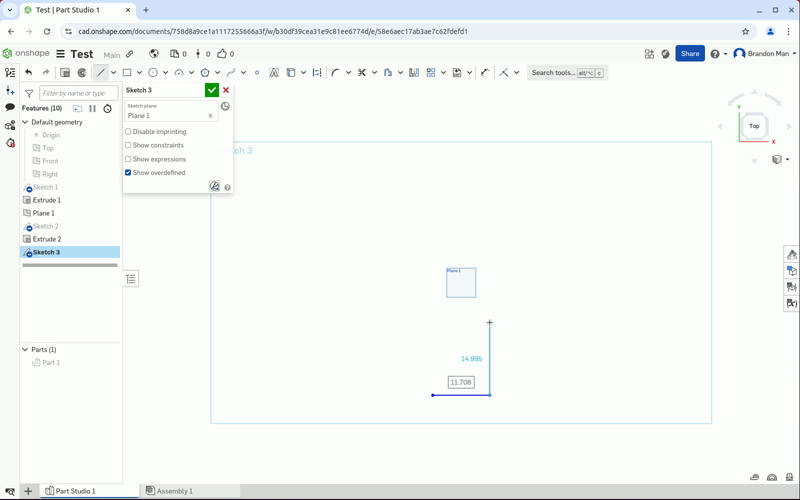
key_up(shift)
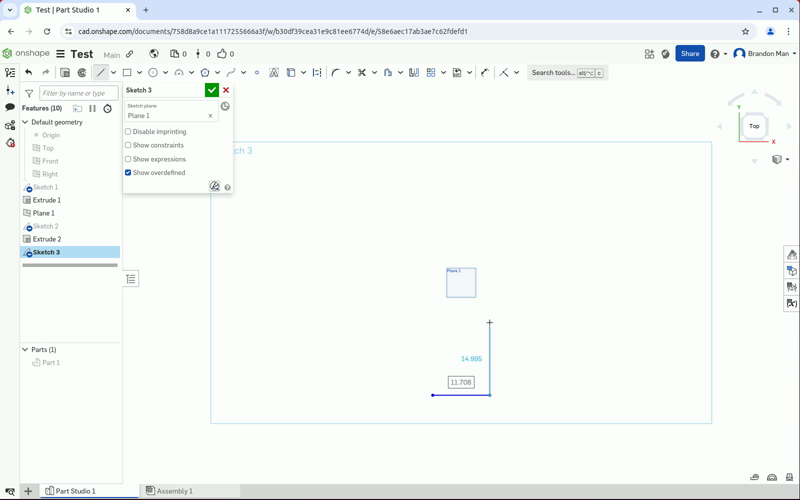
key_down(shift)
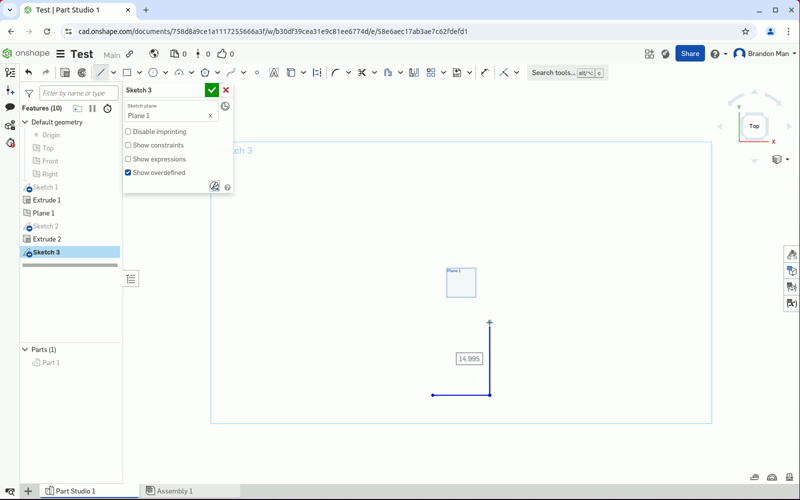
mouse_move(519, 322)
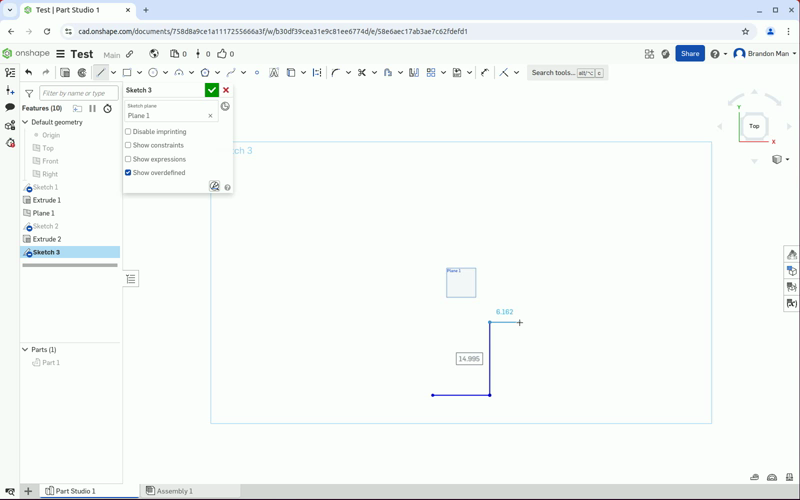
mouse_move(432, 322)
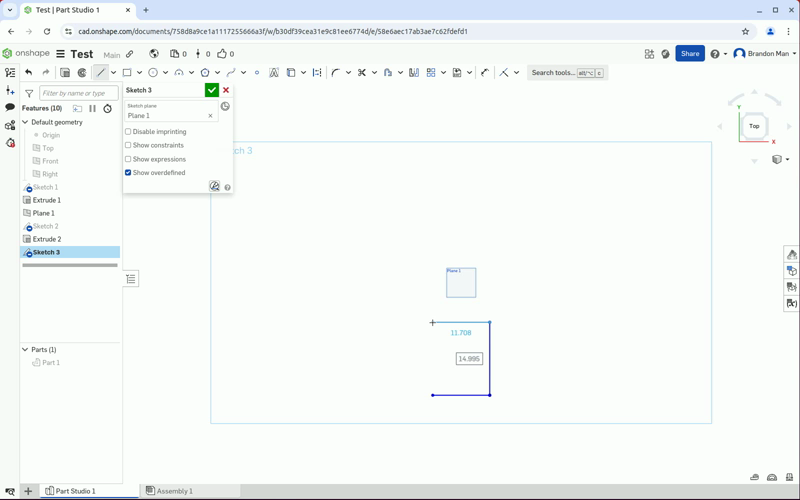
click(432, 322)
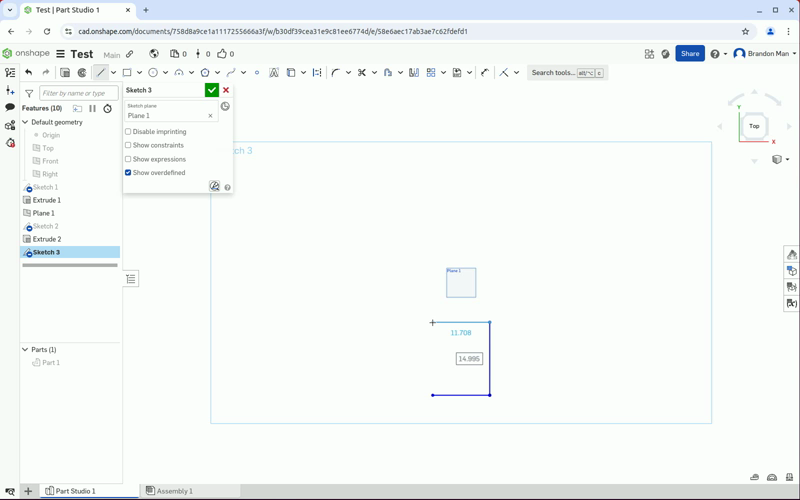
key_up(shift)
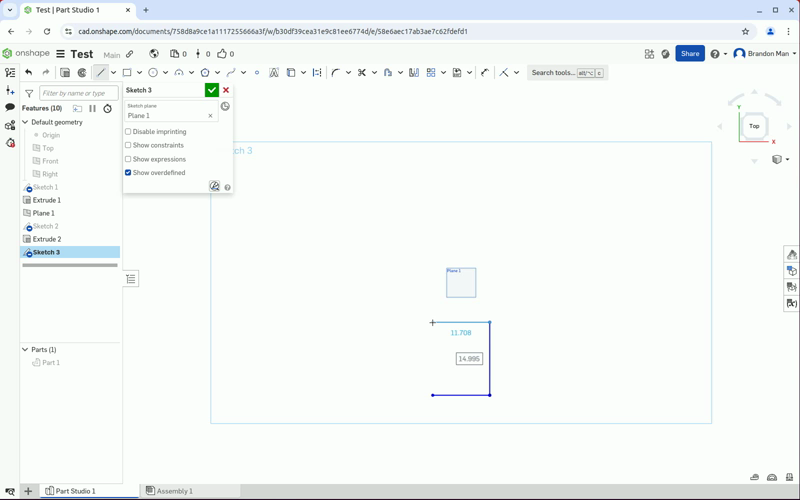
key_down(shift)
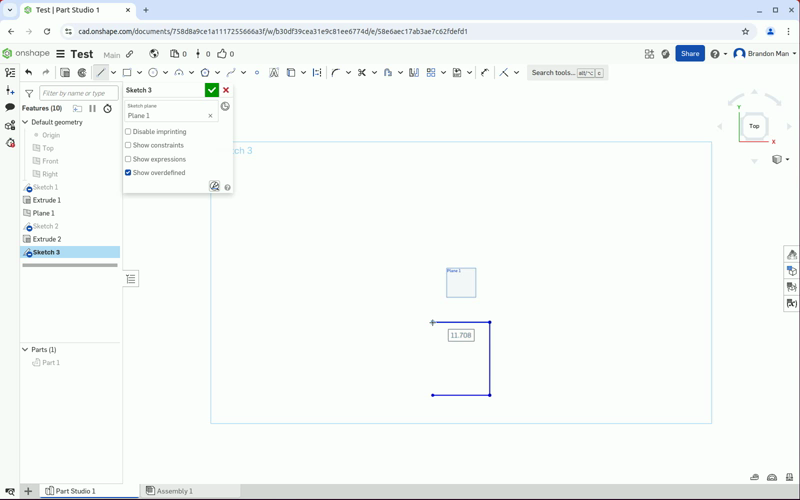
mouse_move(432, 395)
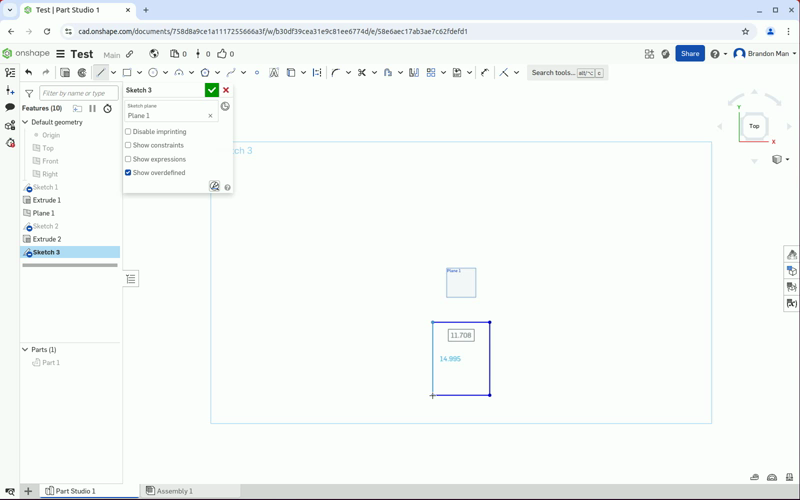
key_up(shift)
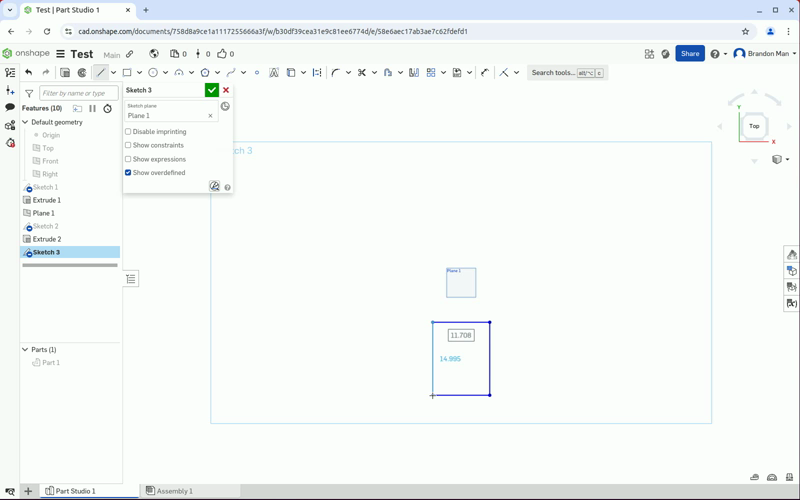
click(432, 395)
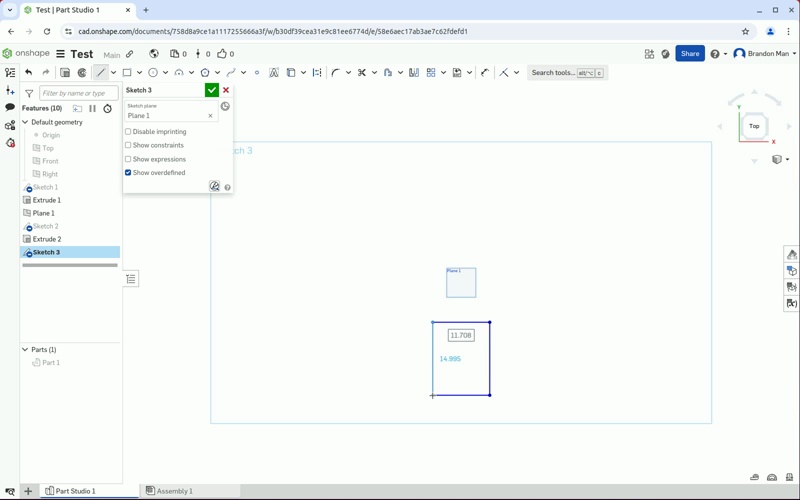
key(esc)
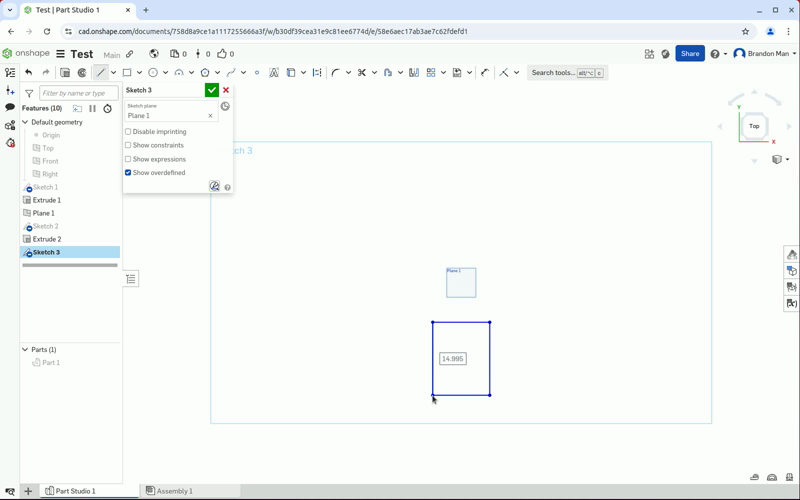
mouse_move(478, 374)
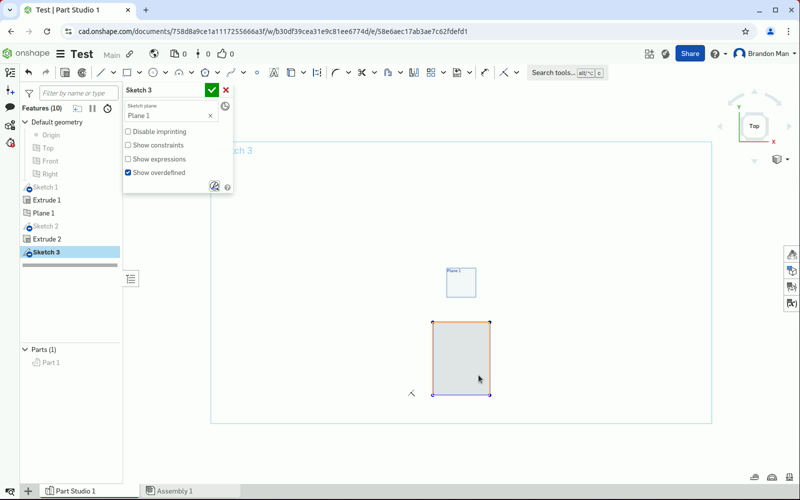
click(478, 374)
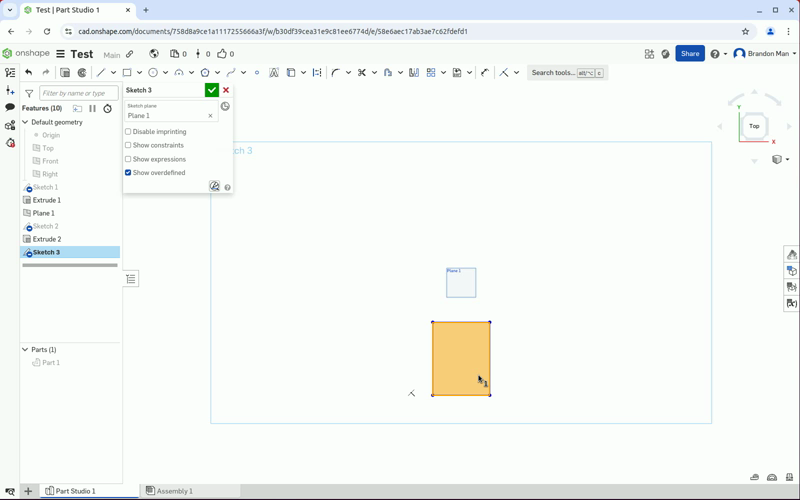
mouse_move(73, 352)
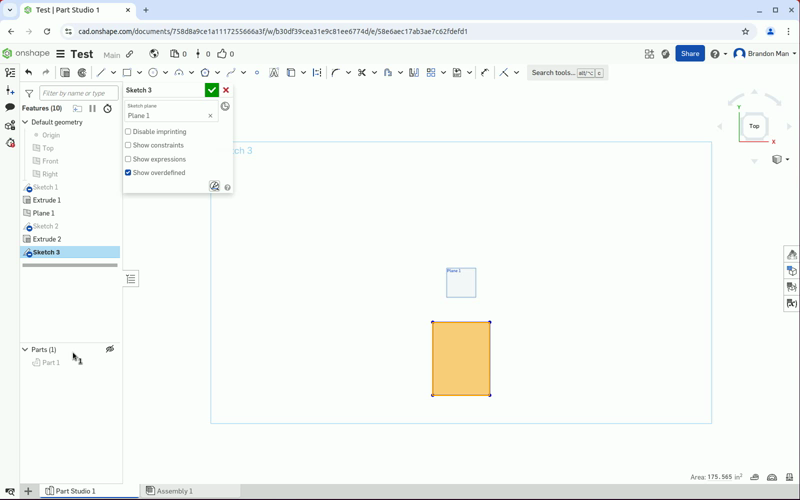
key(shift+y)
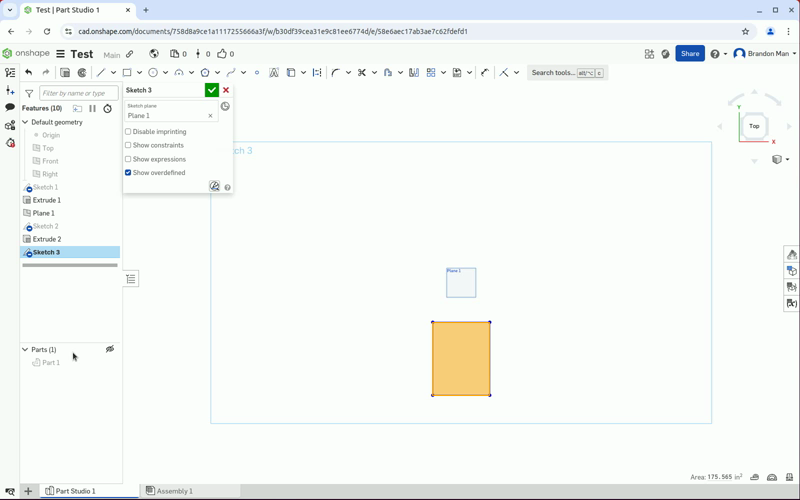
key(shift+e)
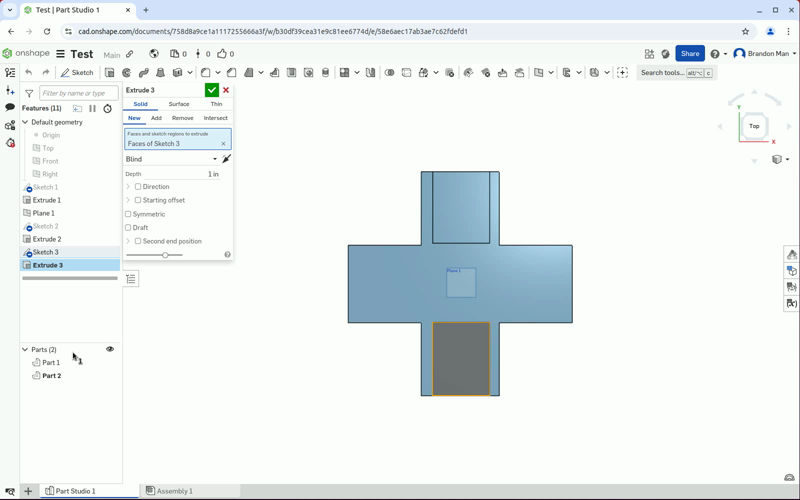
mouse_move(143, 106)
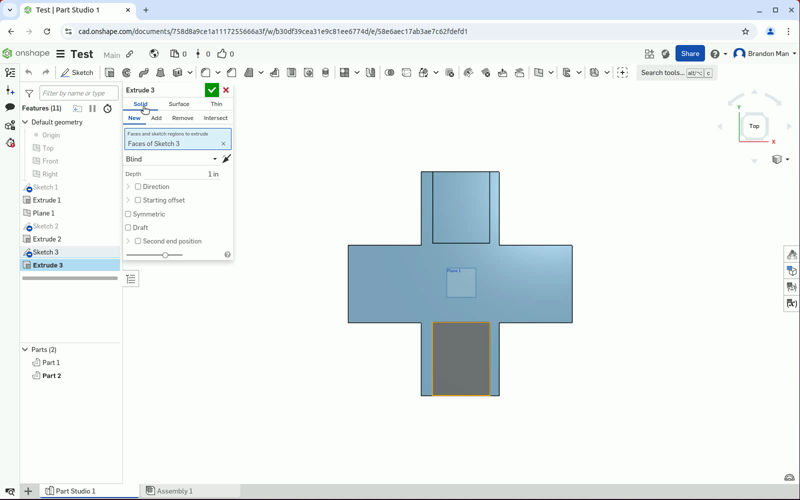
click(143, 106)
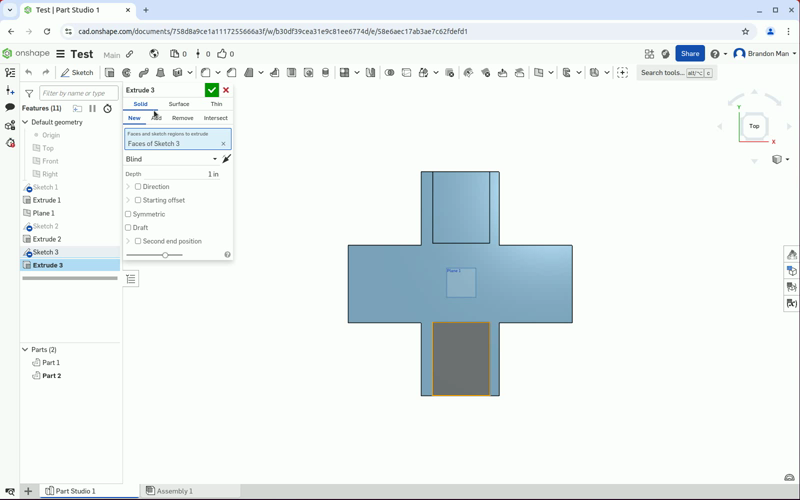
mouse_move(186, 120)
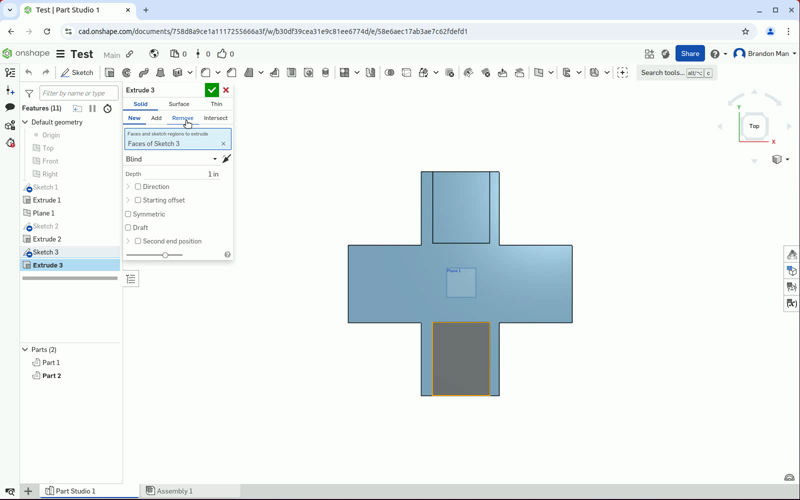
click(186, 120)
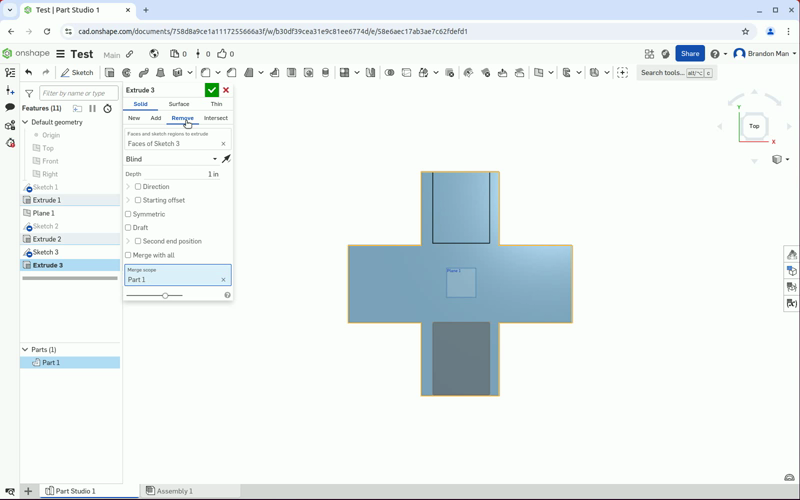
key(tab, 4)
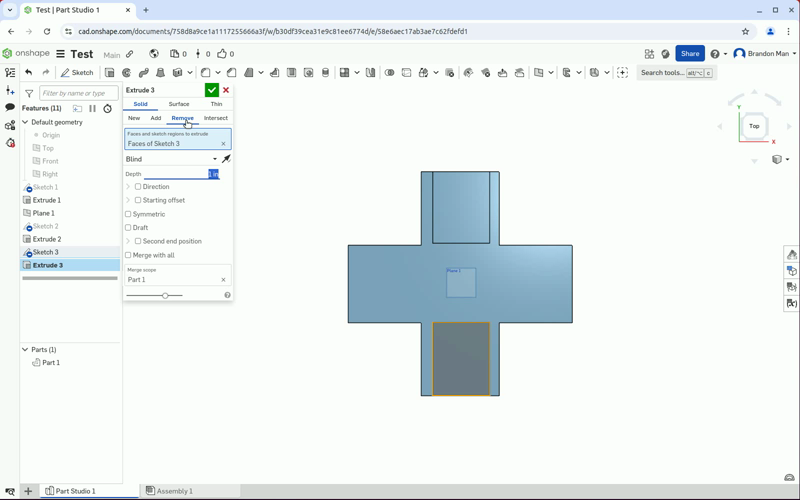
text(6.018)
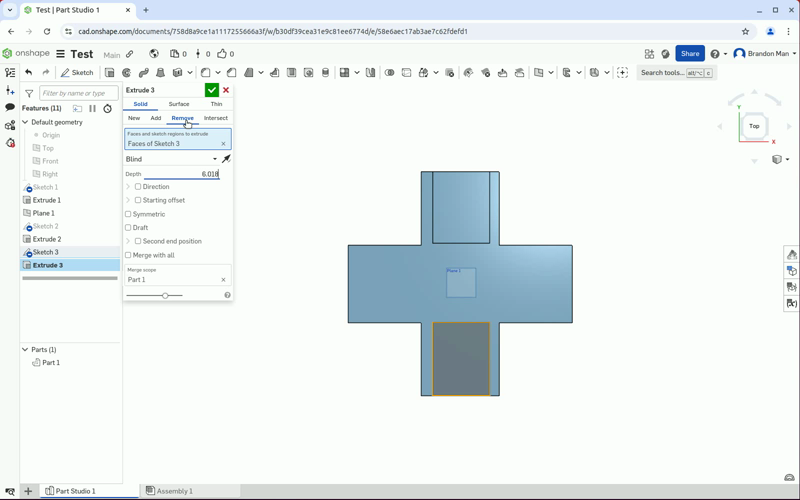
key(tab, 6)
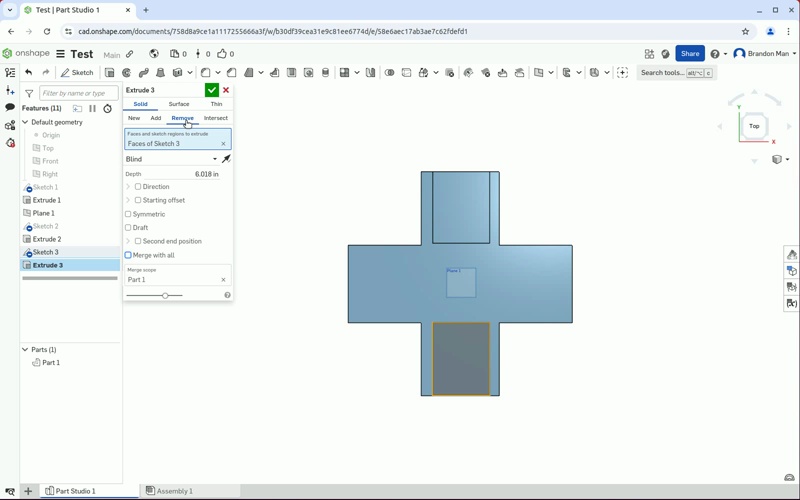
key(space)
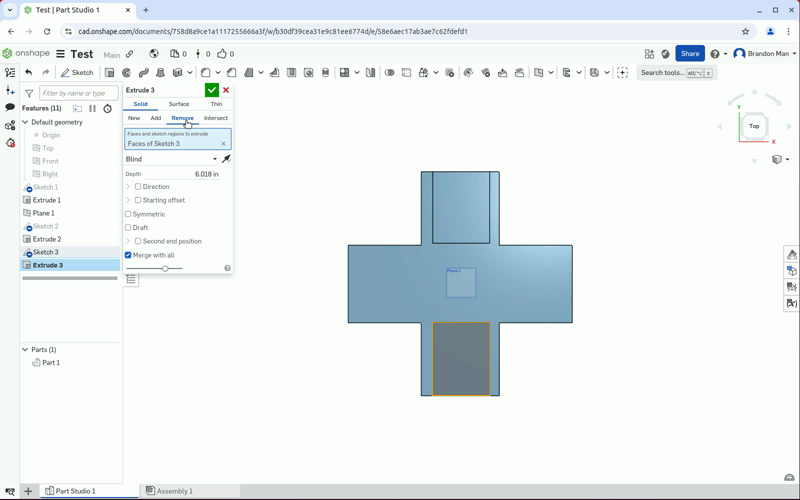
key(enter)
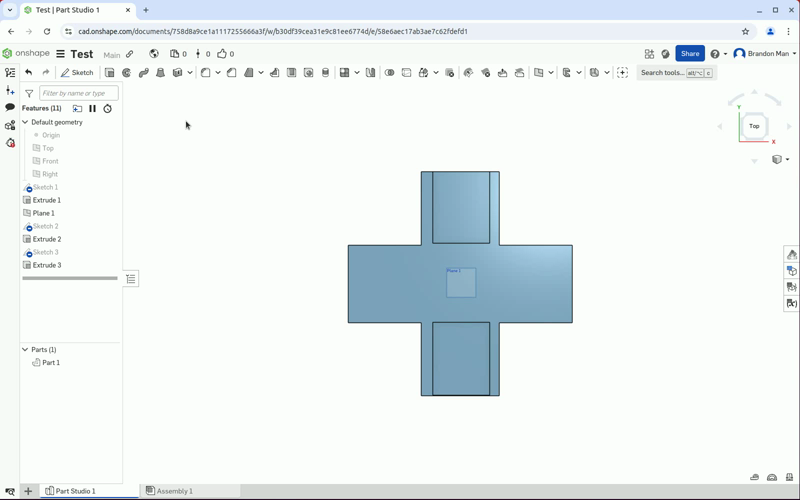
key(shift+h)
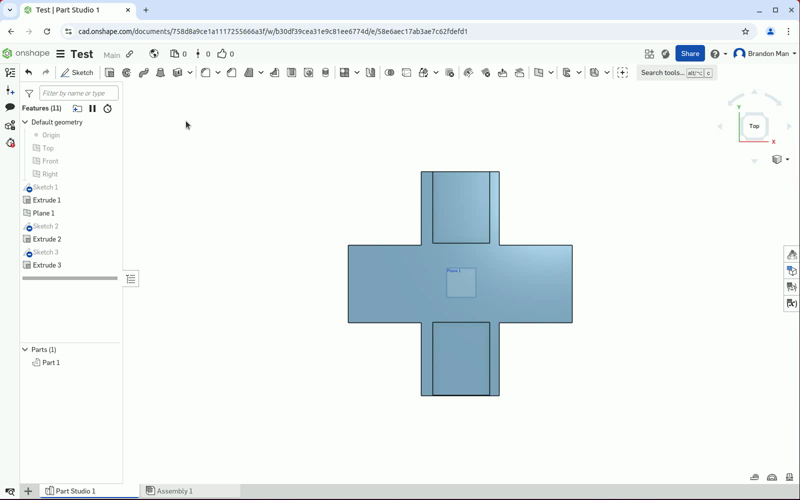
key(shift+h)
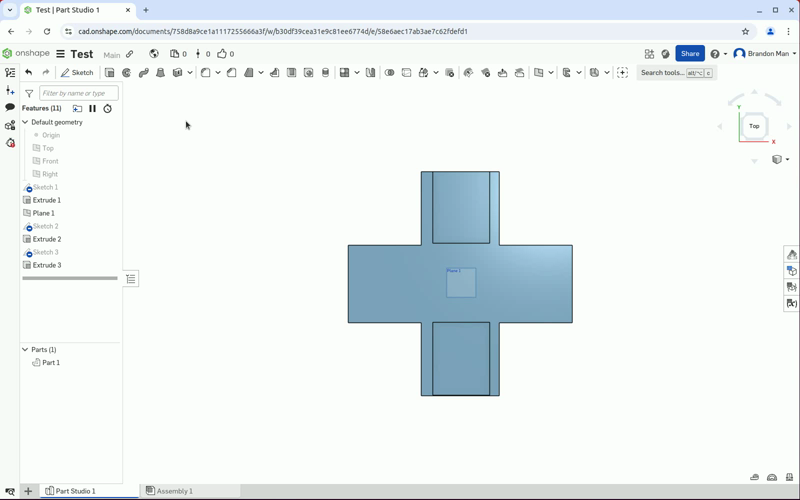
mouse_move(73, 189)
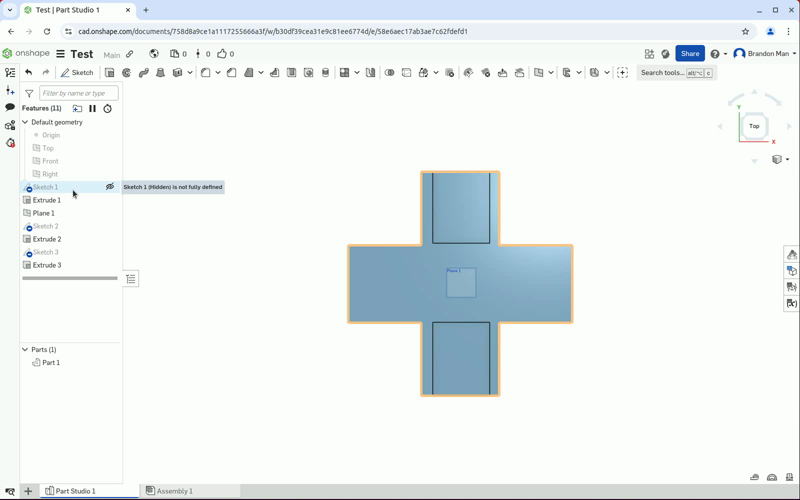
click(73, 189)
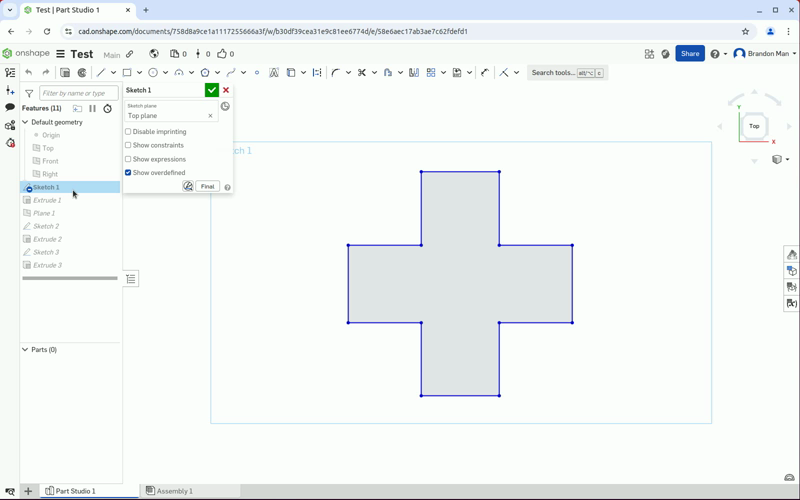
mouse_move(229, 92)
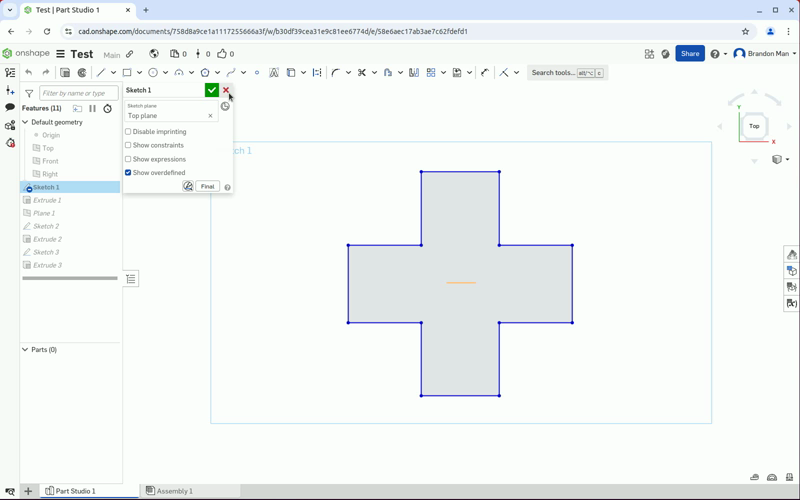
click(229, 92)
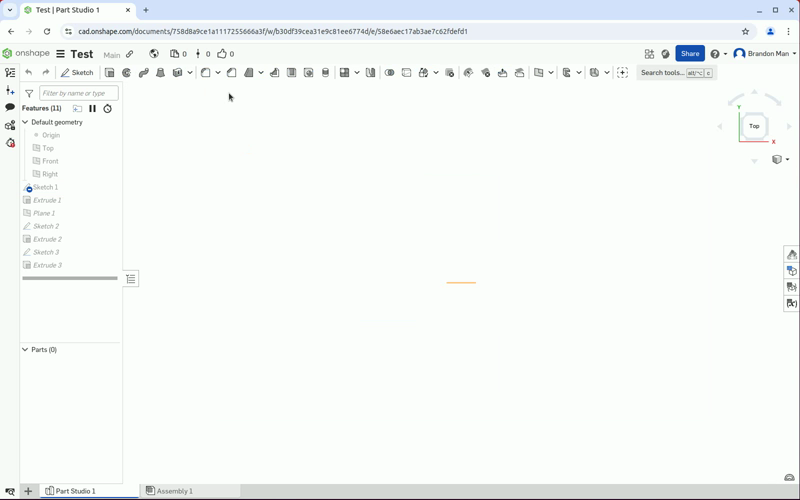
key(shift+s)
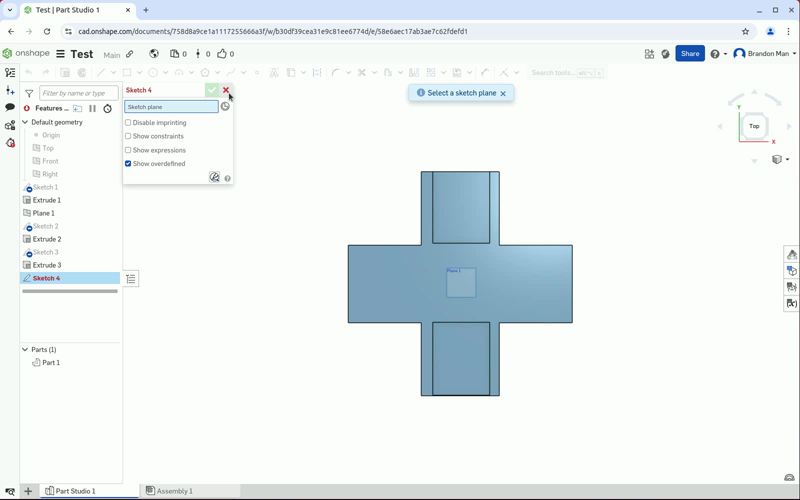
mouse_move(73, 215)
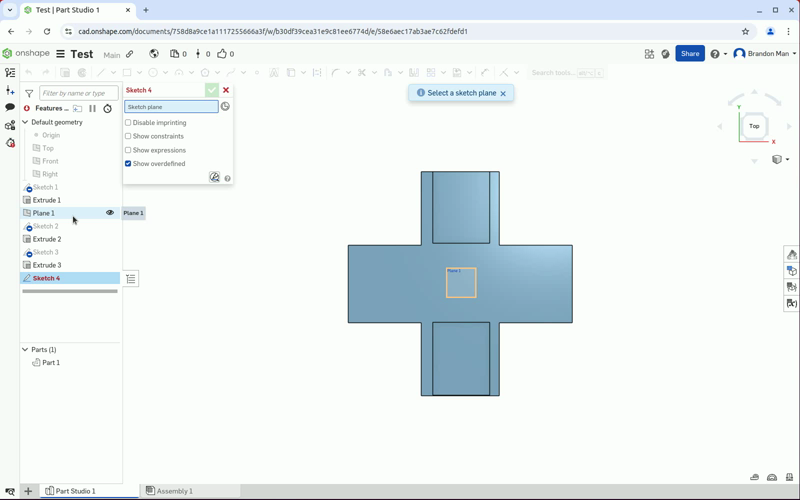
click(73, 215)
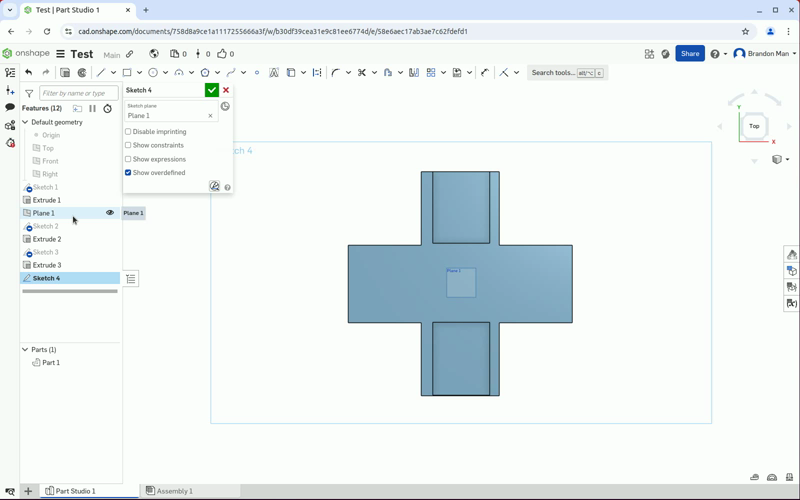
mouse_move(73, 352)
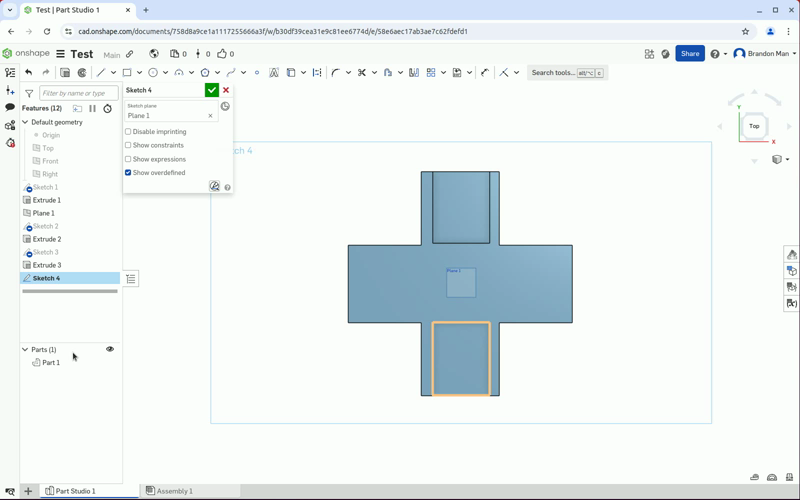
key(y)
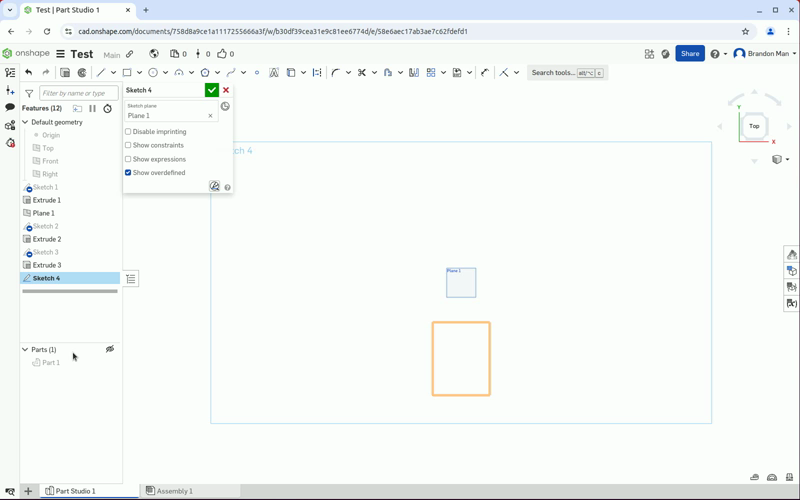
key(l)
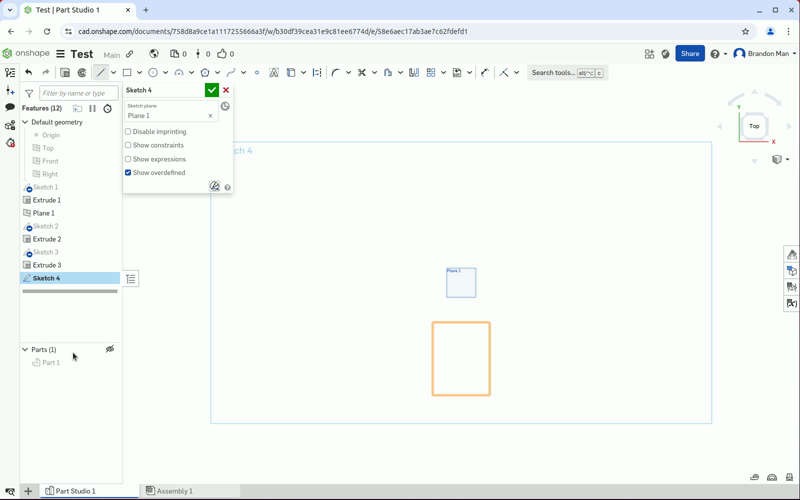
key_down(shift)
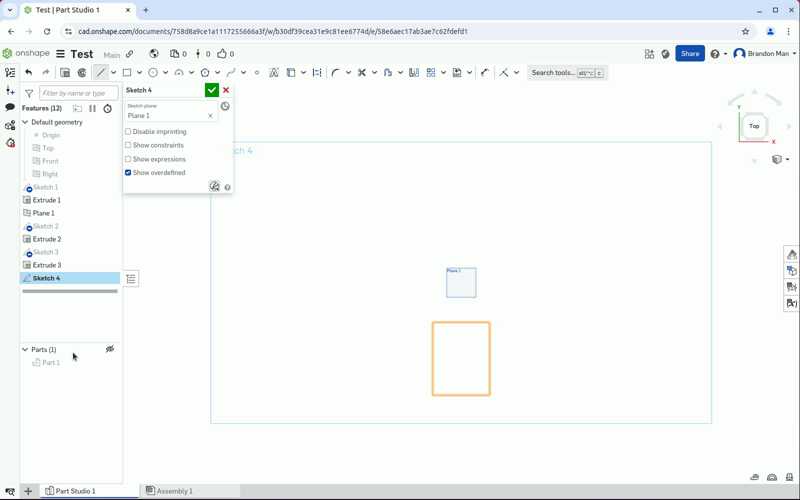
mouse_move(500, 311)
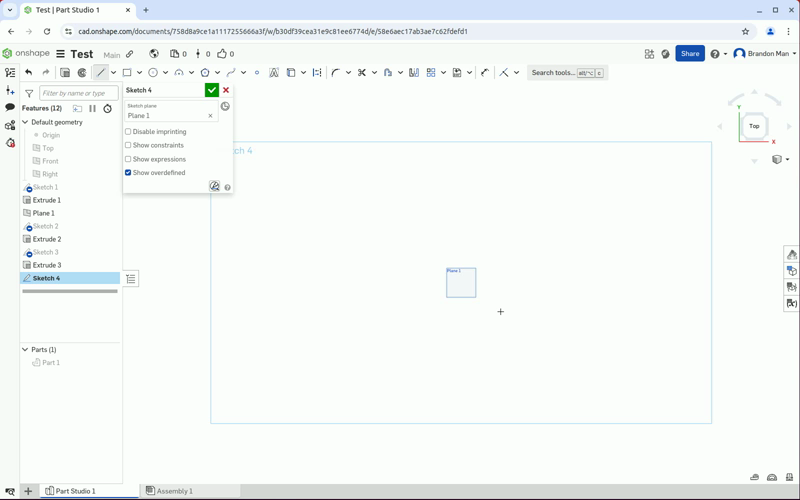
click(500, 311)
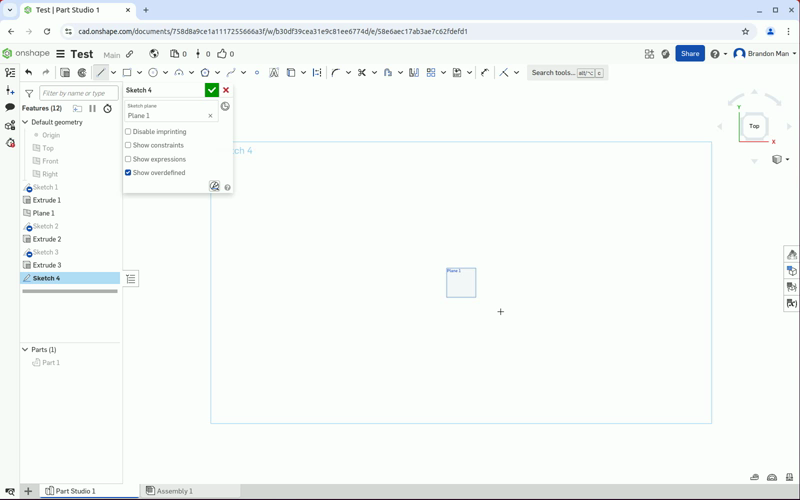
key_up(shift)
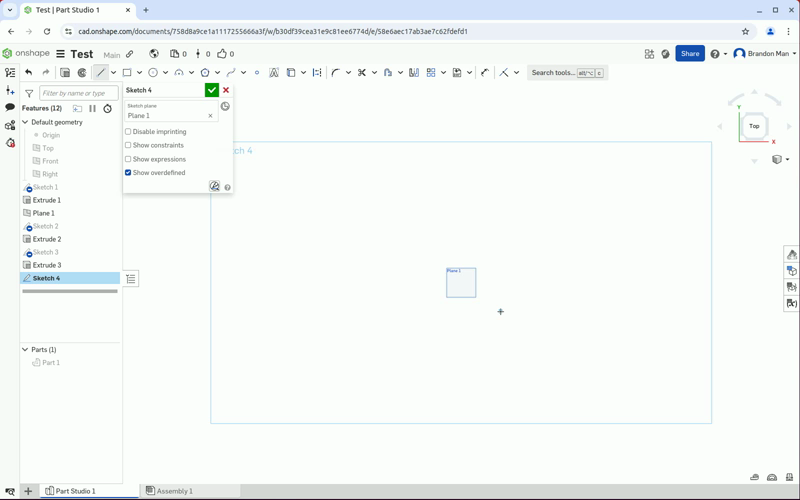
key_down(shift)
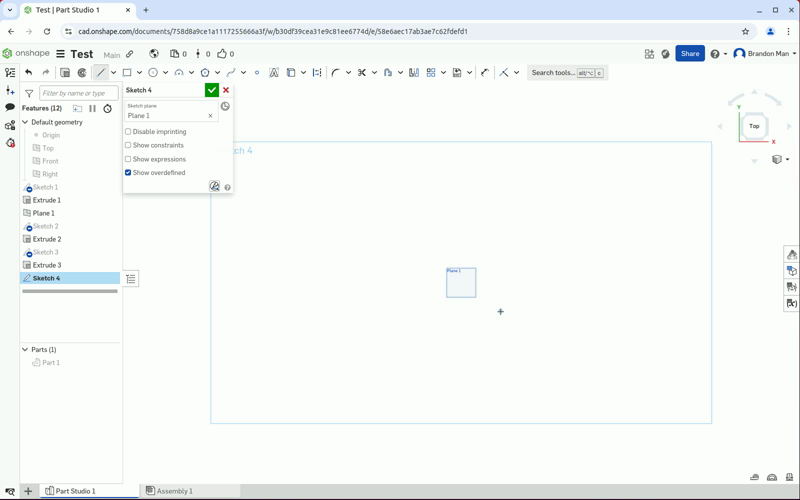
mouse_move(573, 311)
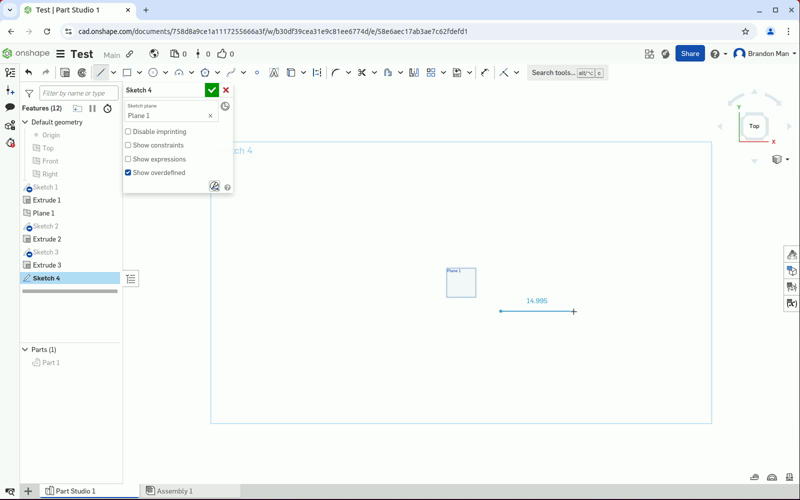
click(573, 311)
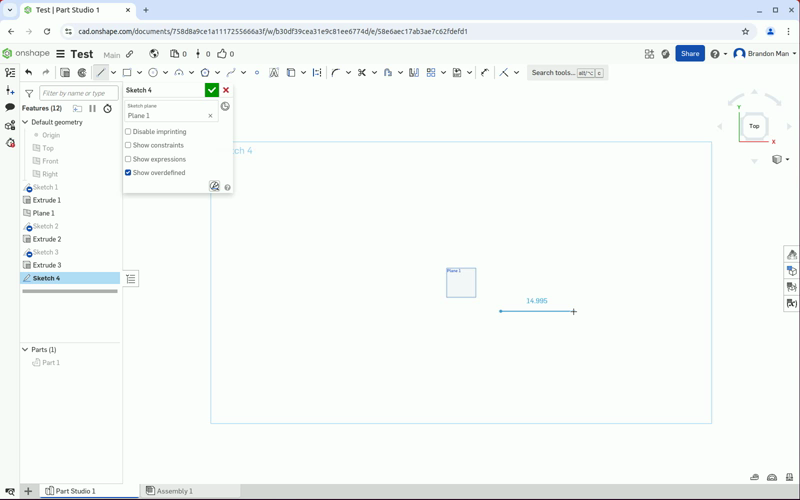
key_up(shift)
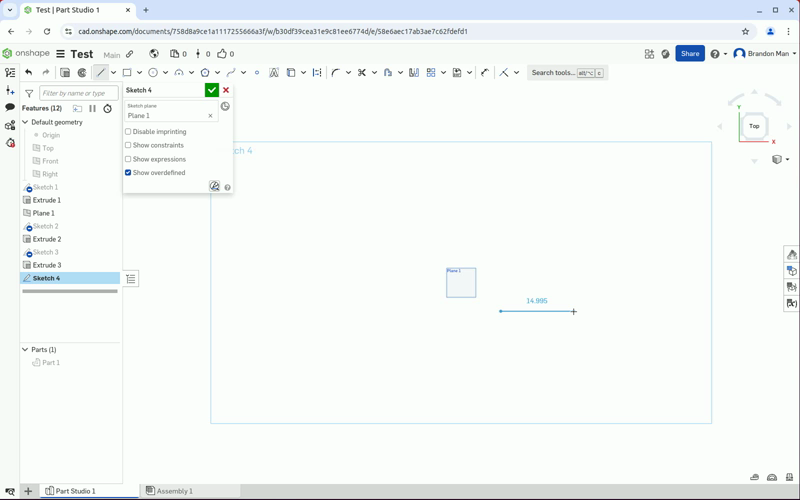
key_down(shift)
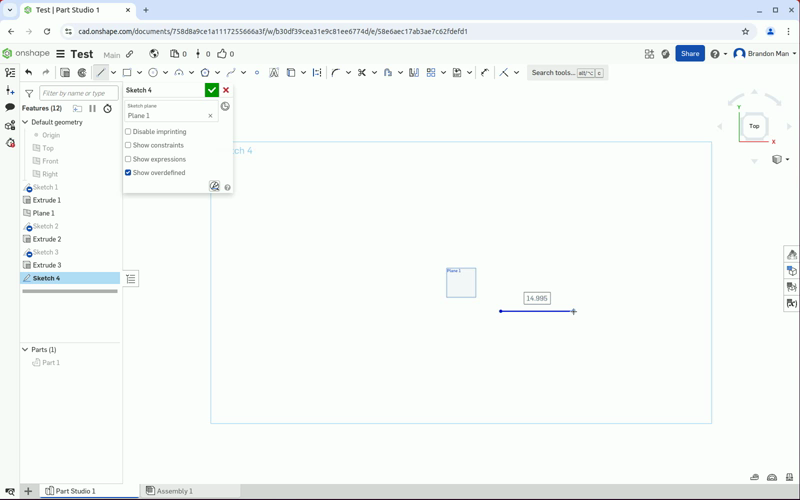
mouse_move(589, 311)
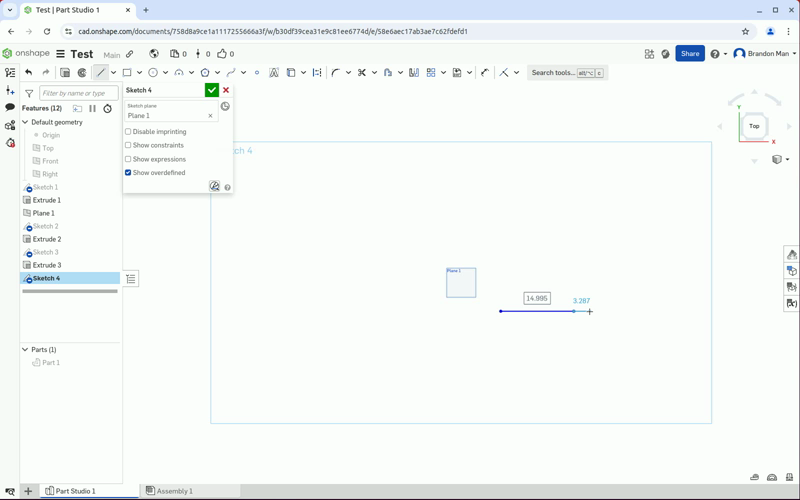
mouse_move(573, 254)
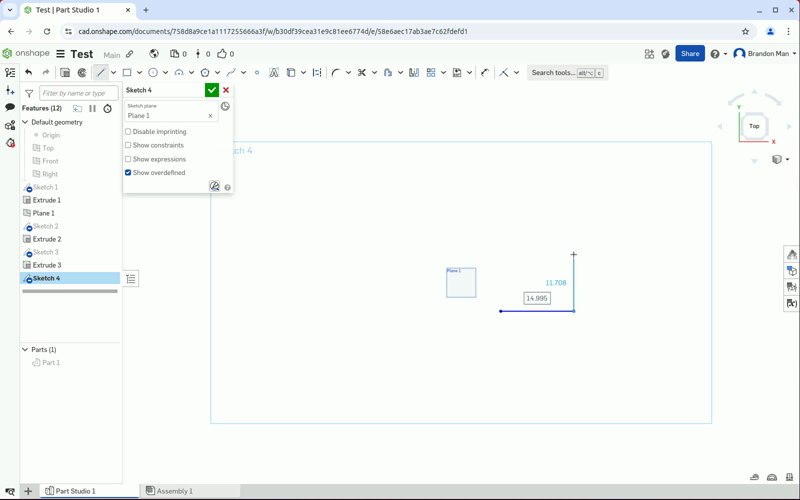
click(573, 254)
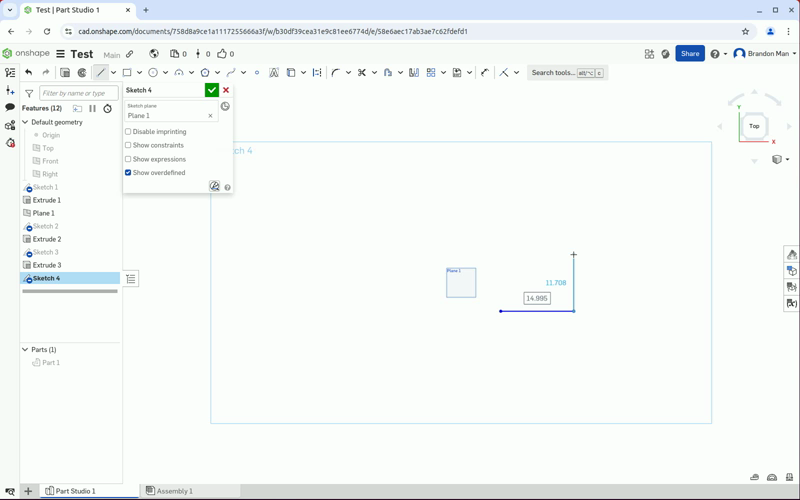
key_up(shift)
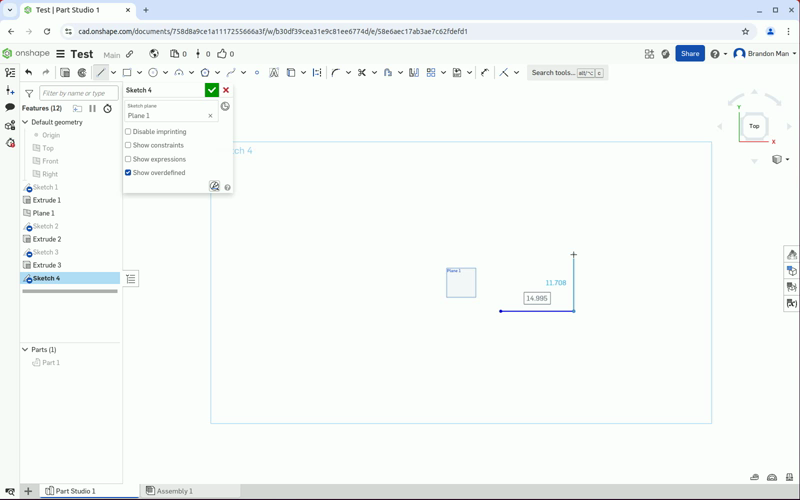
key_down(shift)
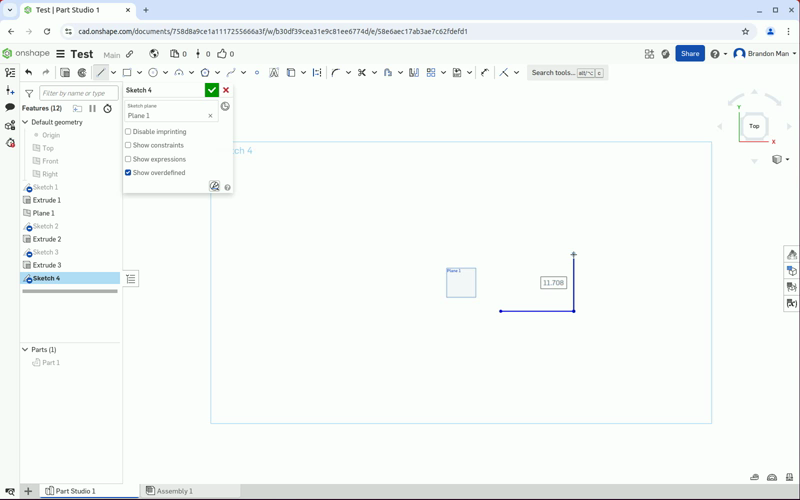
mouse_move(500, 254)
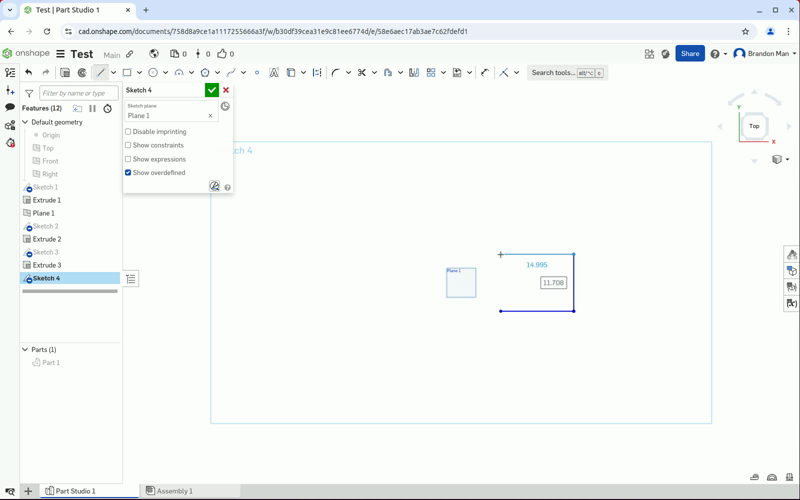
click(500, 254)
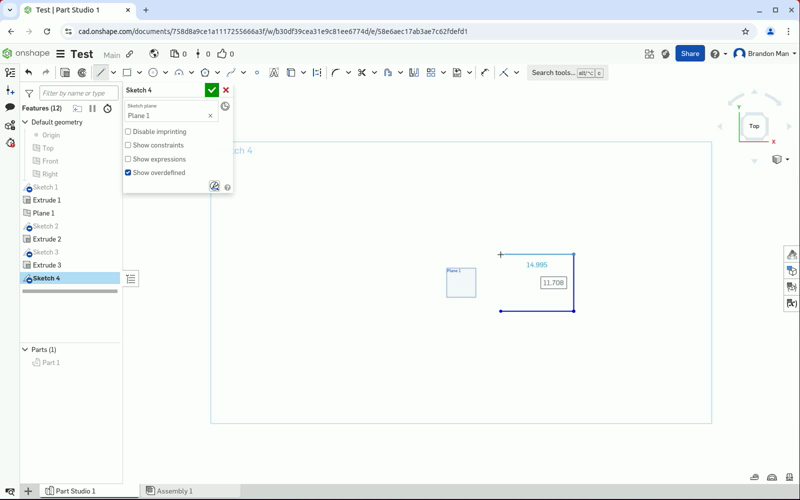
key_up(shift)
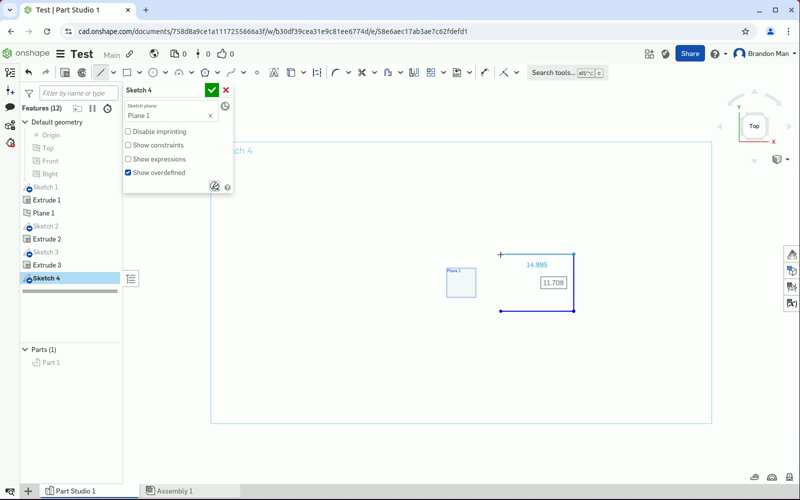
mouse_move(530, 254)
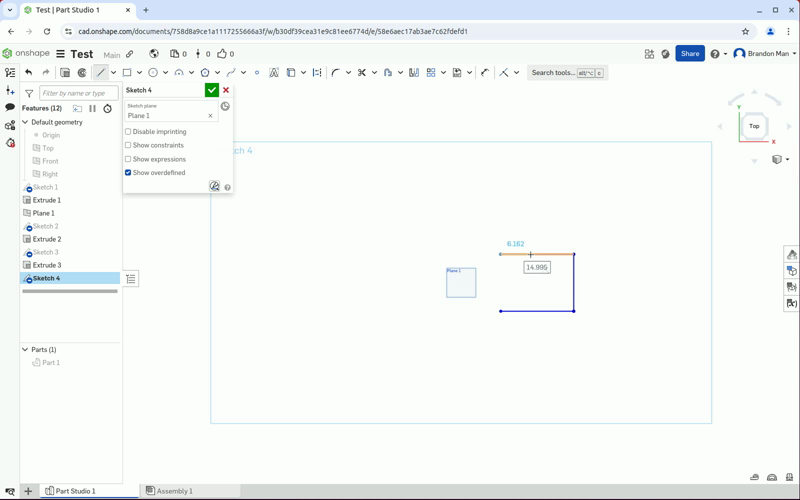
key_down(shift)
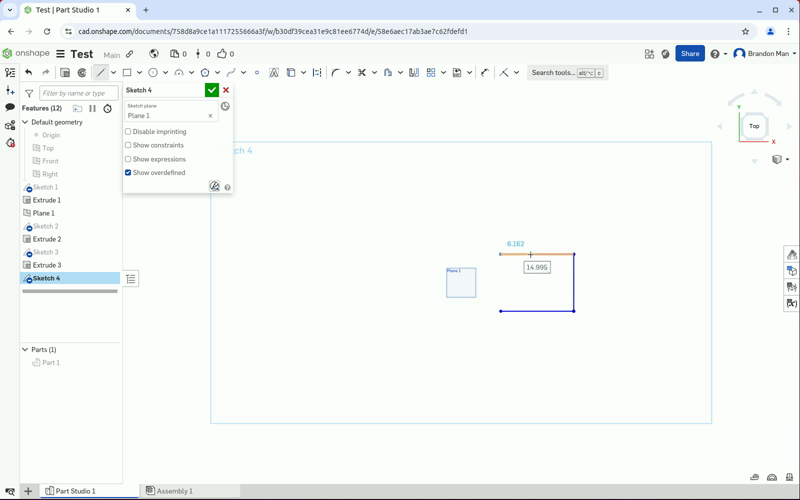
mouse_move(500, 311)
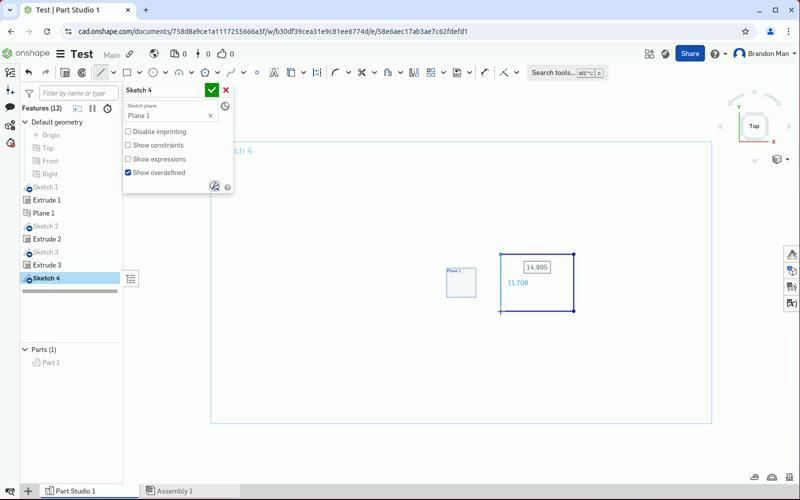
key_up(shift)
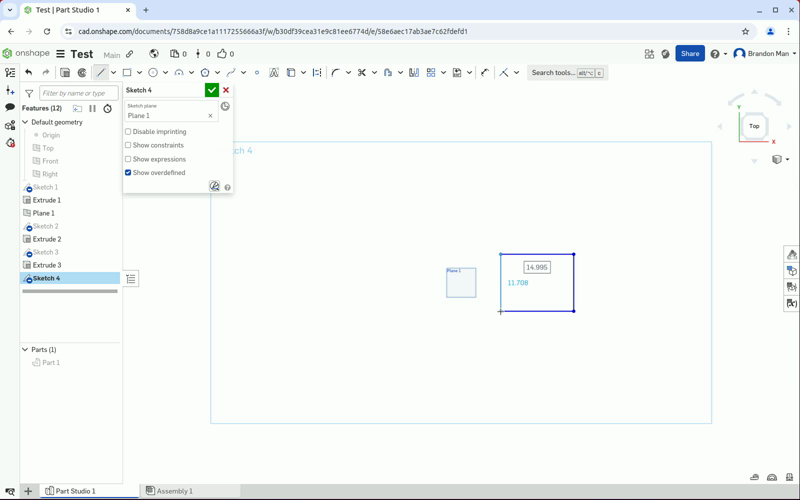
click(500, 311)
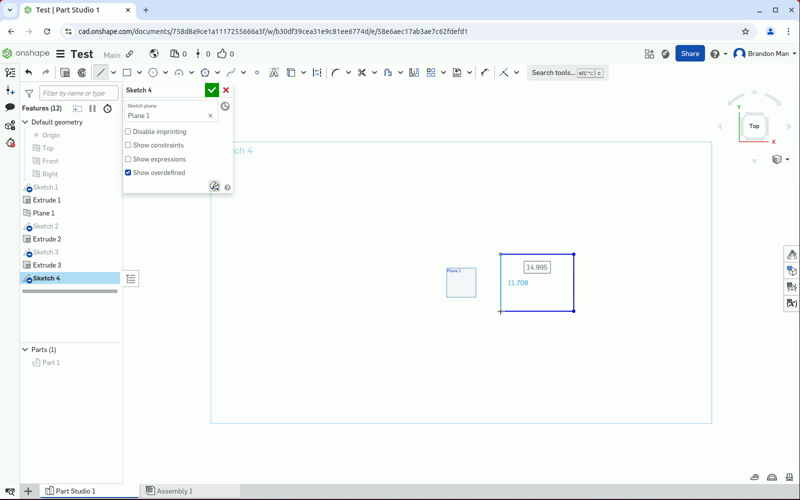
key(esc)
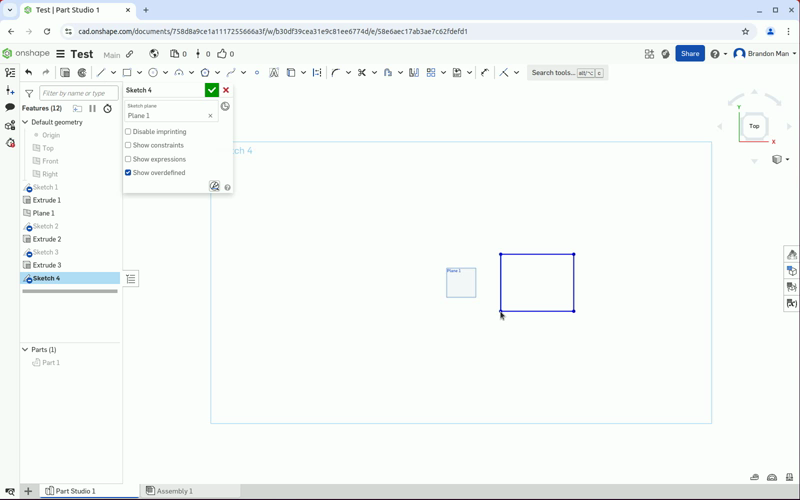
mouse_move(557, 281)
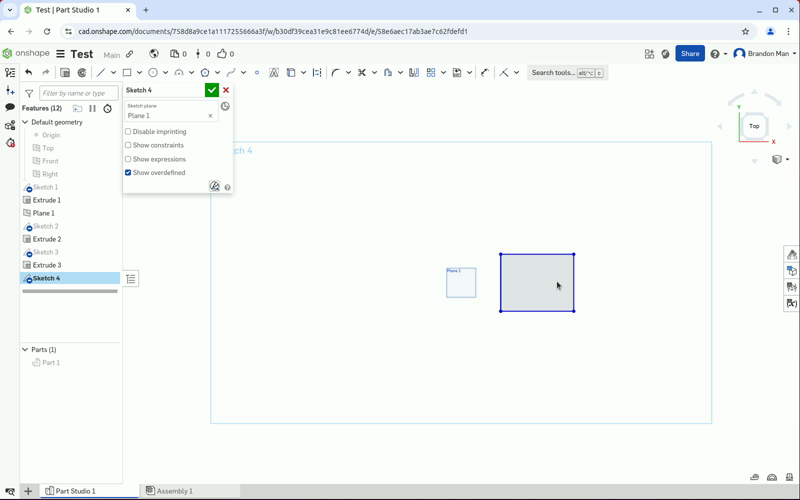
click(557, 281)
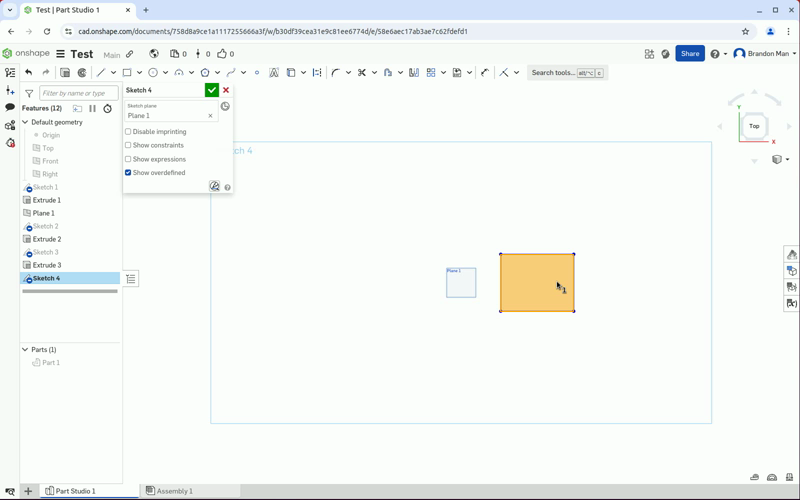
mouse_move(73, 352)
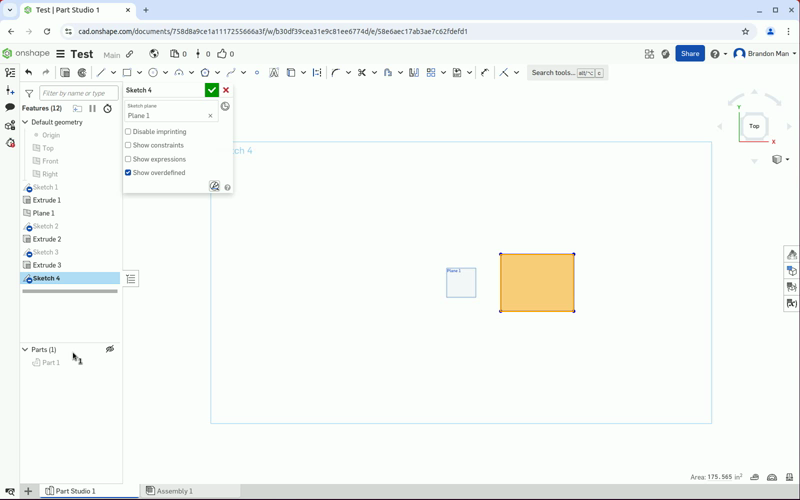
key(shift+y)
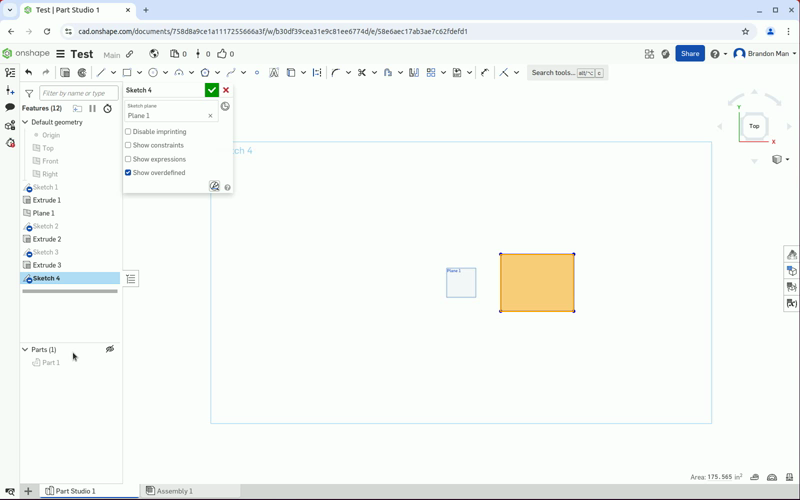
key(shift+e)
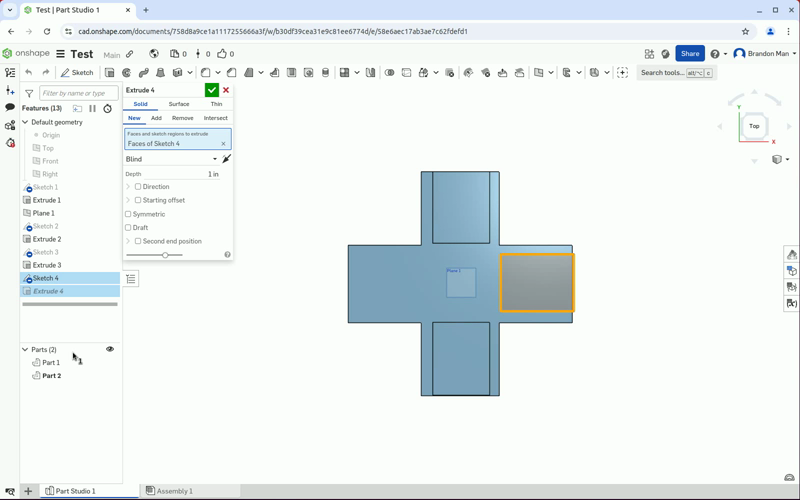
mouse_move(143, 106)
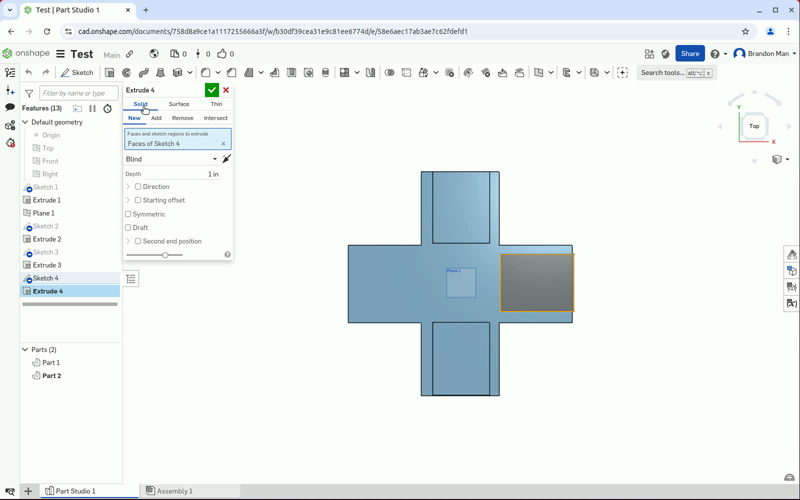
click(143, 106)
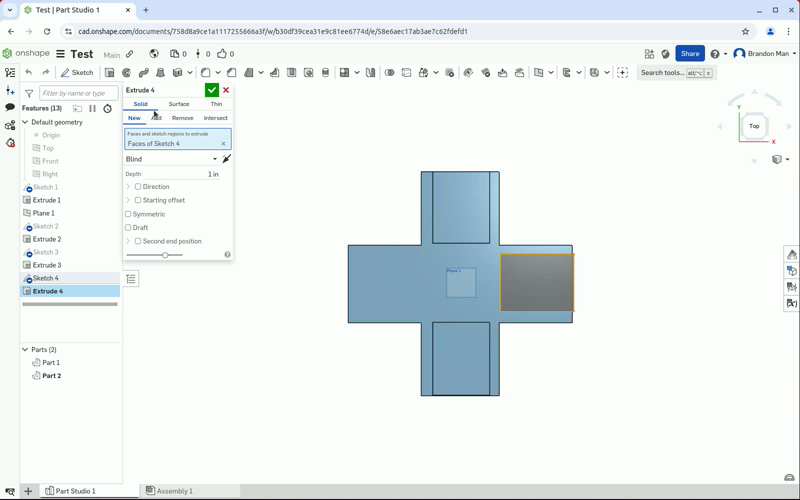
mouse_move(186, 120)
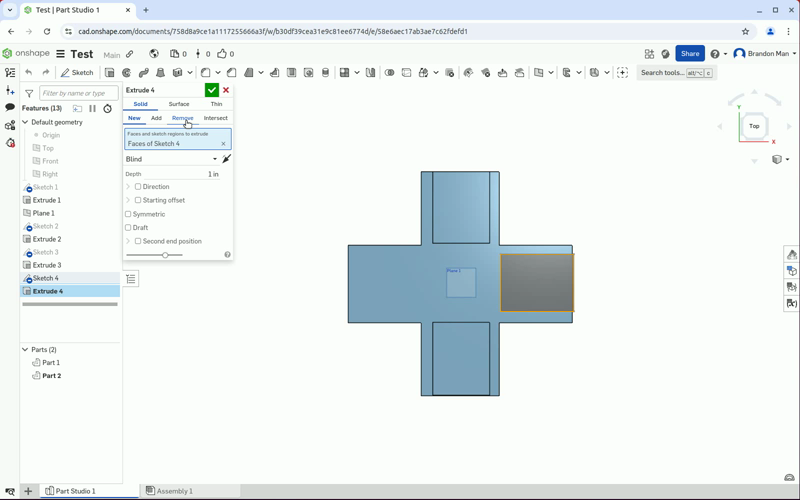
click(186, 120)
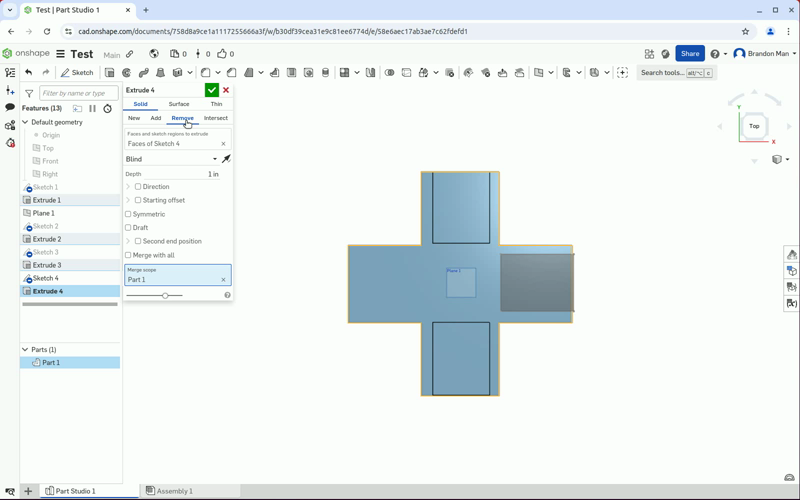
key(tab, 4)
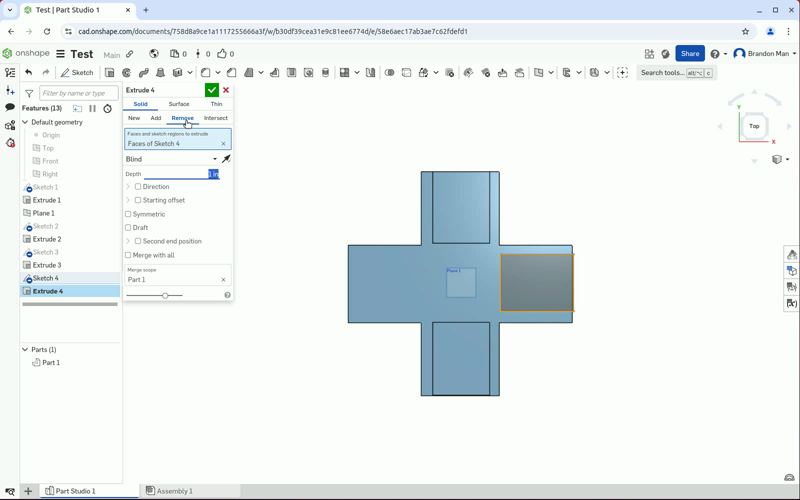
text(6.018)
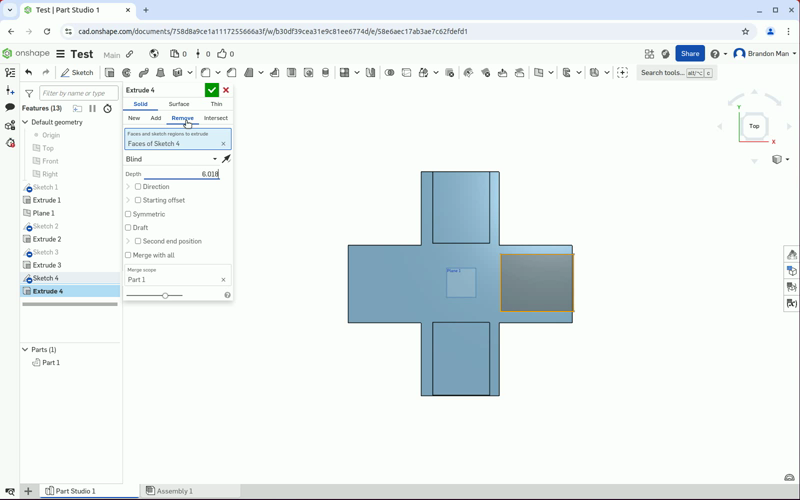
key(tab, 6)
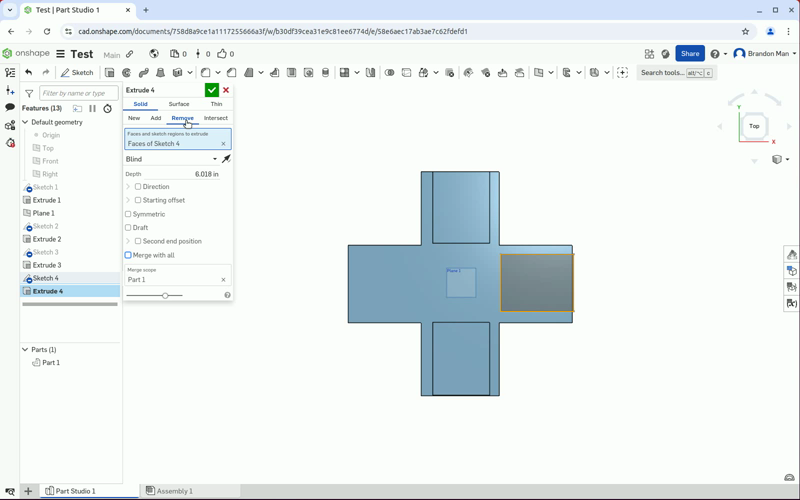
key(space)
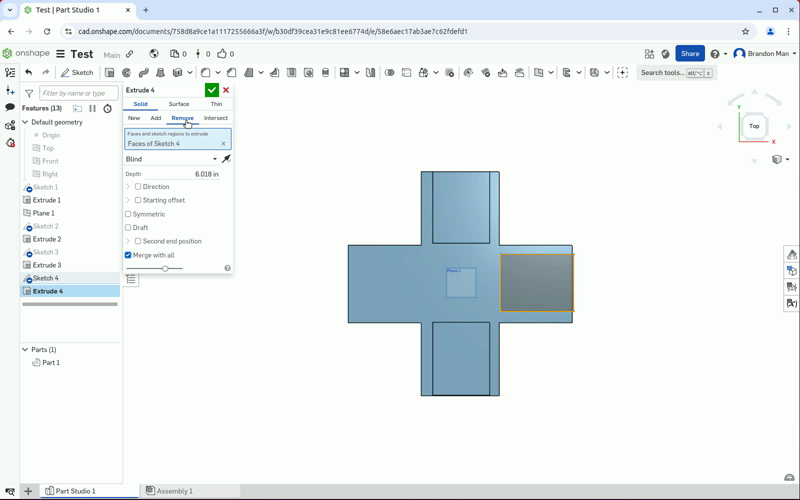
key(enter)
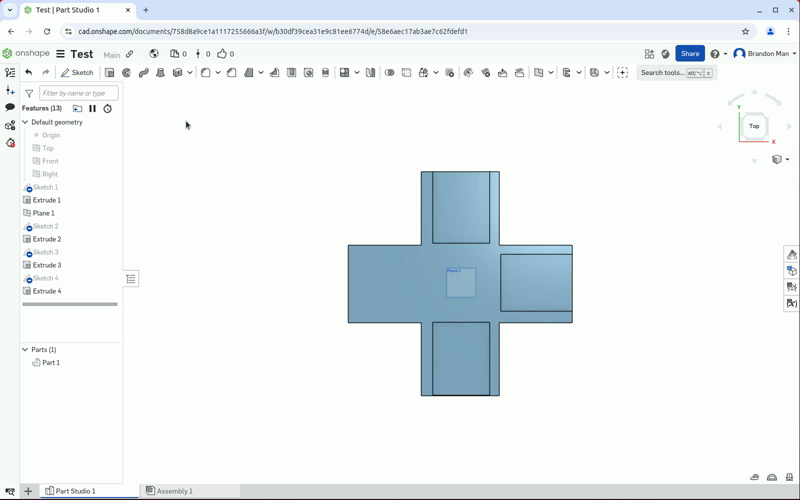
key(shift+h)
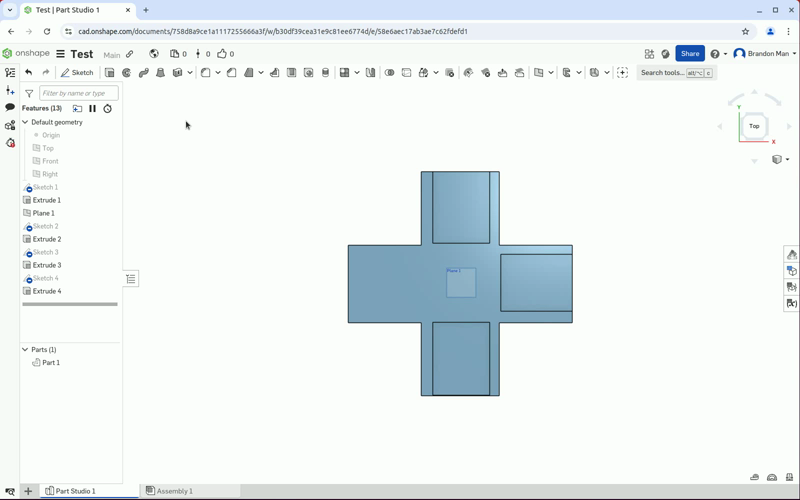
key(shift+h)
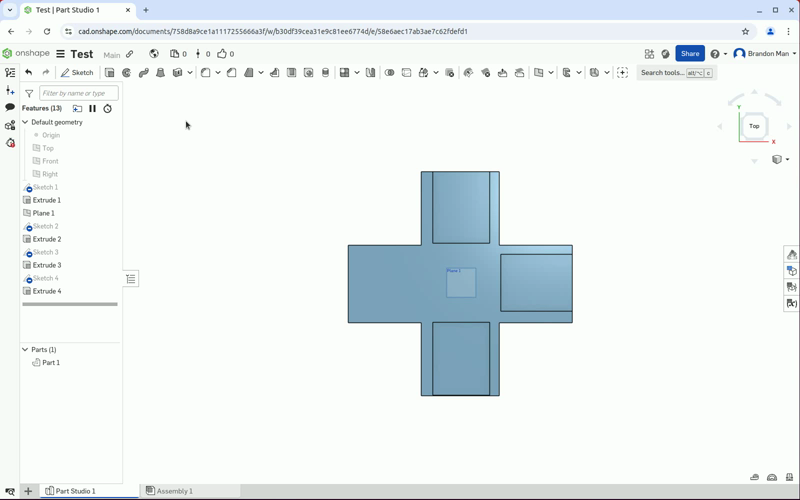
mouse_move(73, 189)
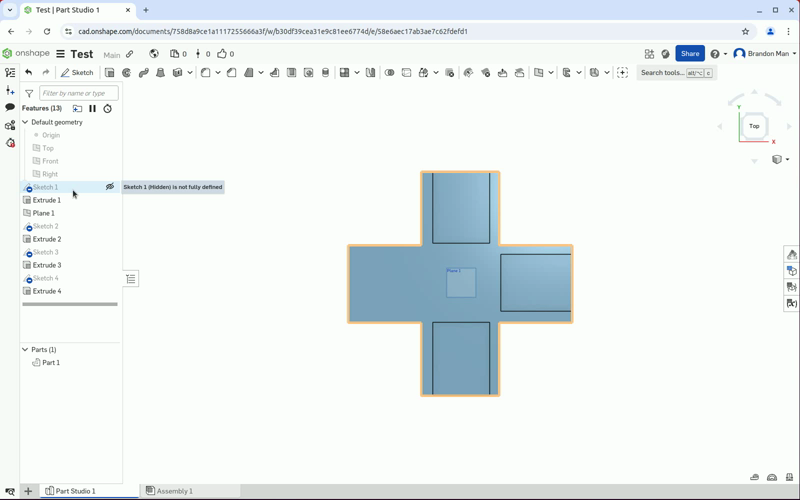
click(73, 189)
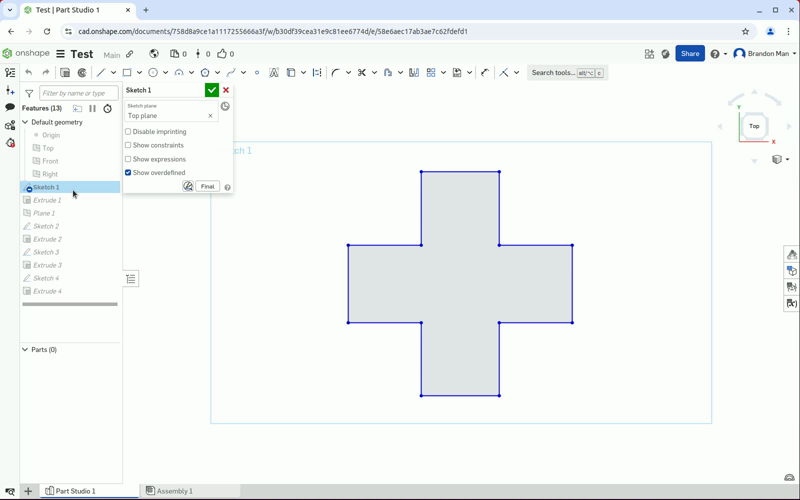
mouse_move(229, 92)
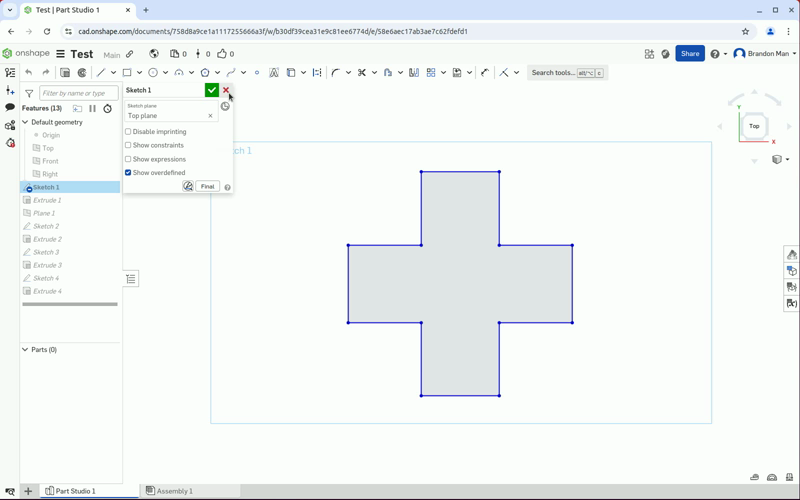
click(229, 92)
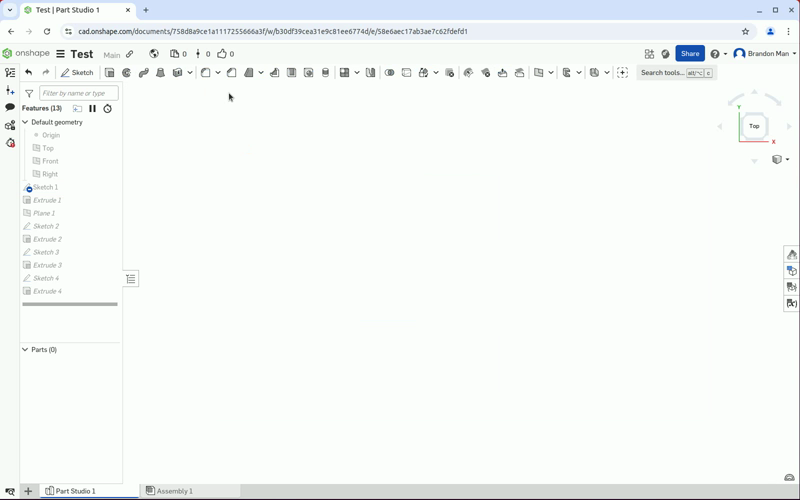
key(shift+s)
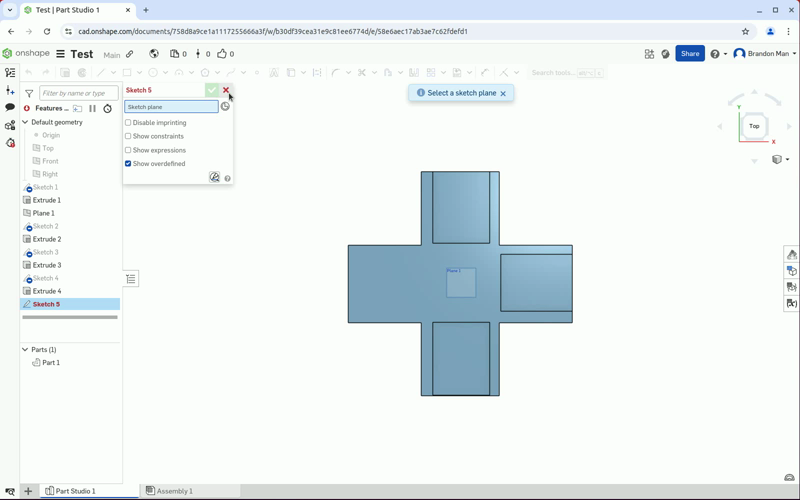
mouse_move(73, 215)
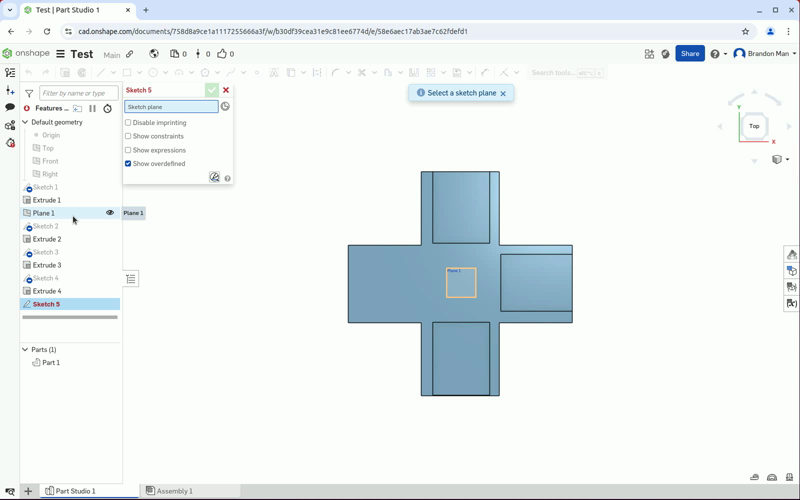
click(73, 215)
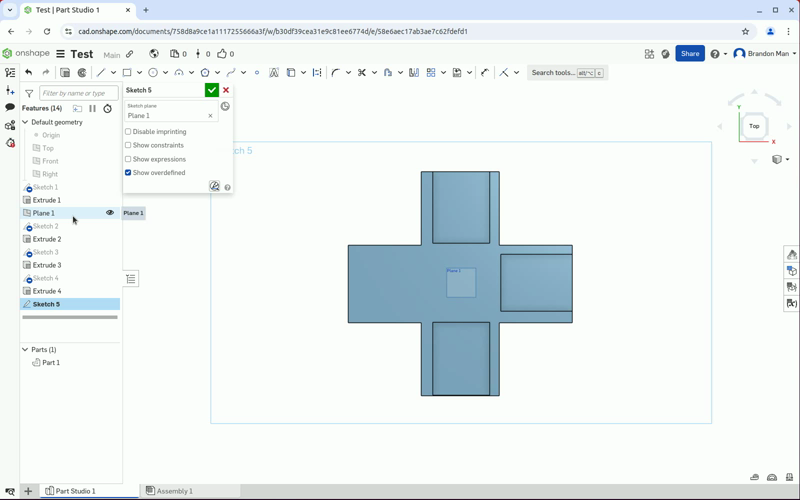
mouse_move(73, 352)
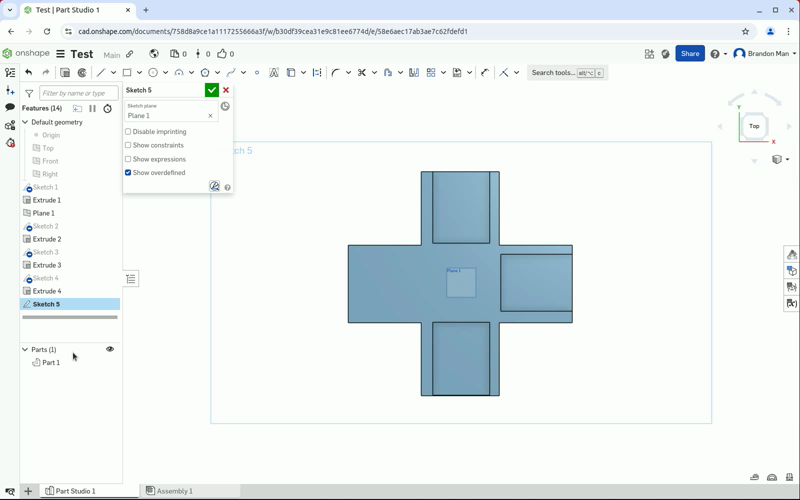
key(y)
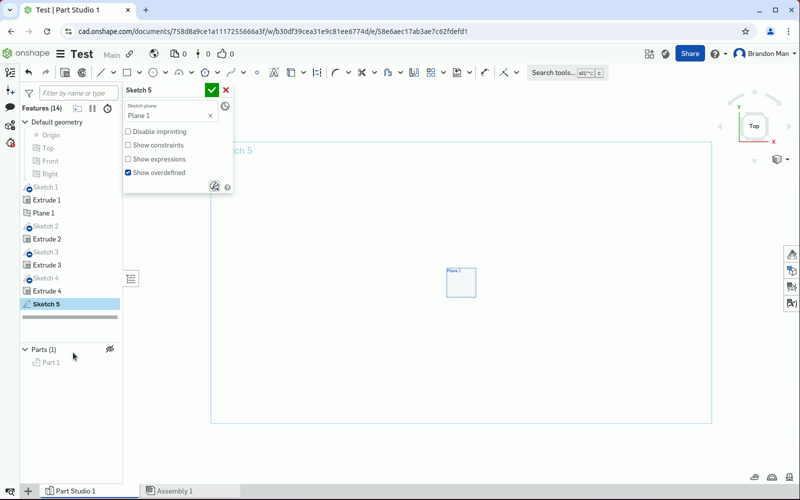
key(l)
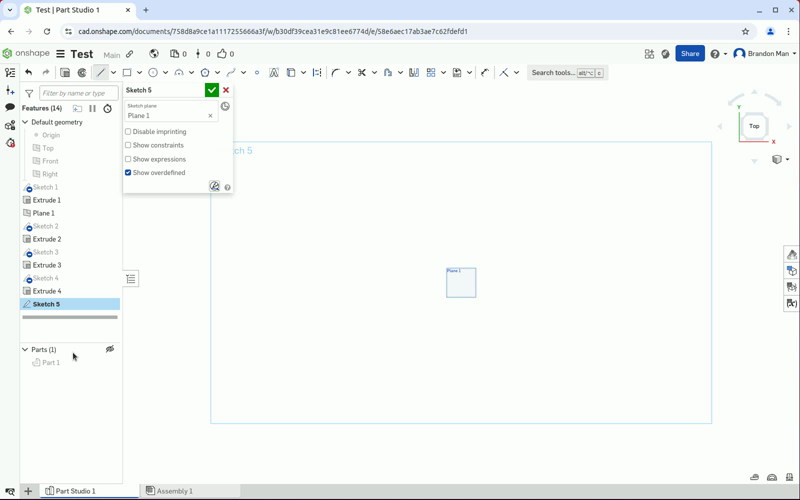
key_down(shift)
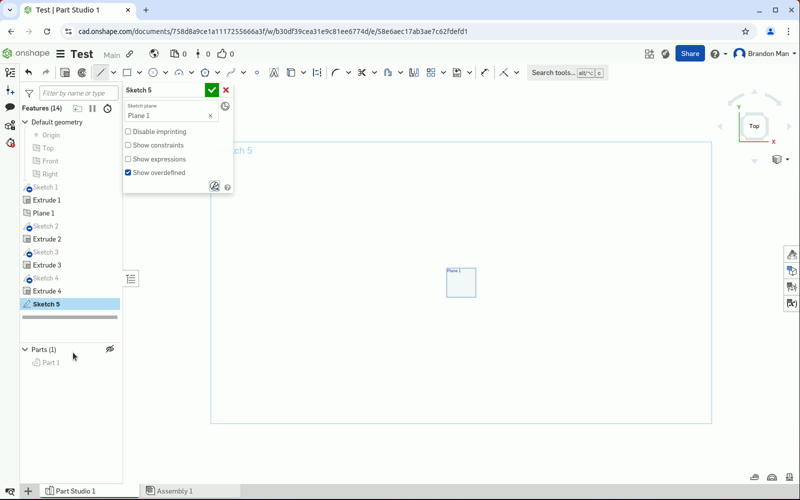
mouse_move(348, 311)
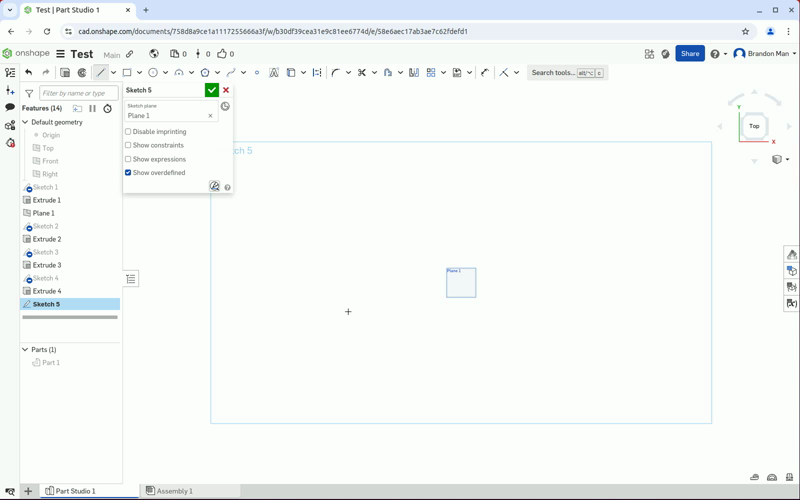
click(348, 311)
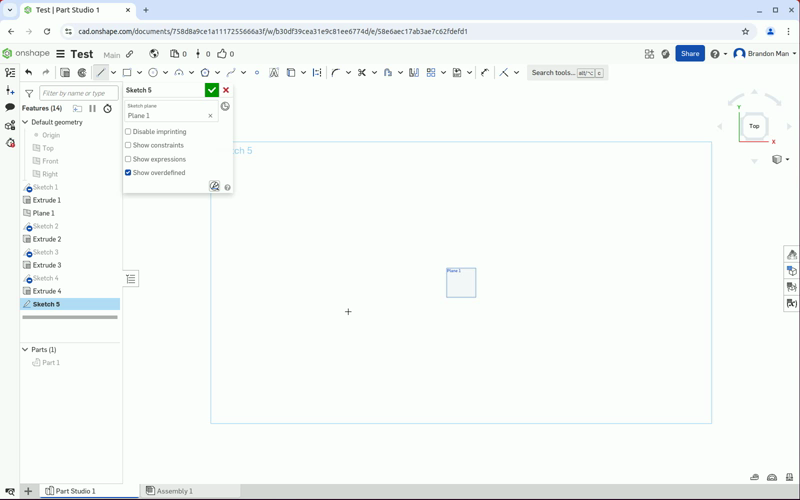
key_up(shift)
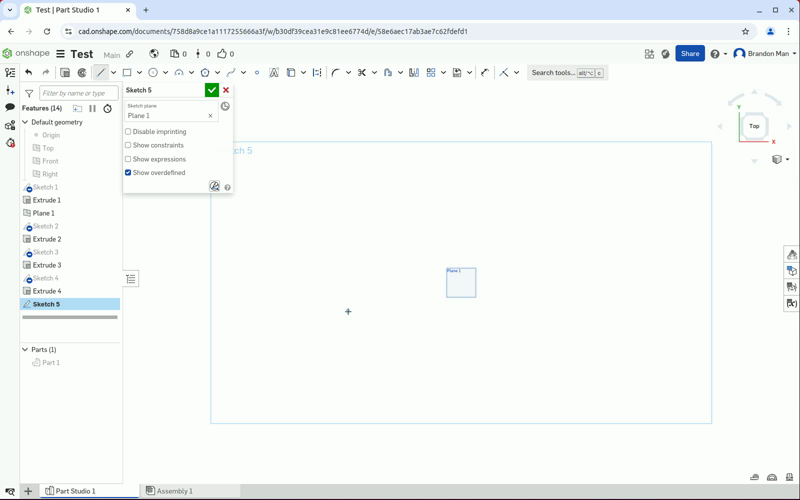
key_down(shift)
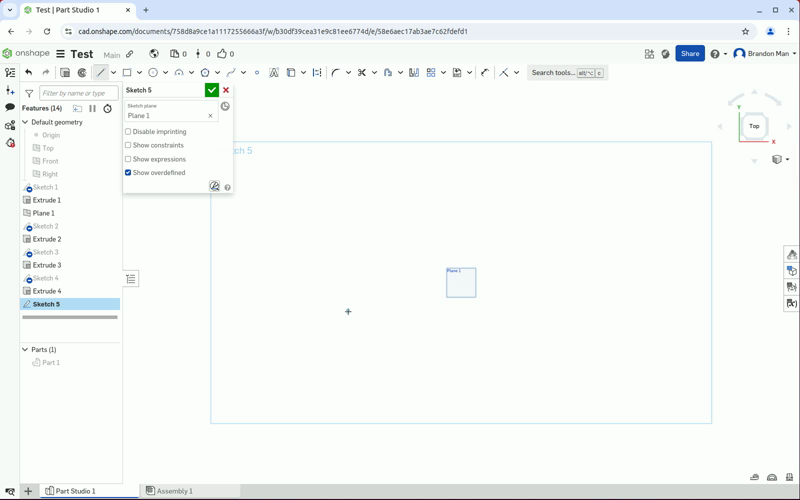
mouse_move(421, 311)
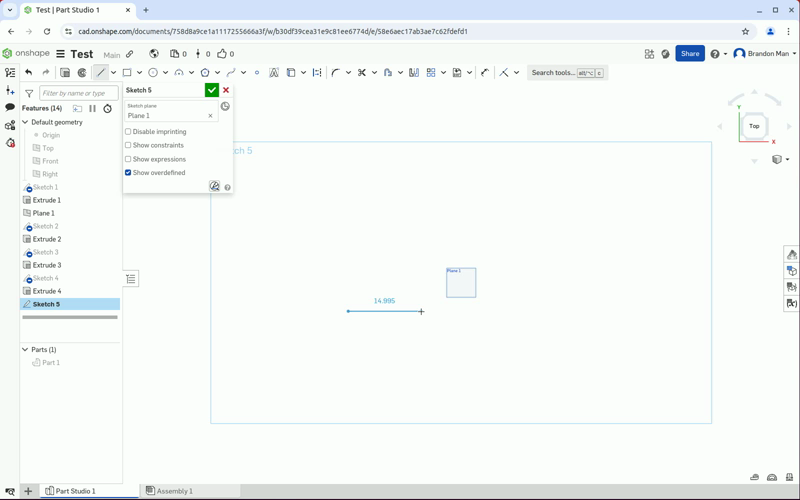
click(421, 311)
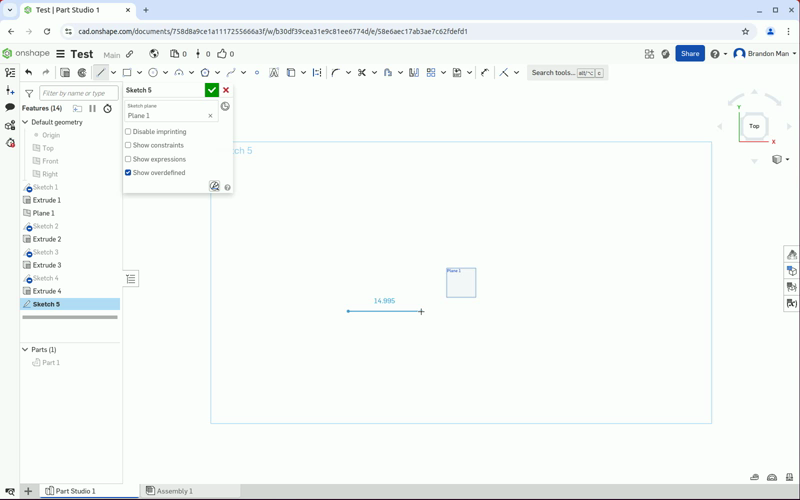
key_up(shift)
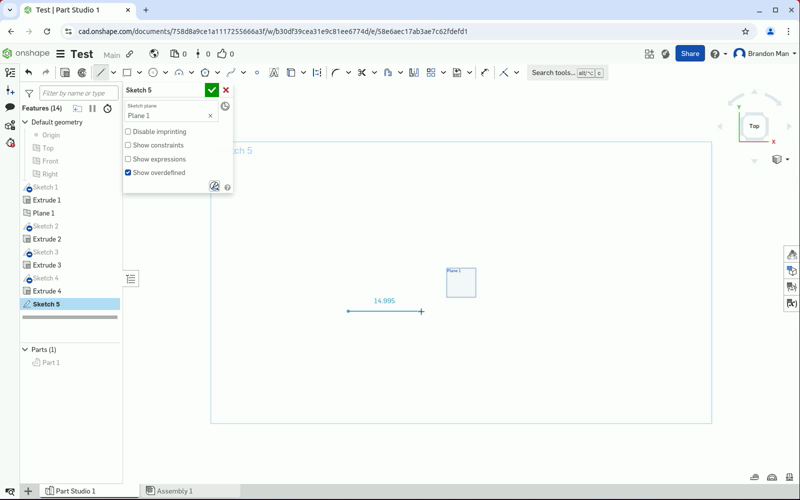
key_down(shift)
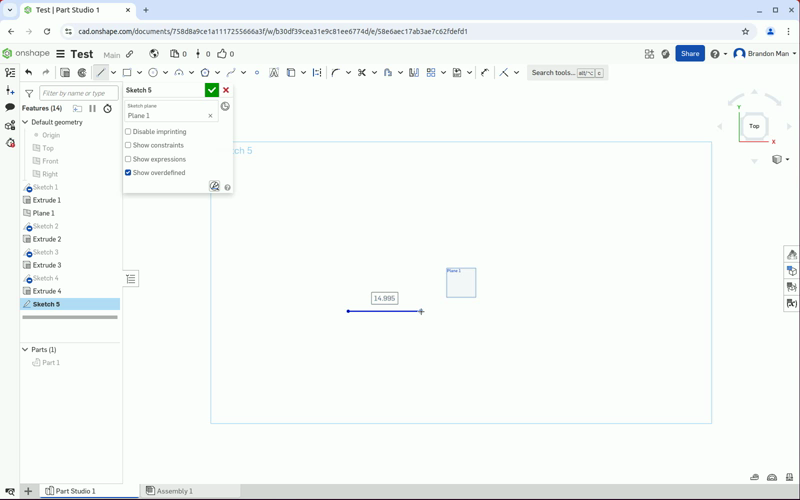
mouse_move(451, 311)
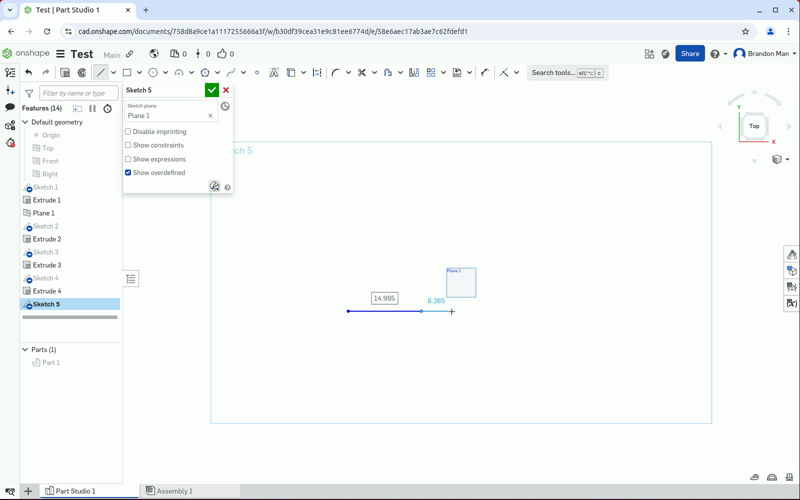
mouse_move(421, 254)
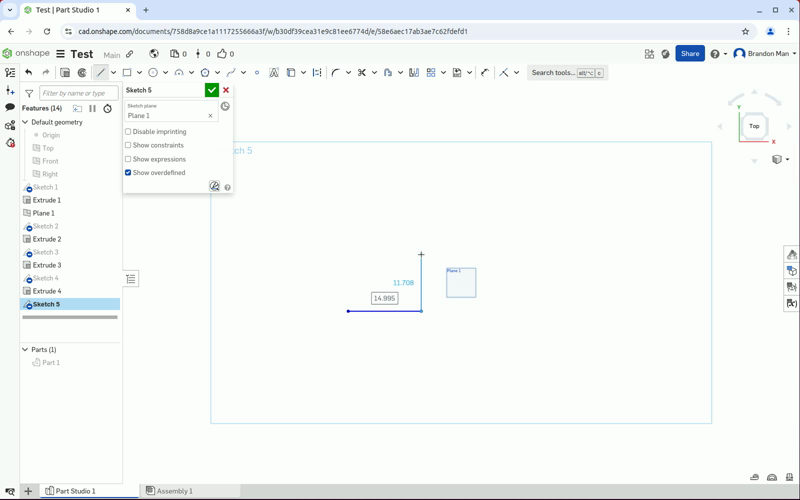
click(421, 254)
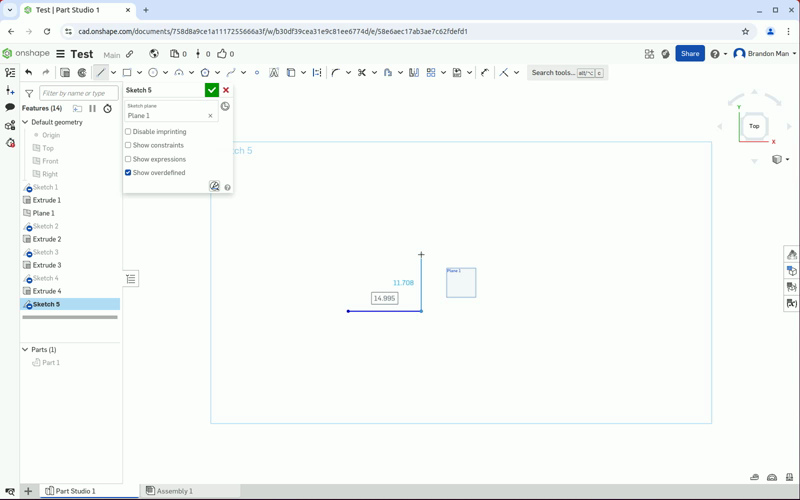
key_up(shift)
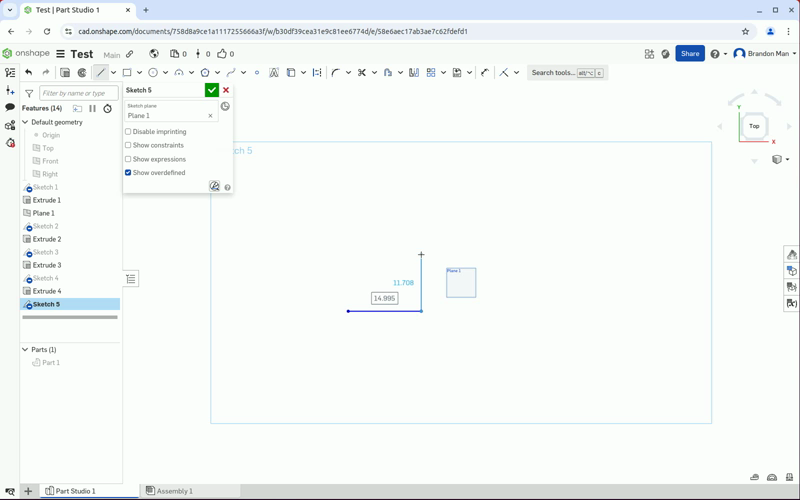
key_down(shift)
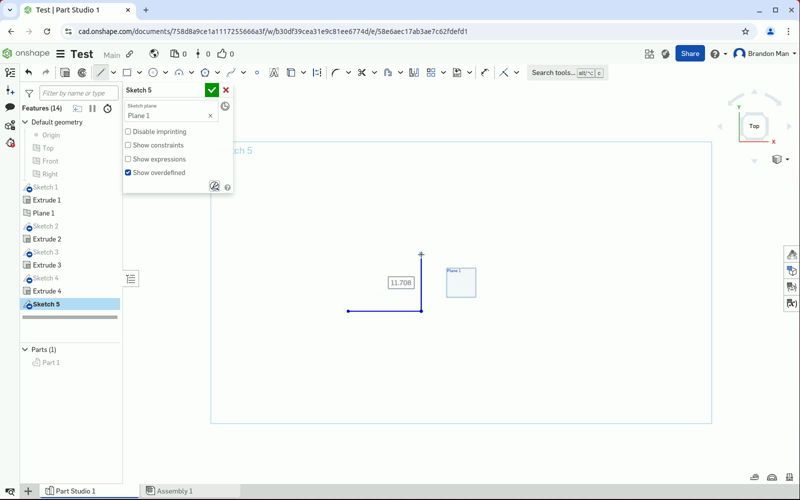
mouse_move(348, 254)
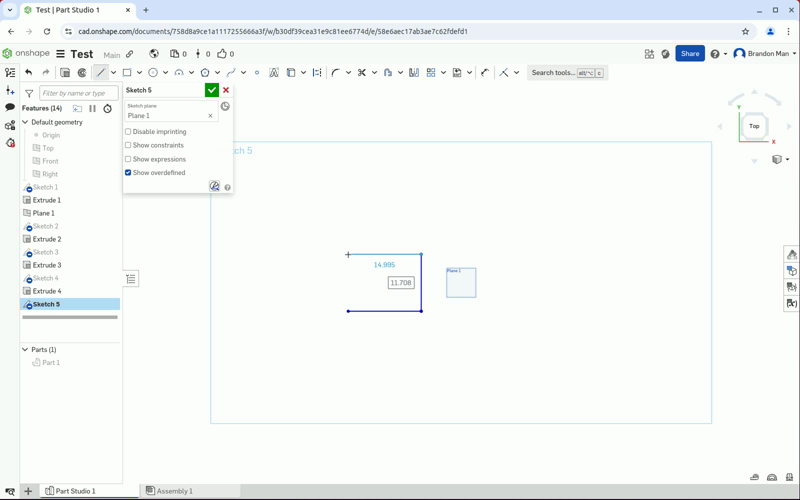
click(348, 254)
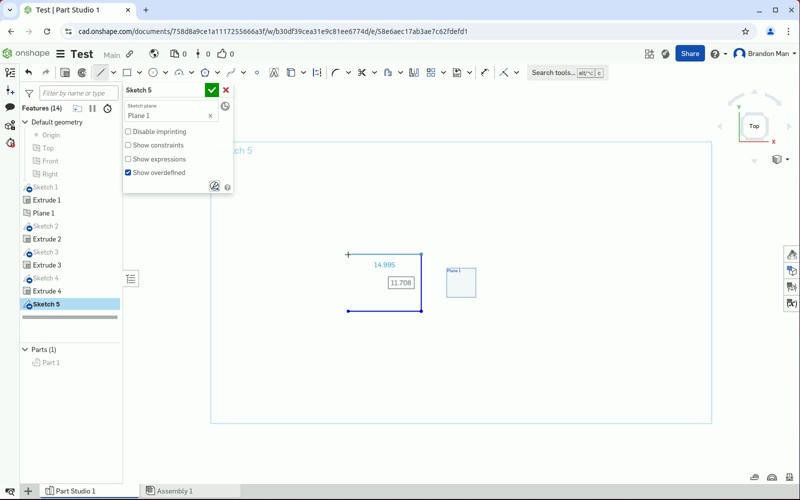
key_up(shift)
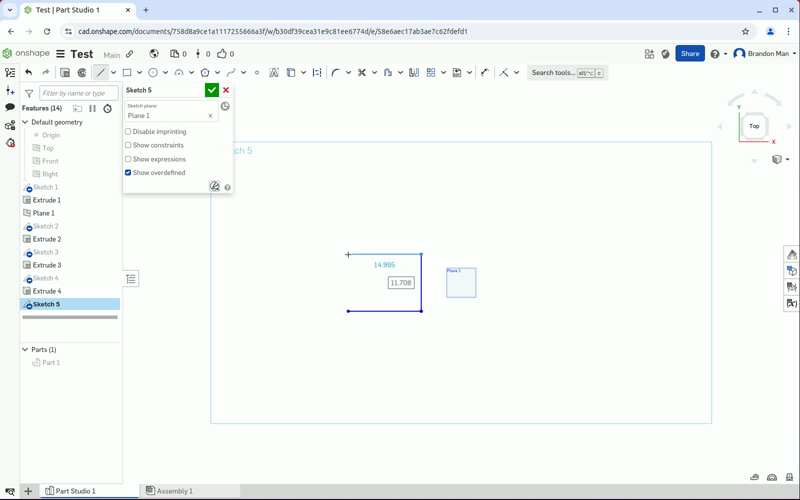
mouse_move(378, 254)
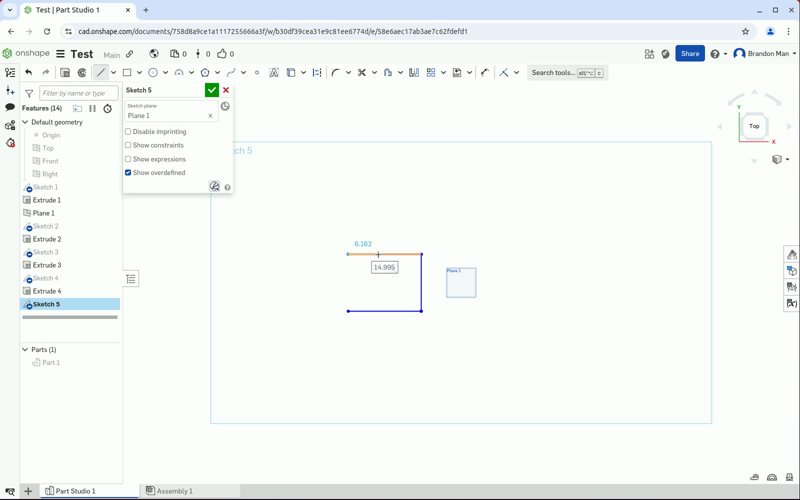
key_down(shift)
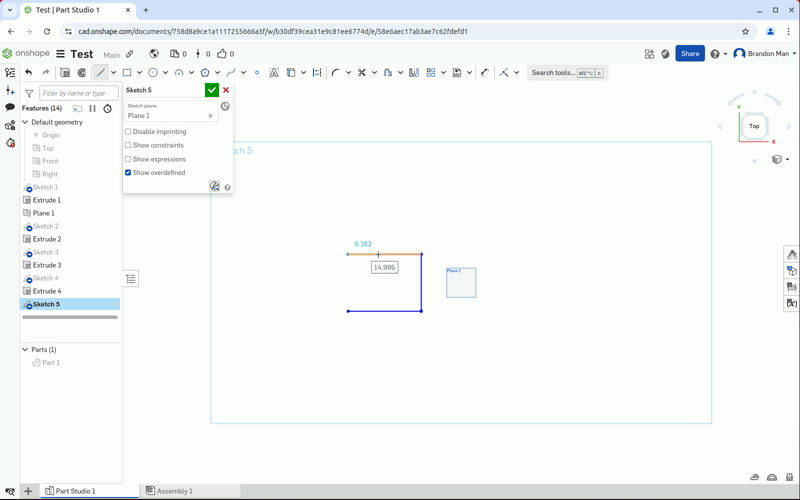
mouse_move(348, 311)
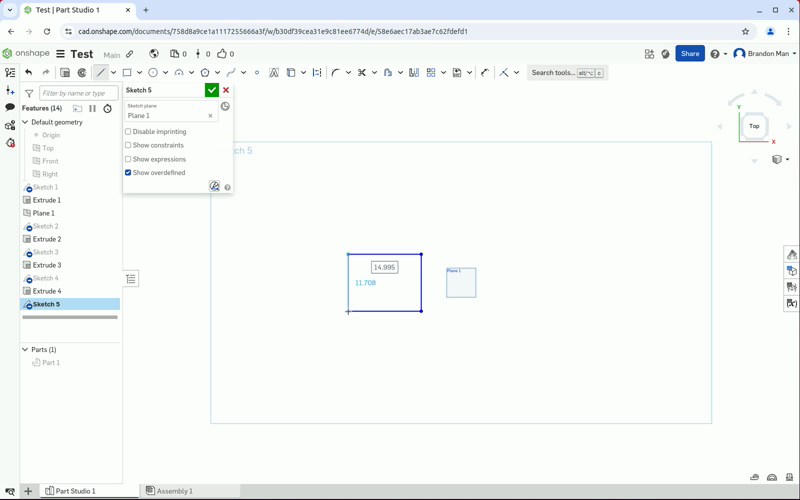
key_up(shift)
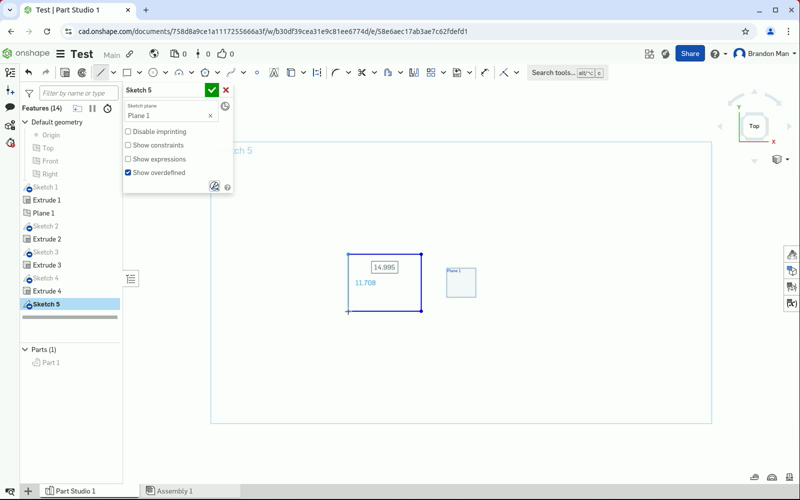
click(348, 311)
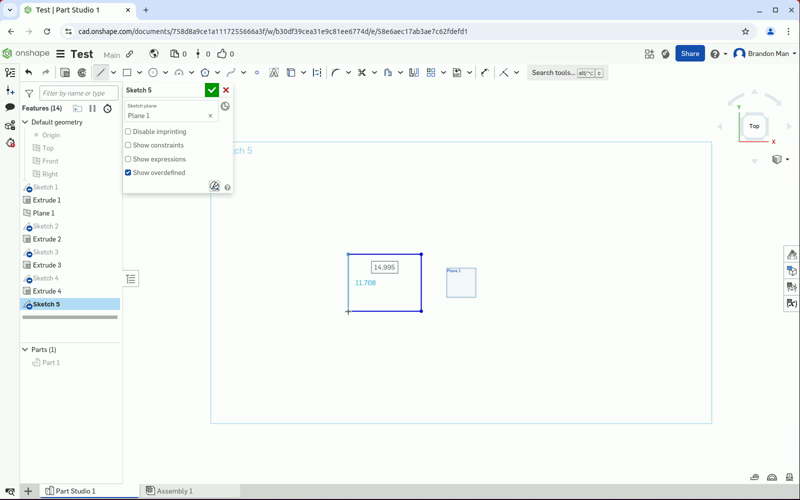
key(esc)
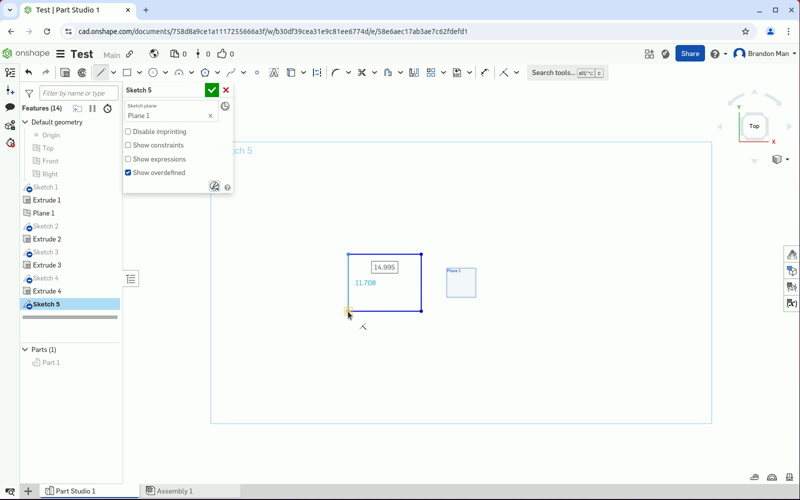
mouse_move(418, 292)
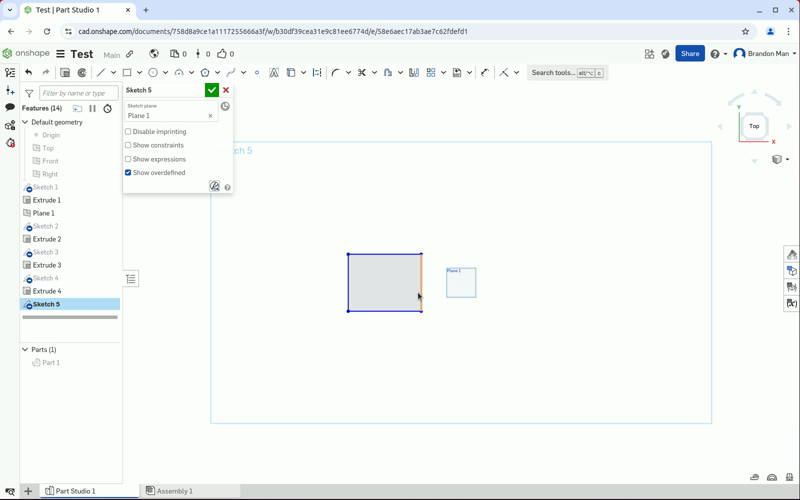
click(418, 292)
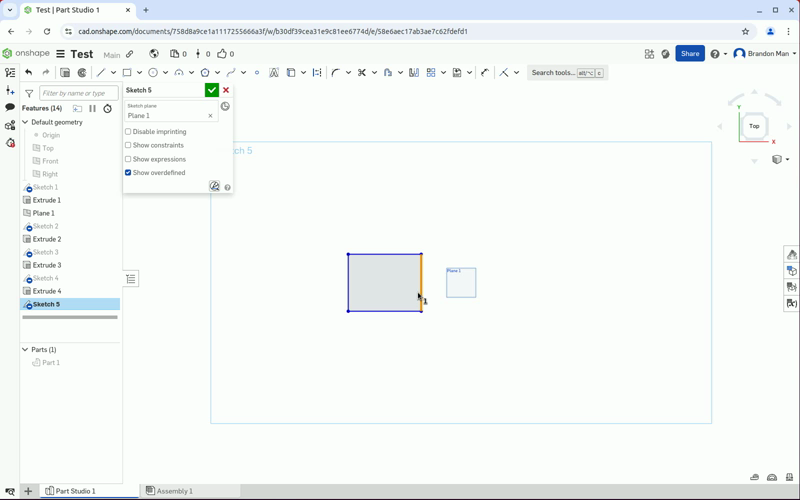
mouse_move(73, 352)
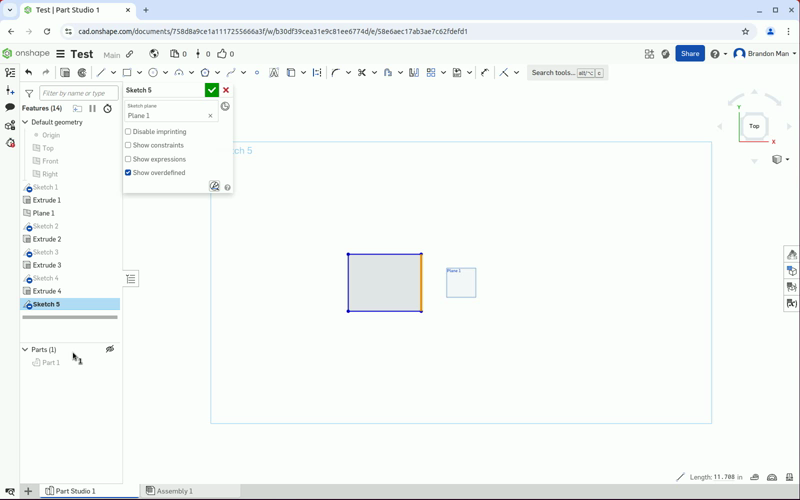
key(shift+y)
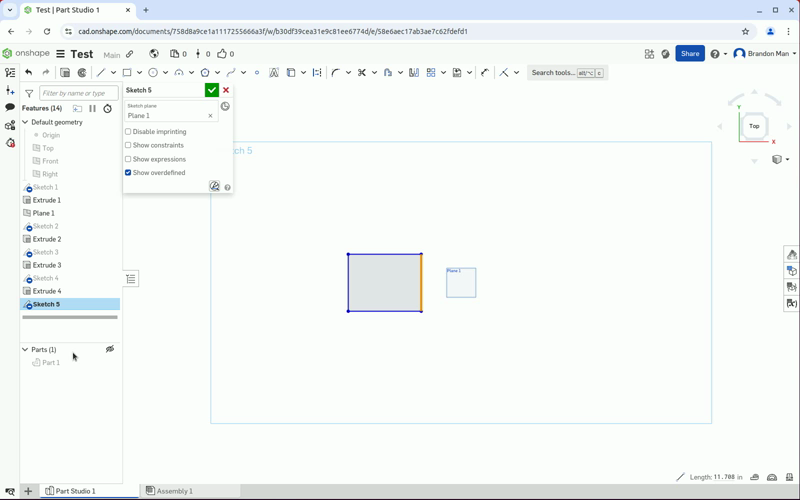
key(shift+e)
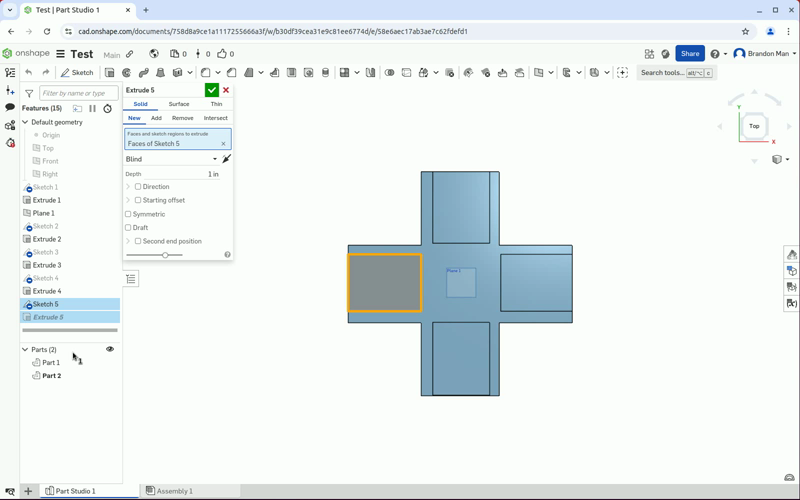
mouse_move(143, 106)
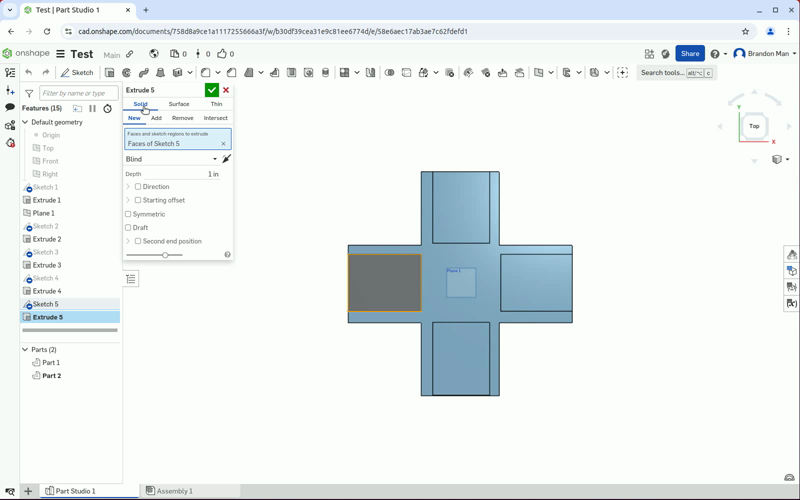
click(143, 106)
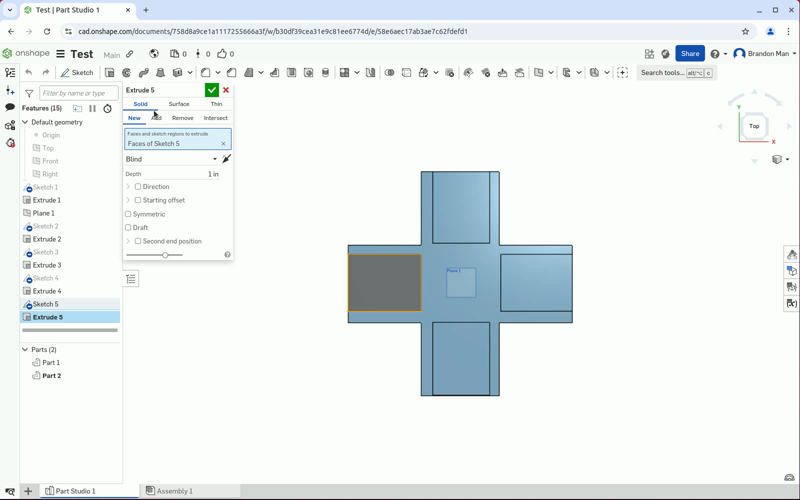
mouse_move(186, 120)
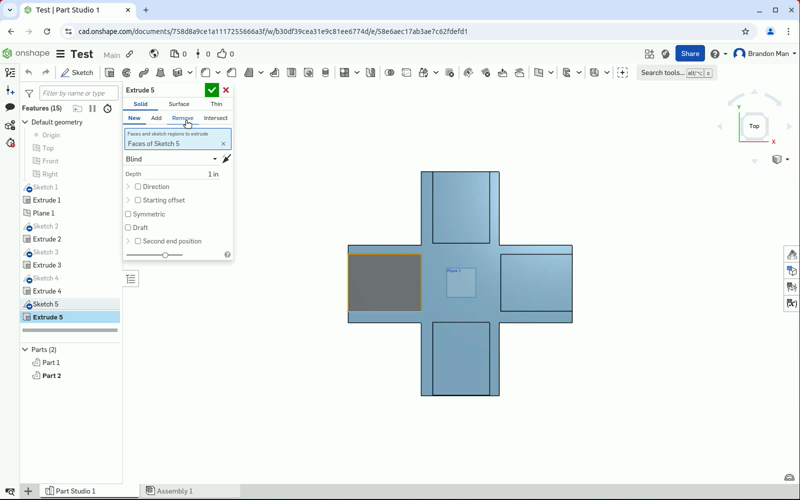
click(186, 120)
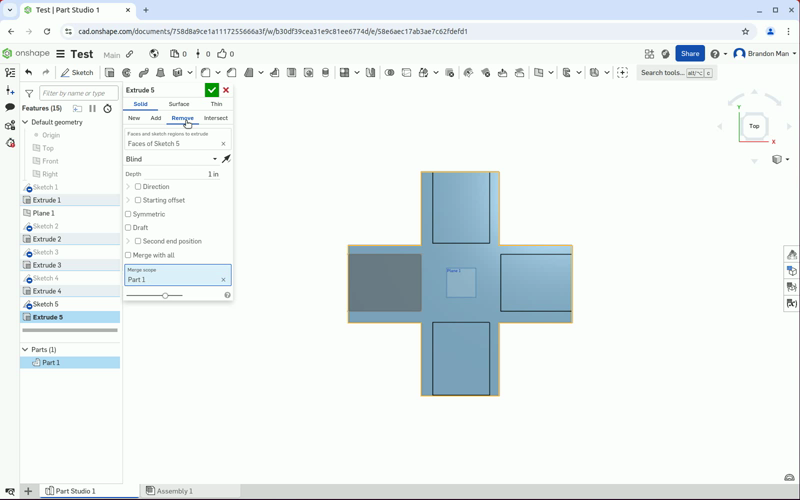
key(tab, 4)
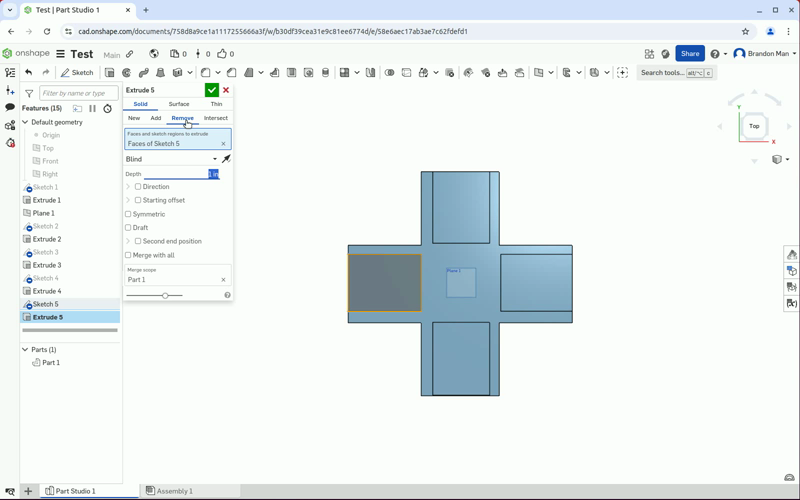
text(6.018)
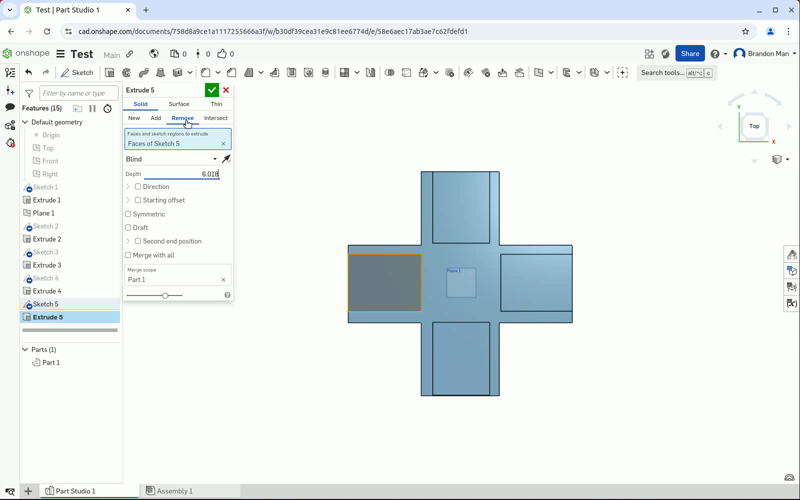
key(tab, 6)
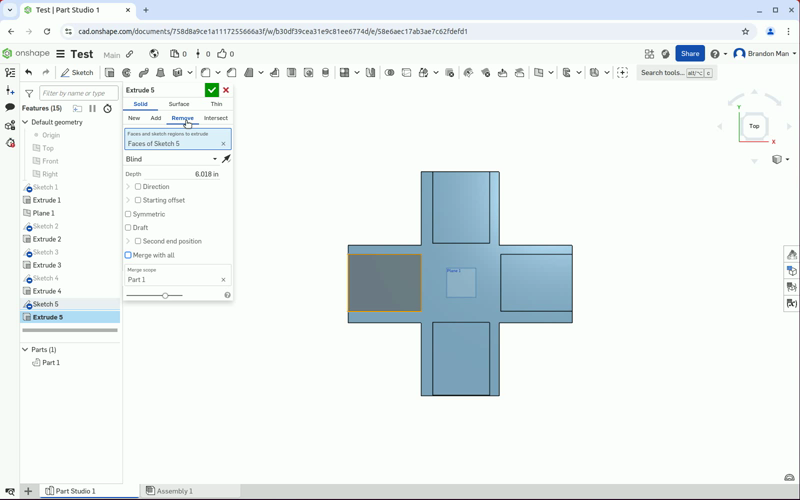
key(space)
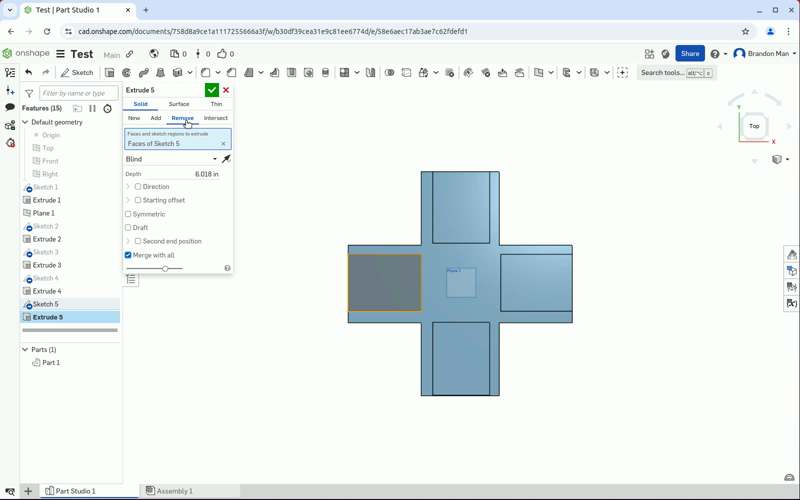
key(enter)
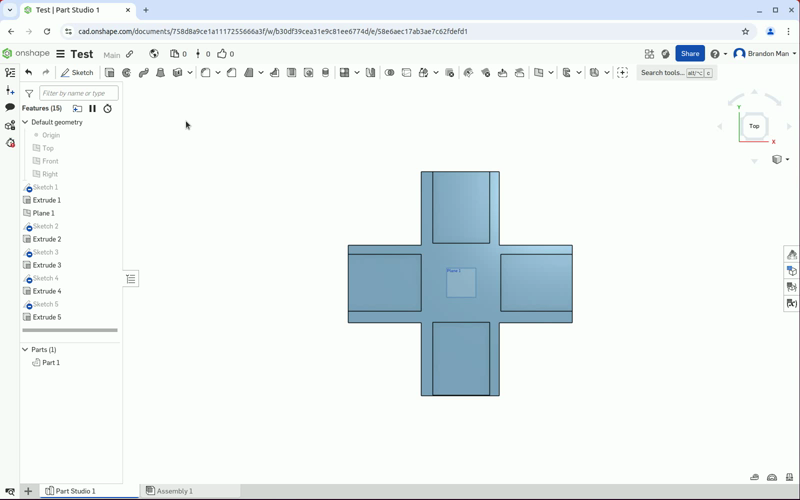
key(shift+h)
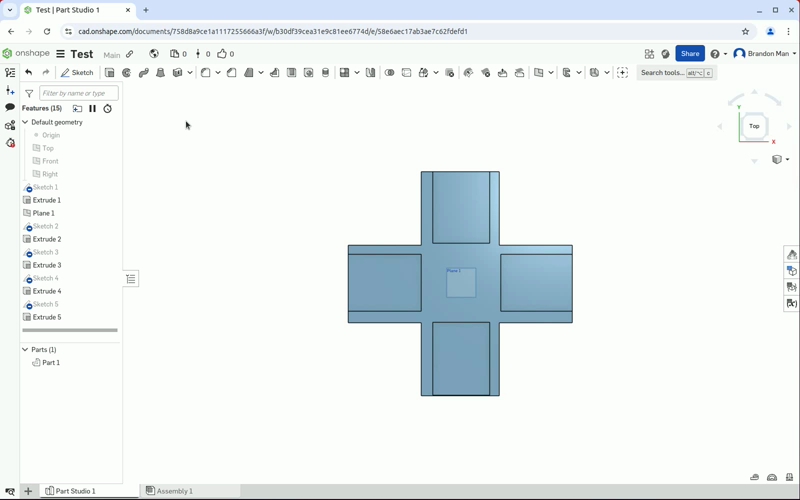
key(shift+h)
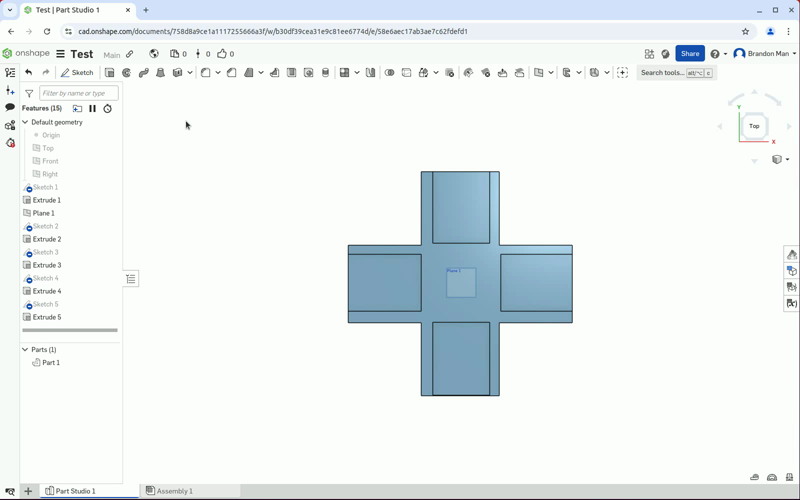
mouse_move(73, 189)
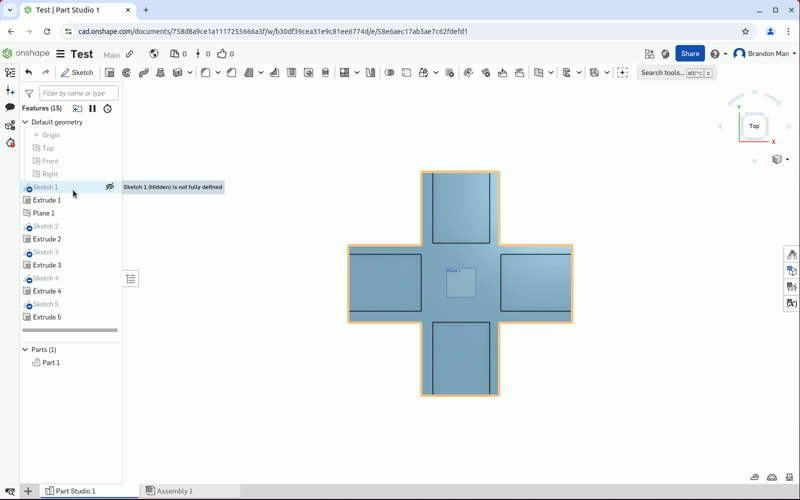
click(73, 189)
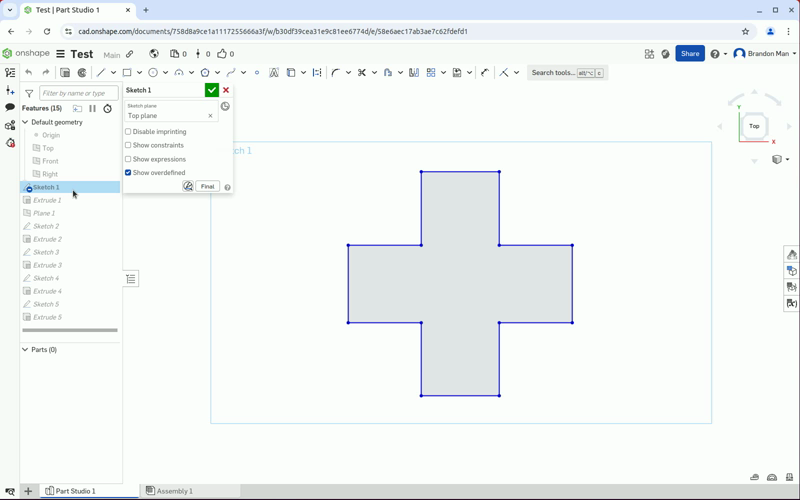
mouse_move(229, 92)
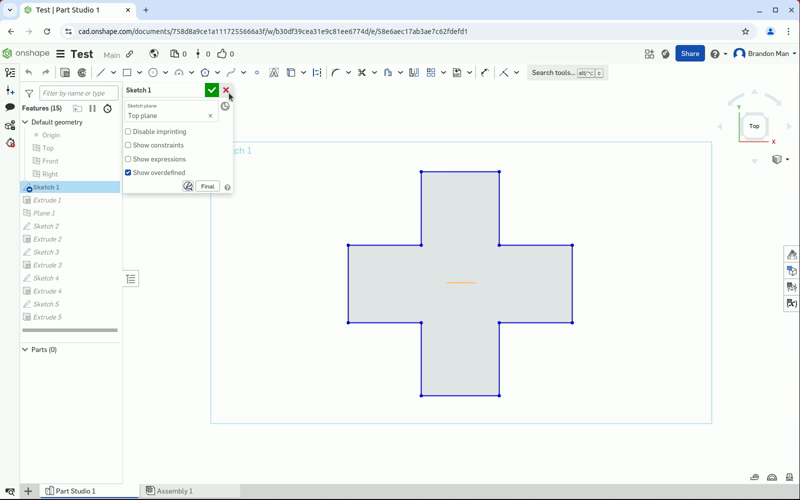
click(229, 92)
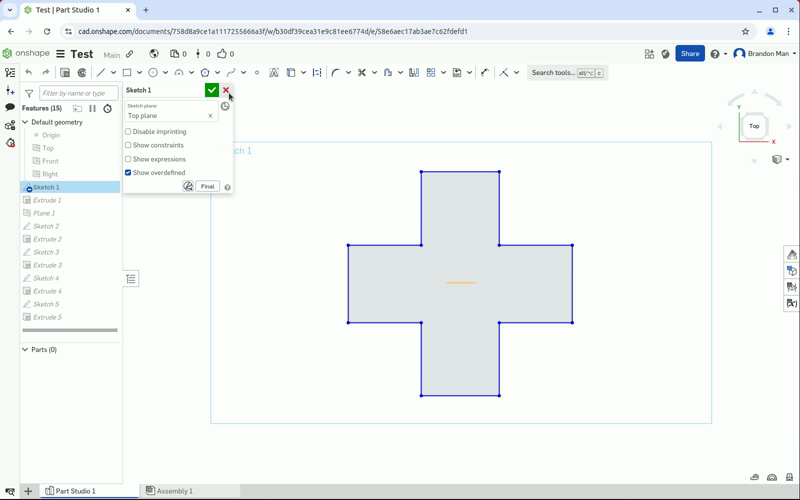
key(shift+s)
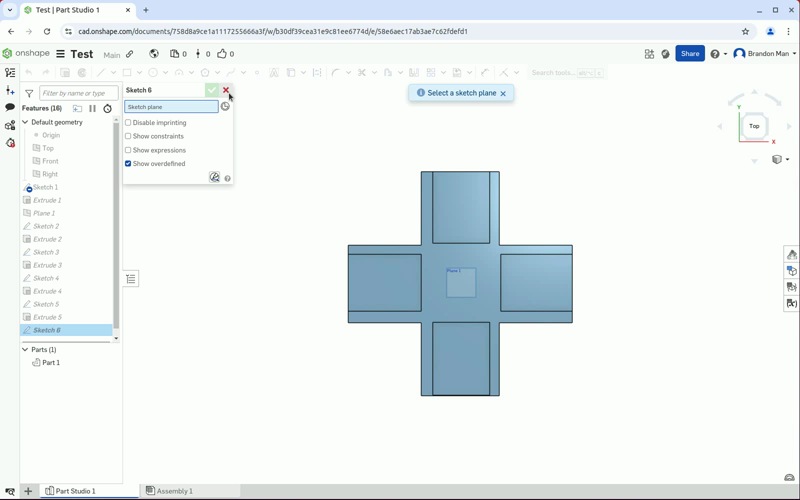
mouse_move(69, 215)
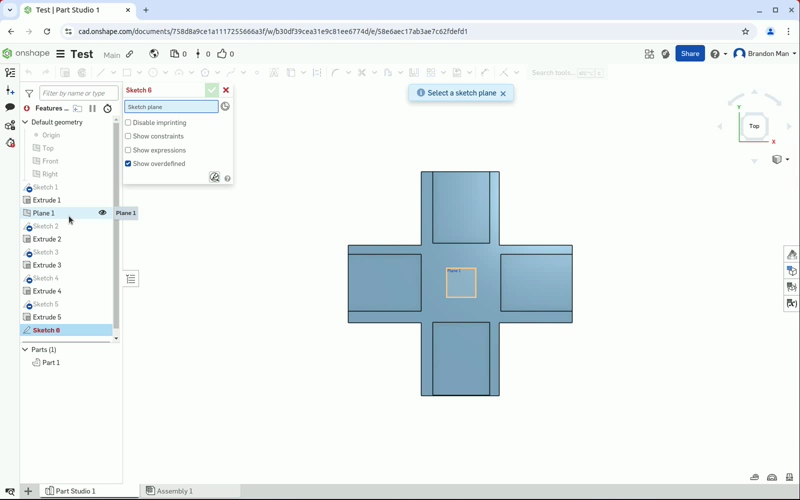
click(69, 215)
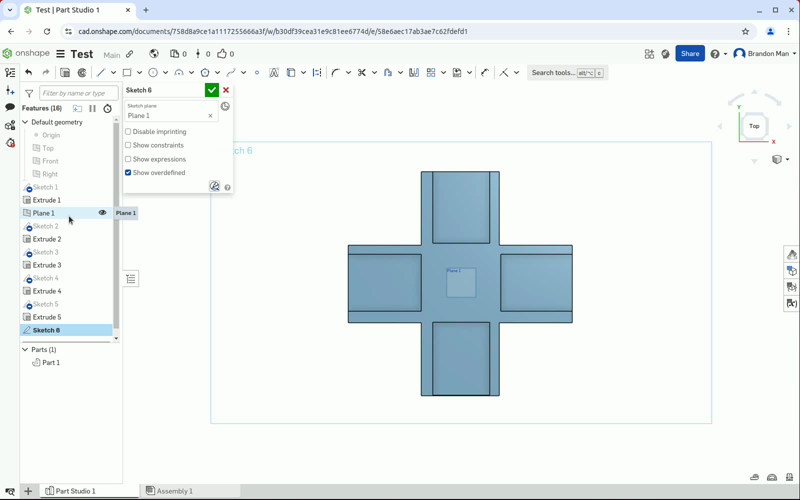
mouse_move(73, 352)
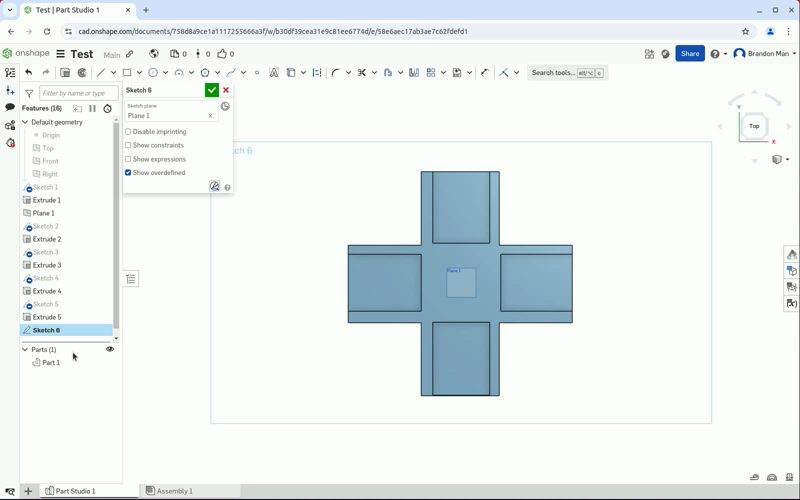
key(y)
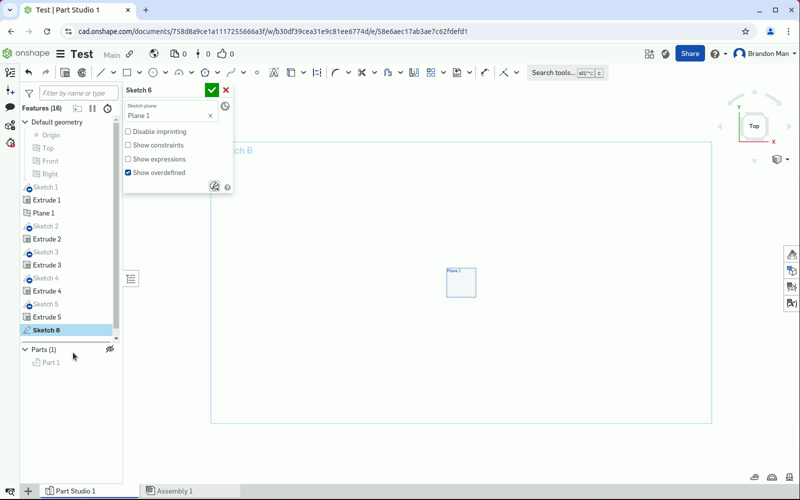
key(l)
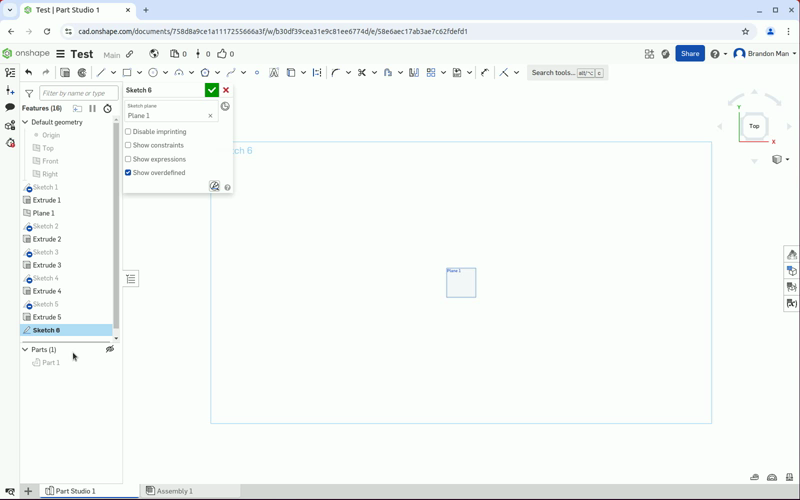
key_down(shift)
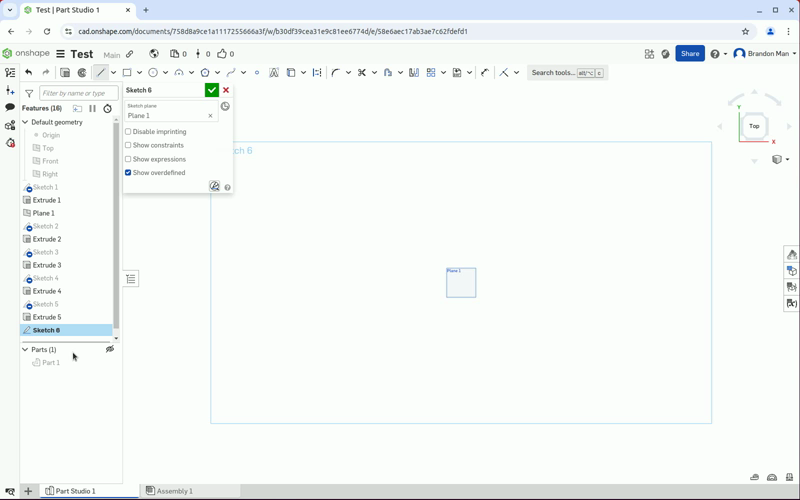
mouse_move(432, 311)
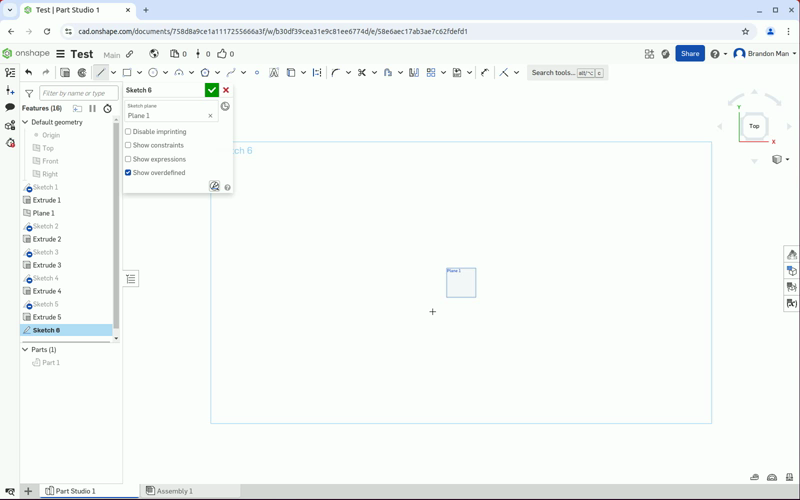
click(432, 311)
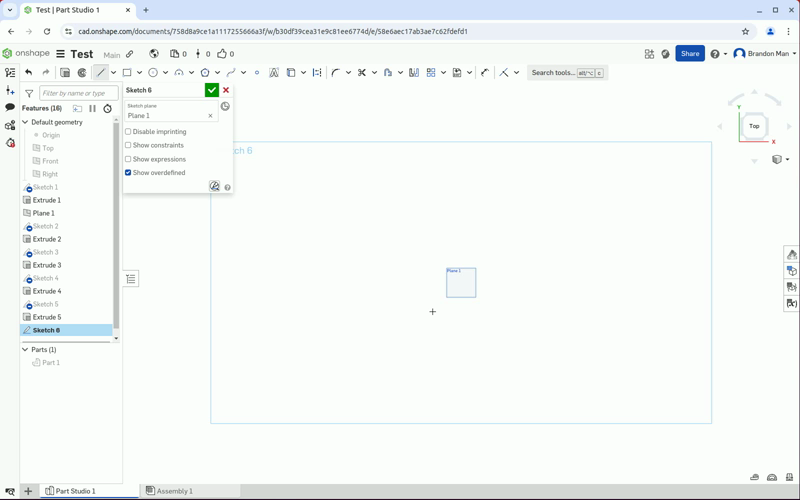
key_up(shift)
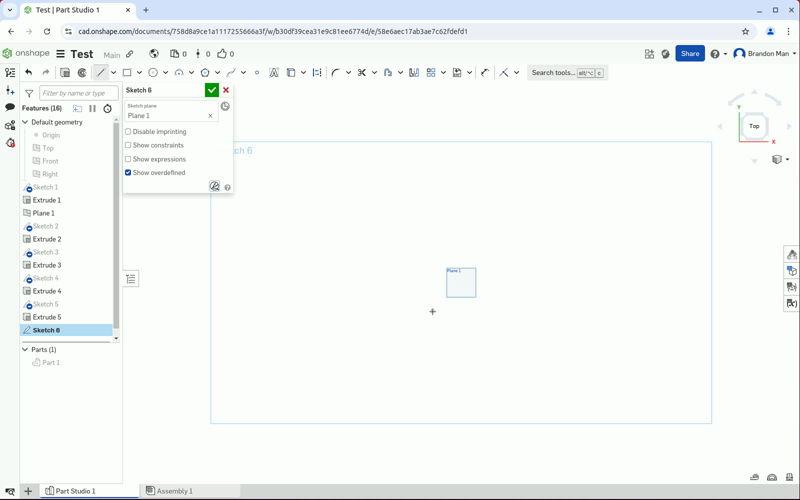
key_down(shift)
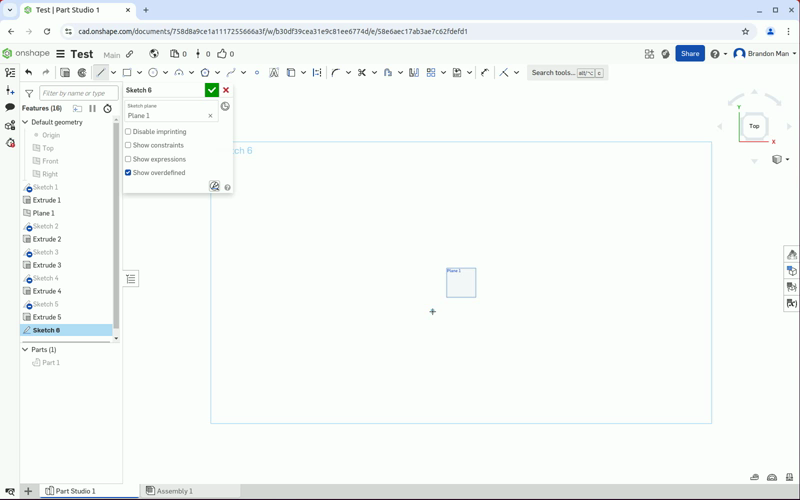
mouse_move(462, 311)
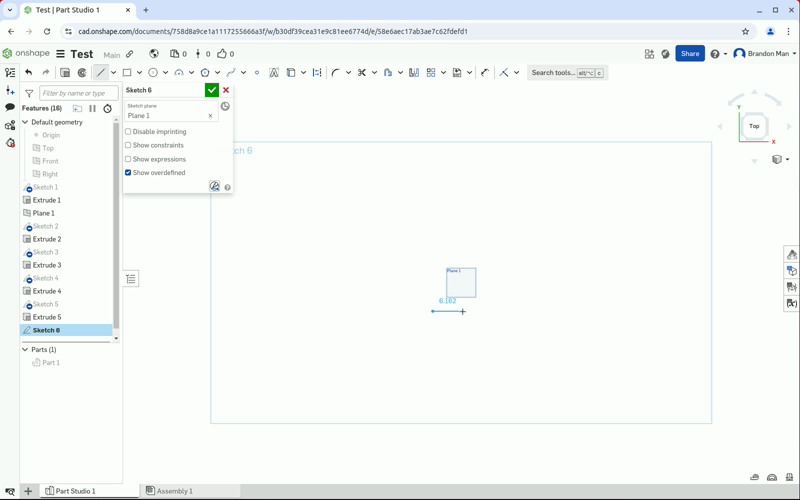
mouse_move(489, 311)
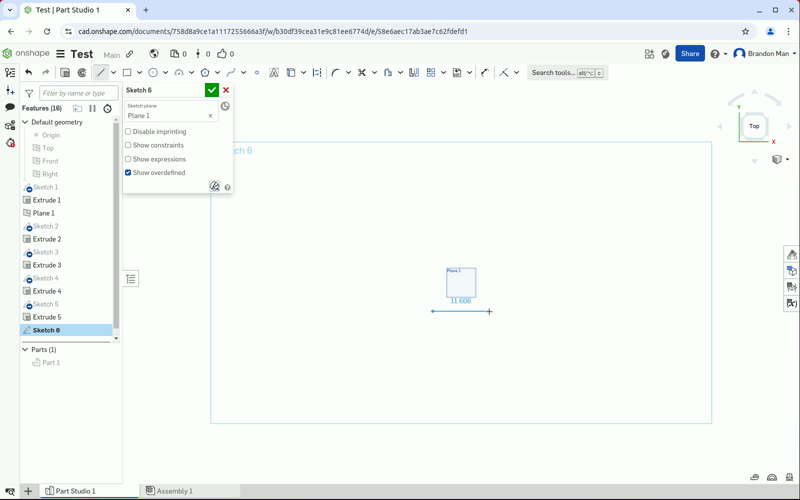
click(489, 311)
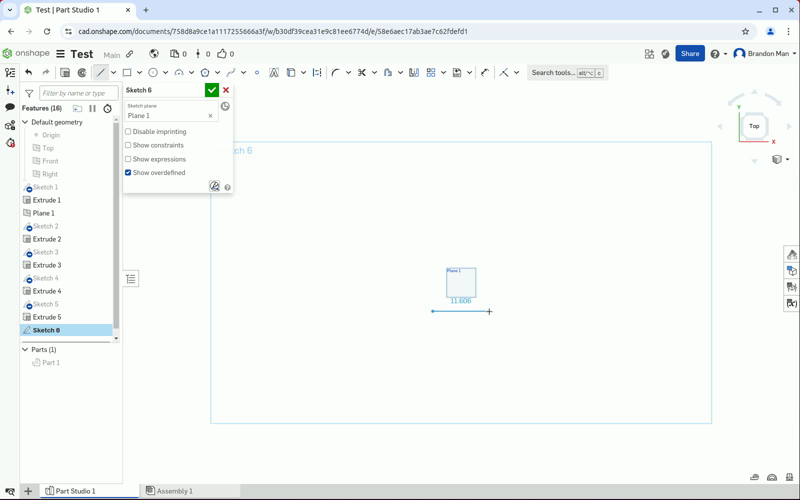
key_up(shift)
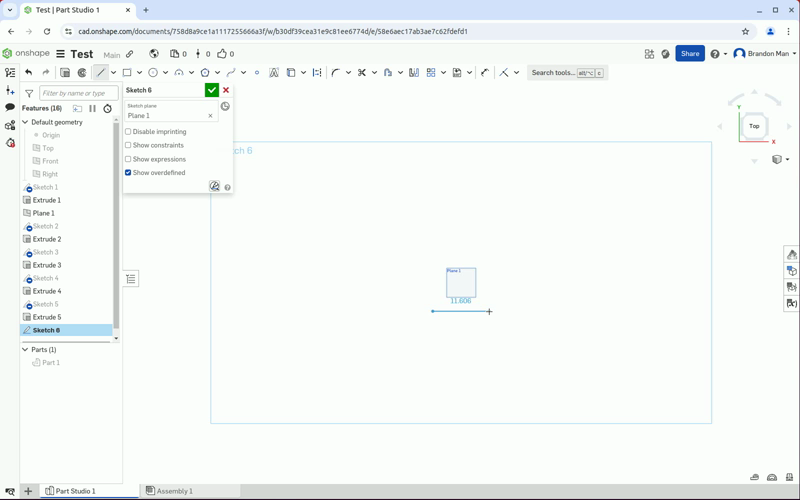
key_down(shift)
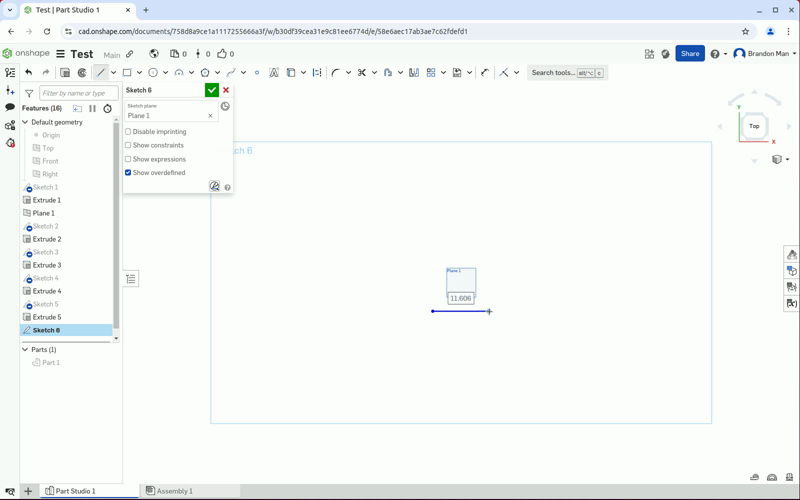
mouse_move(519, 311)
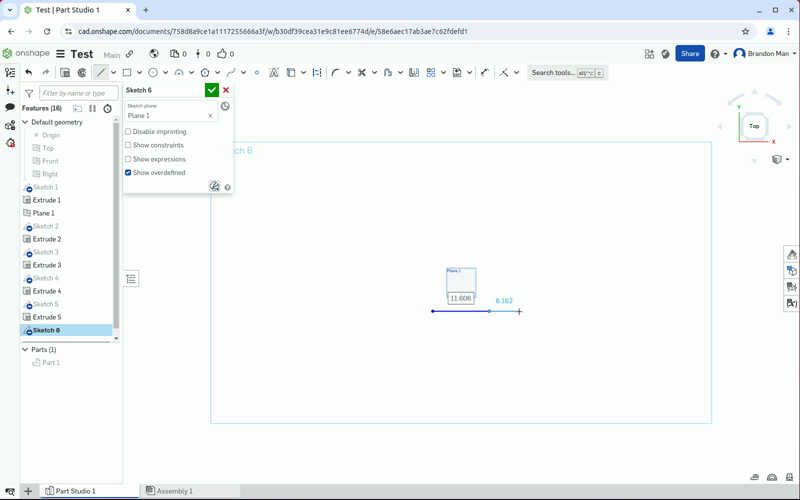
mouse_move(489, 254)
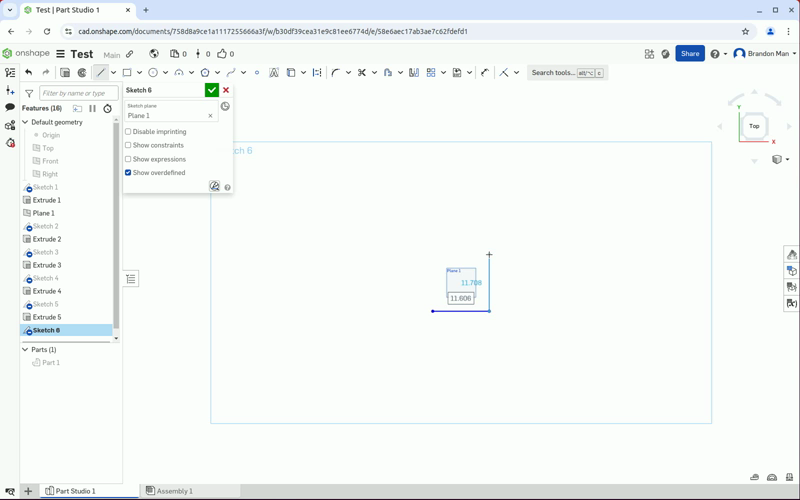
click(489, 254)
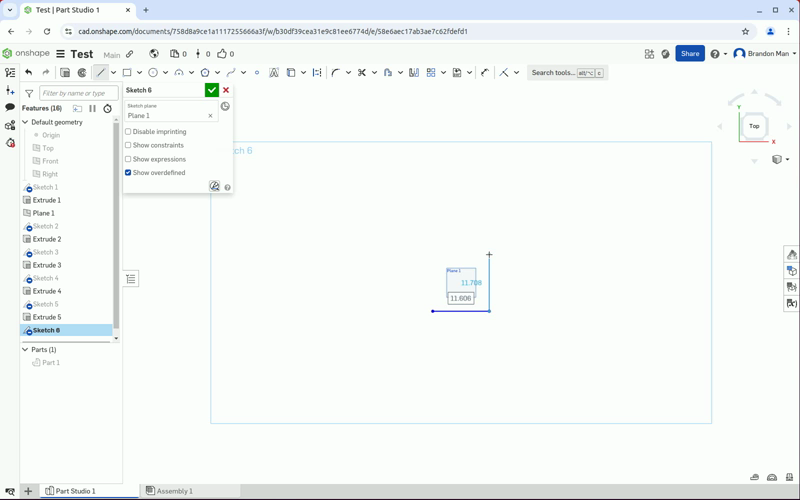
key_up(shift)
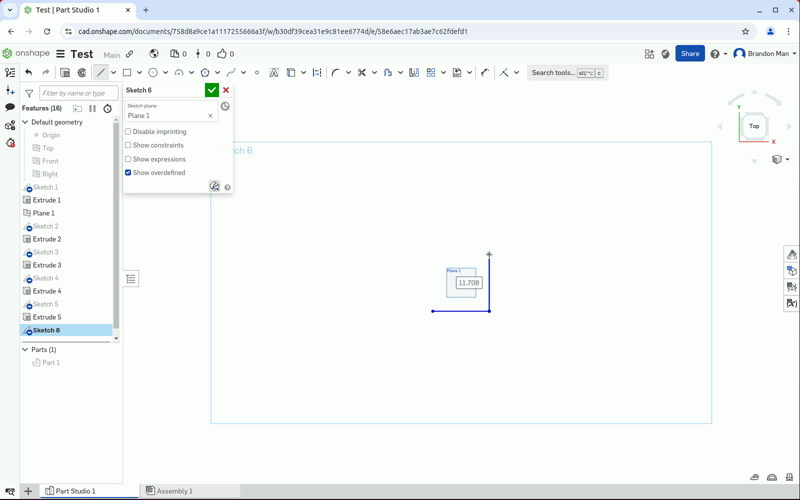
key_down(shift)
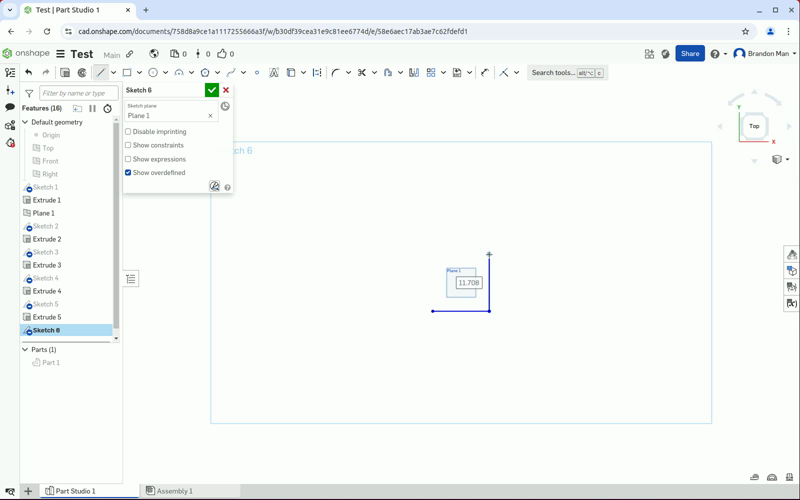
mouse_move(519, 254)
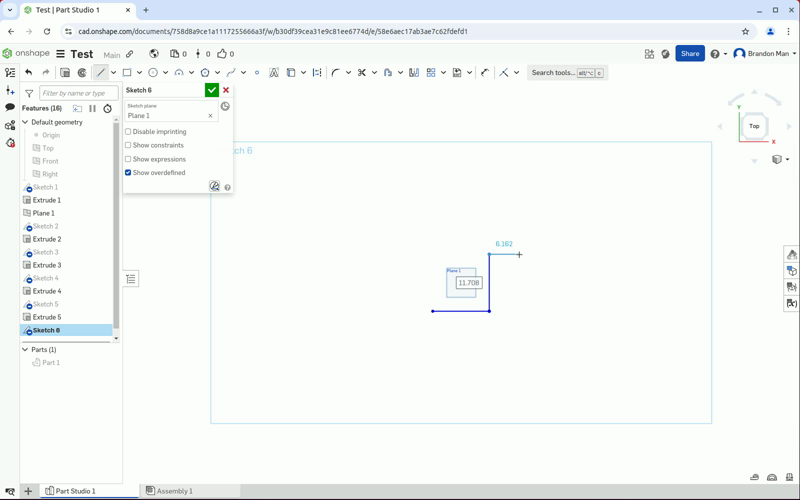
mouse_move(432, 254)
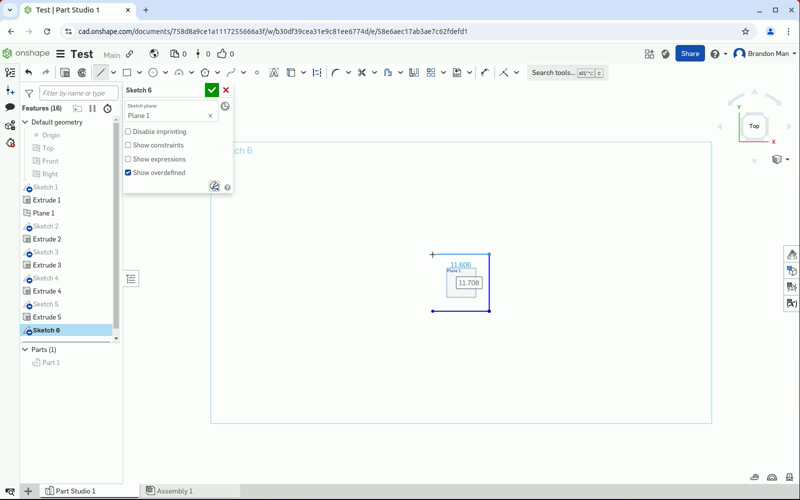
click(432, 254)
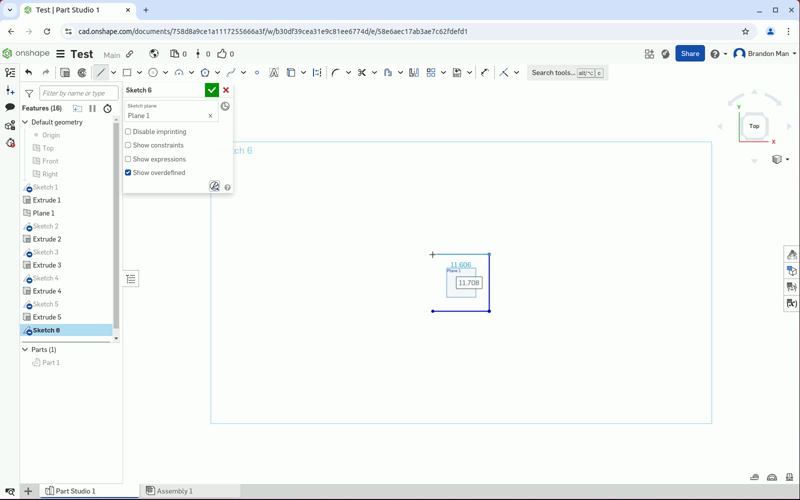
key_up(shift)
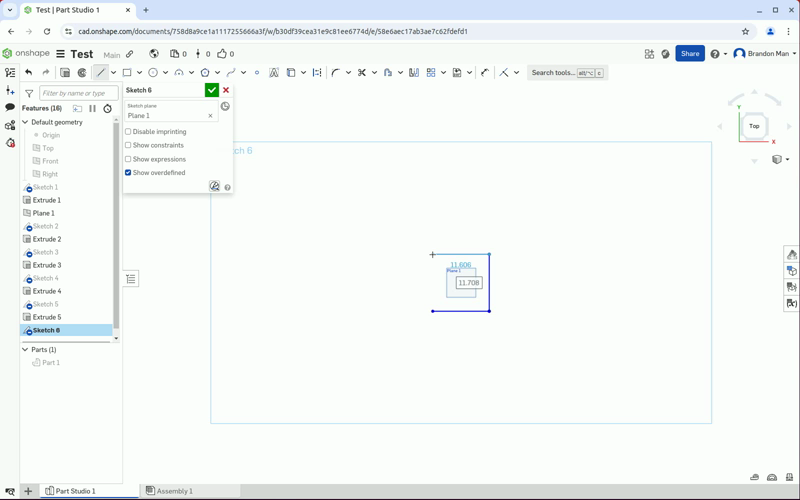
mouse_move(462, 254)
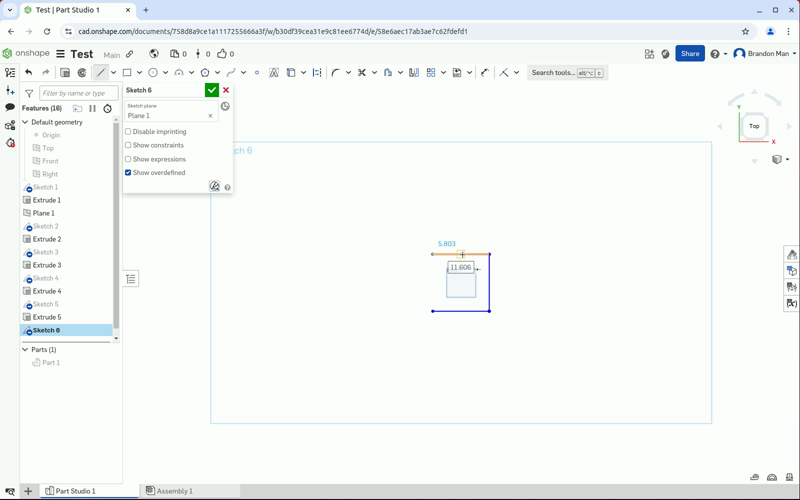
key_down(shift)
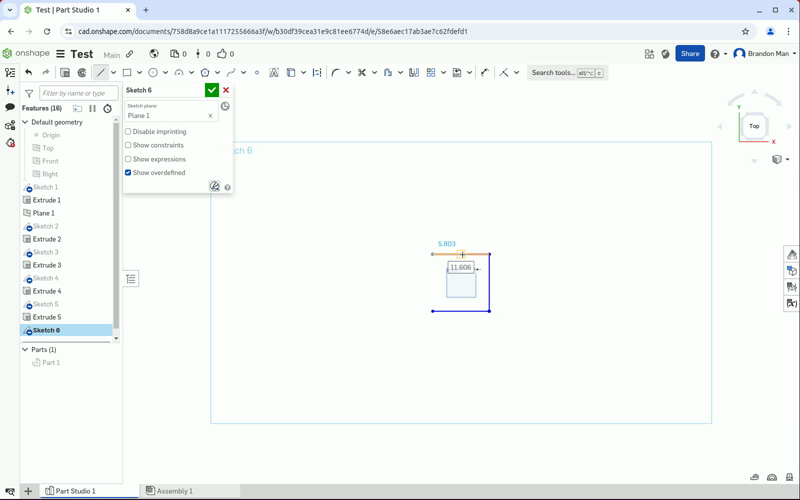
mouse_move(432, 311)
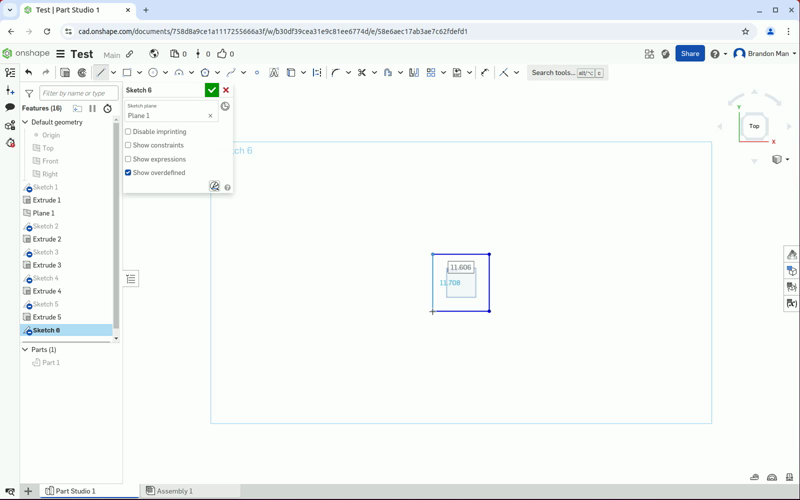
key_up(shift)
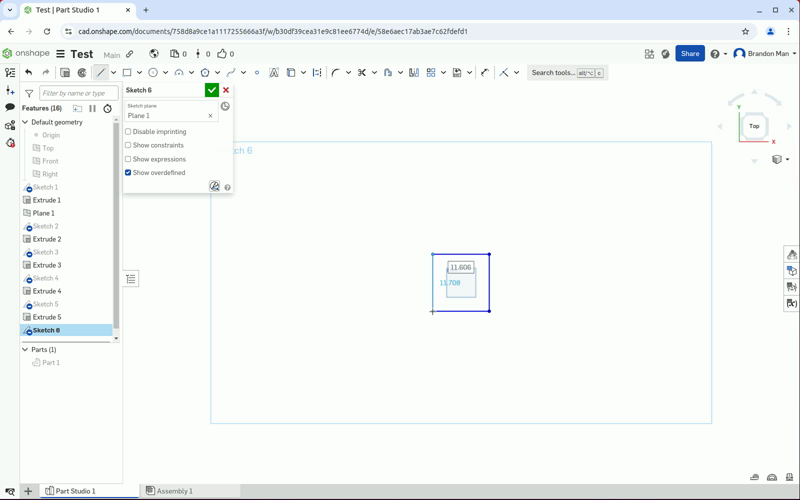
click(432, 311)
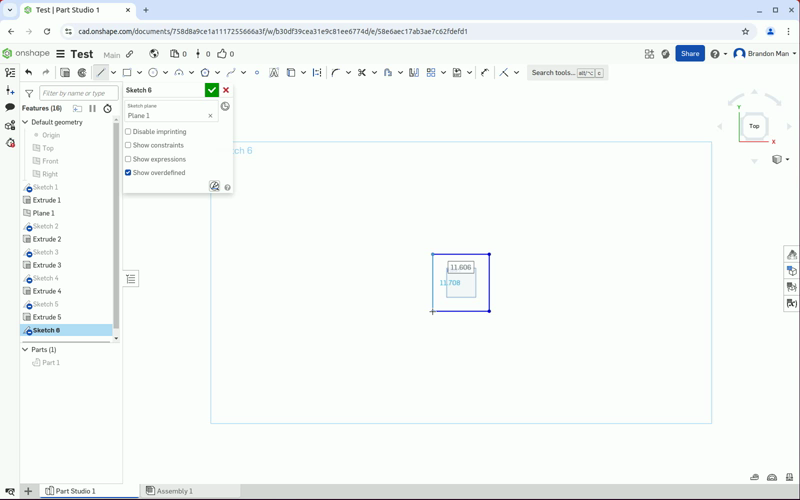
key(esc)
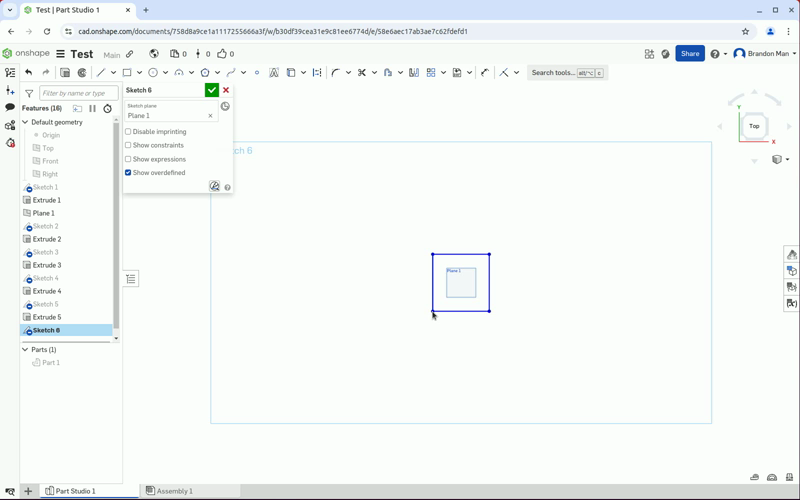
mouse_move(460, 274)
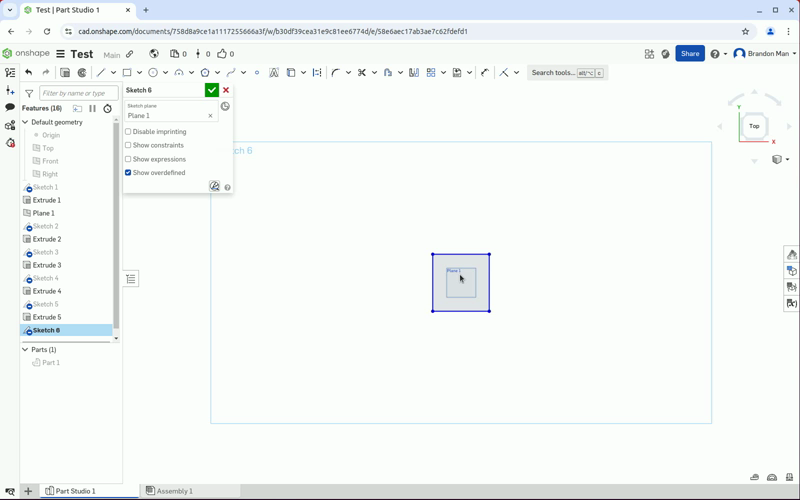
click(460, 274)
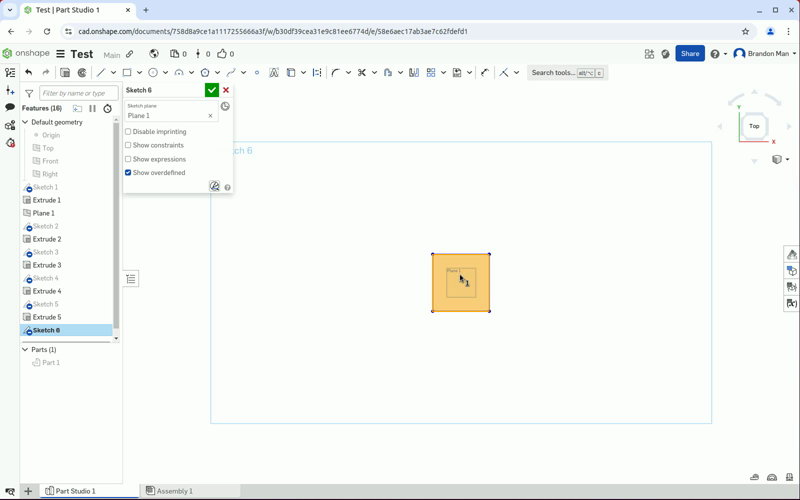
mouse_move(73, 352)
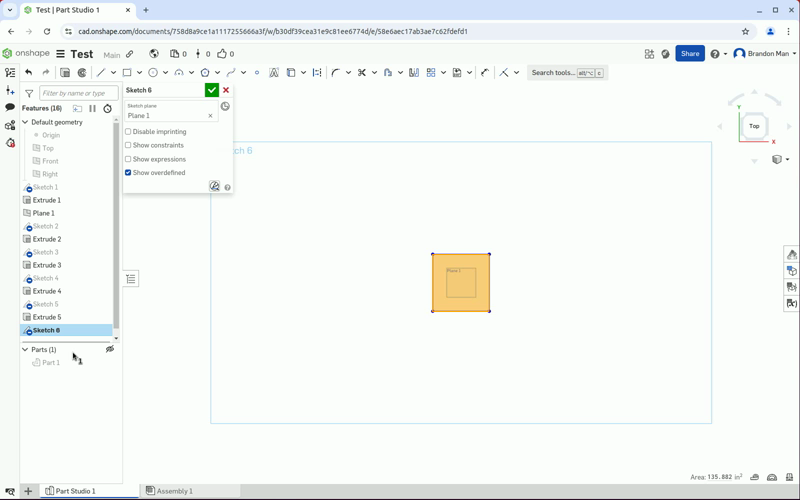
key(shift+y)
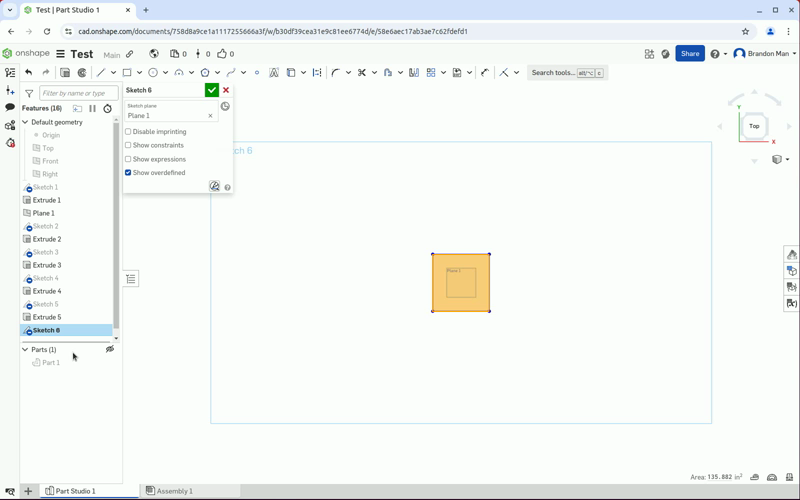
key(shift+e)
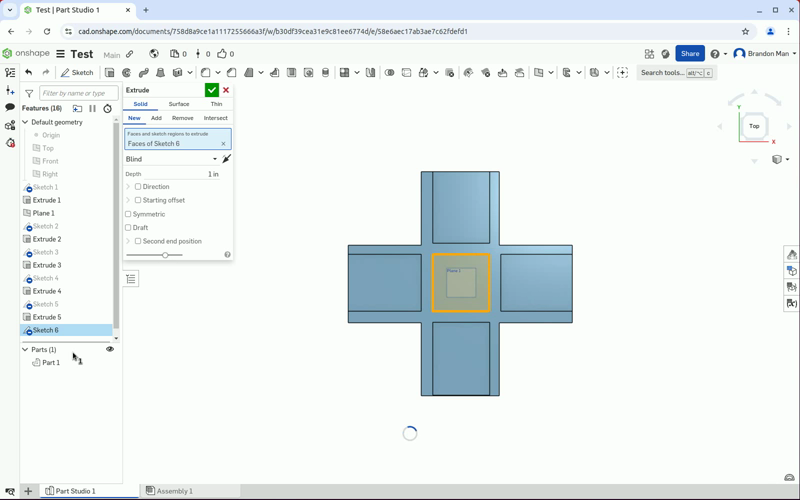
mouse_move(143, 106)
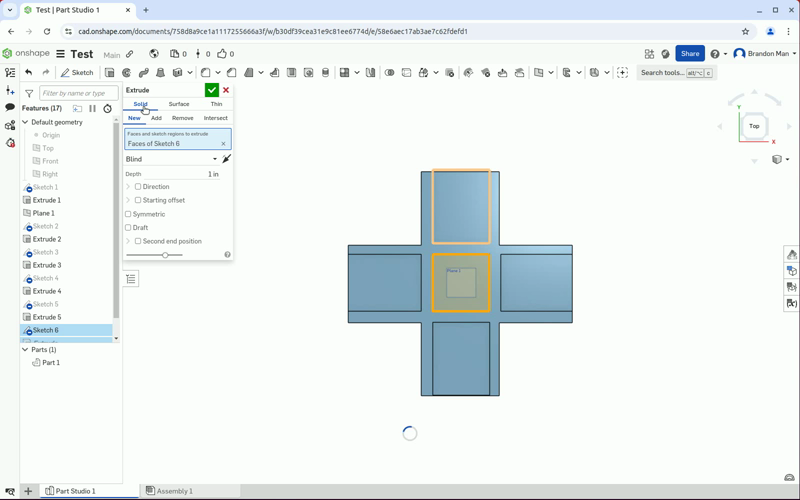
click(143, 106)
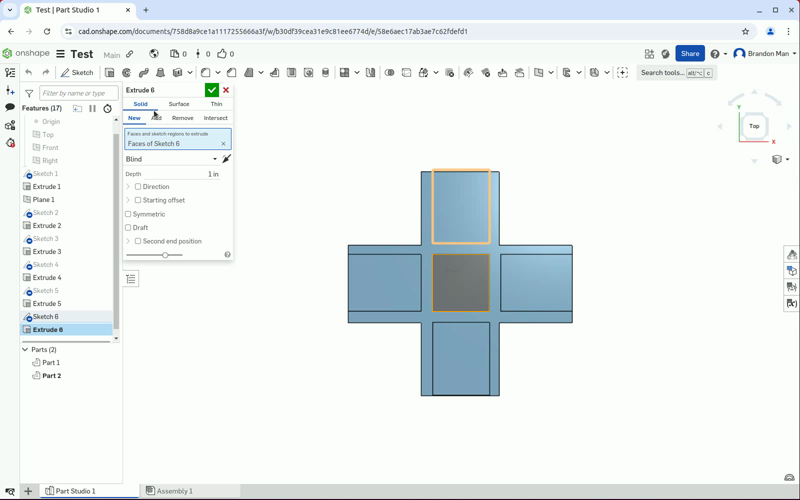
mouse_move(186, 120)
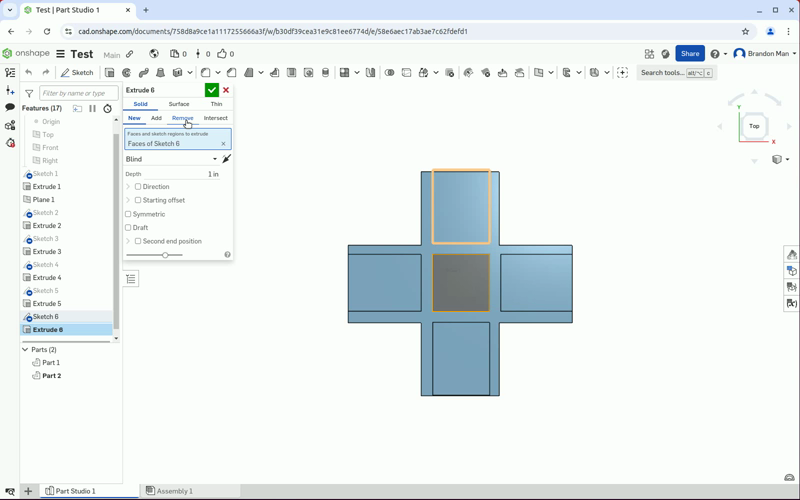
click(186, 120)
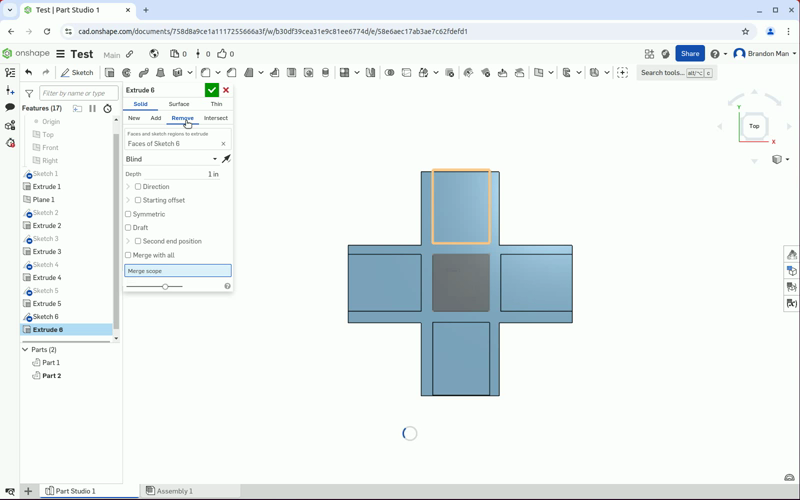
key(tab, 4)
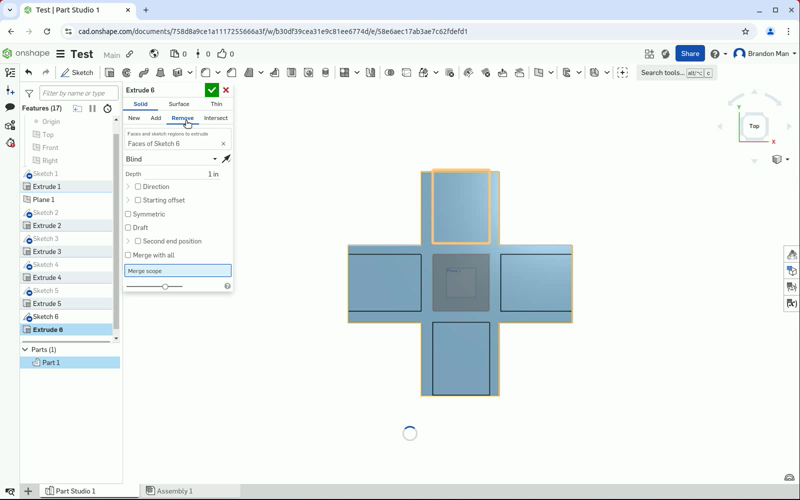
text(6.018)
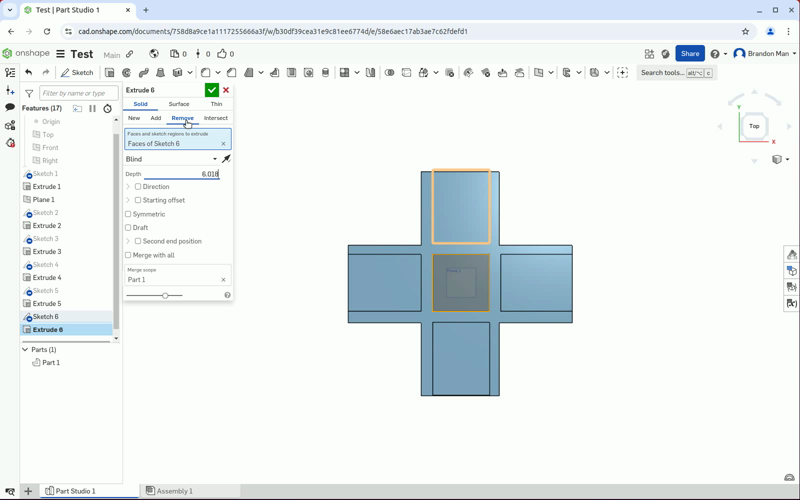
key(tab, 6)
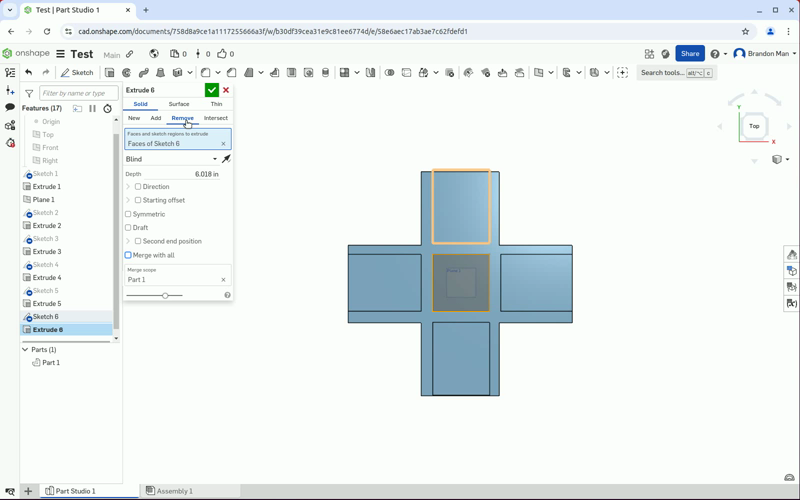
key(space)
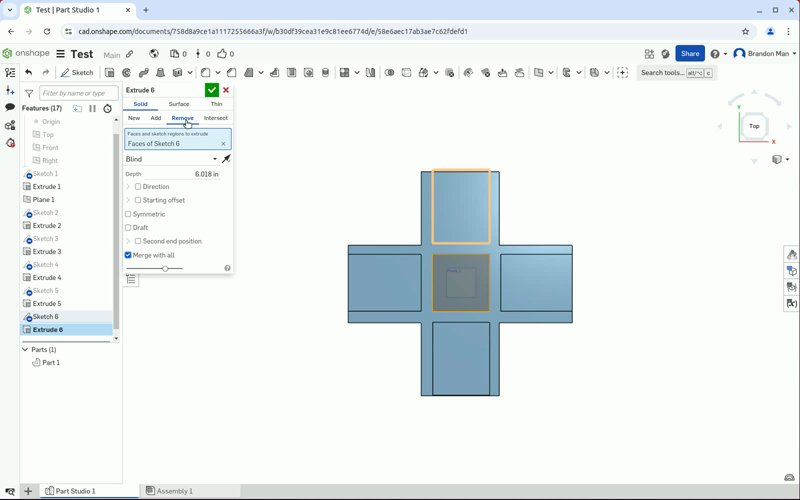
key(enter)
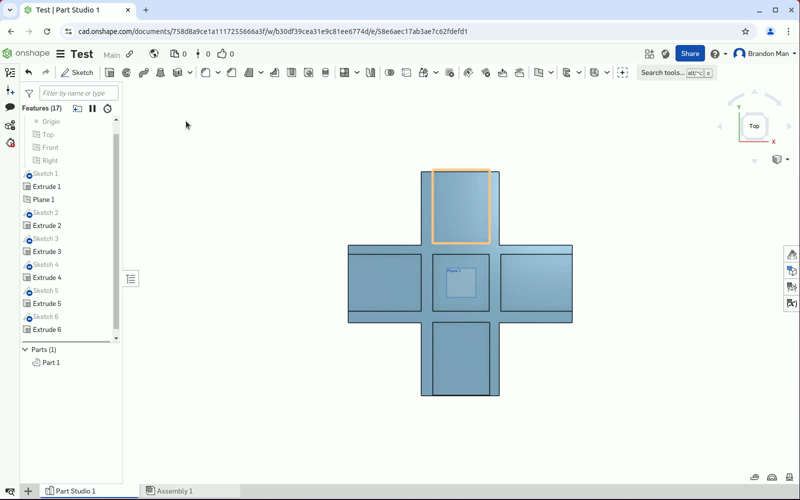
key(shift+h)
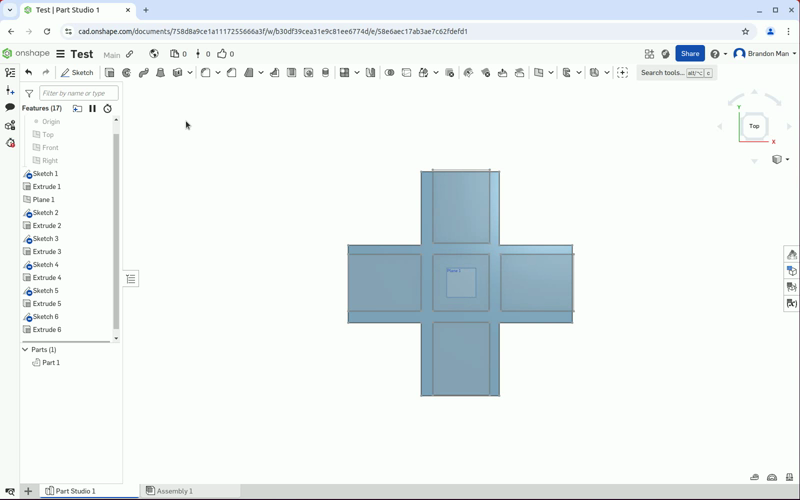
key(shift+h)
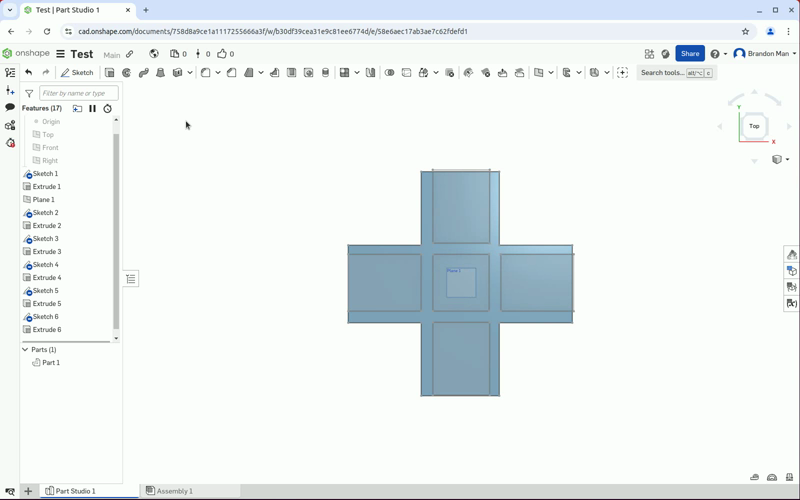
key(shift+7)
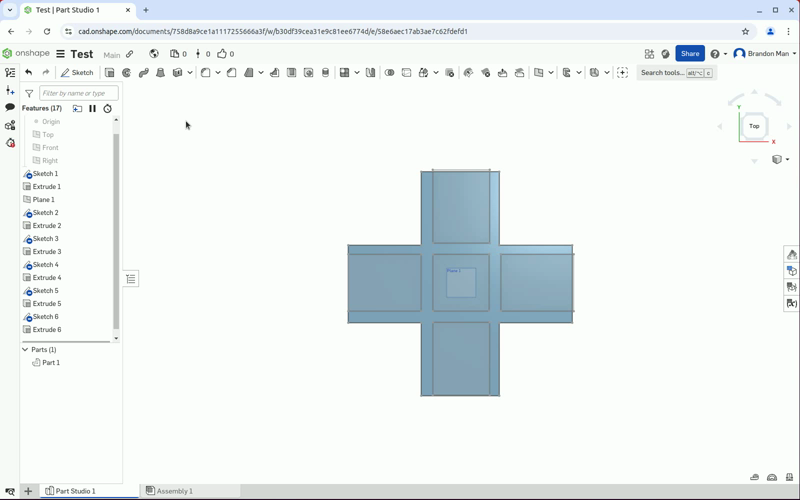
key(up, 3)
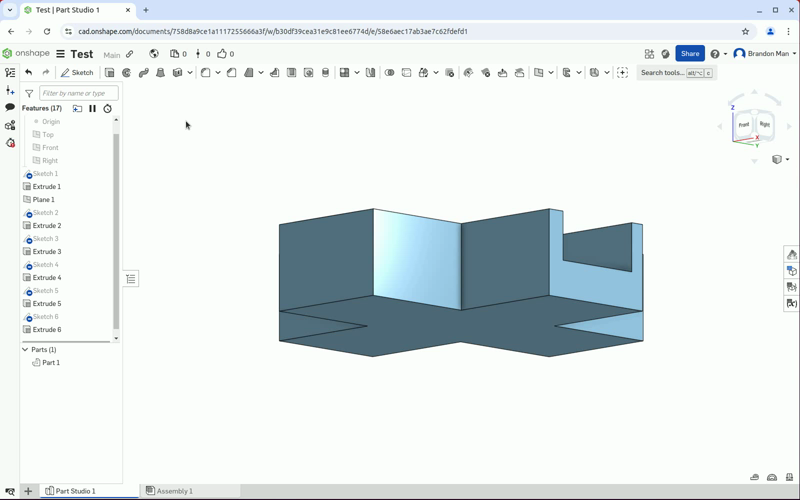
key(left, 3)
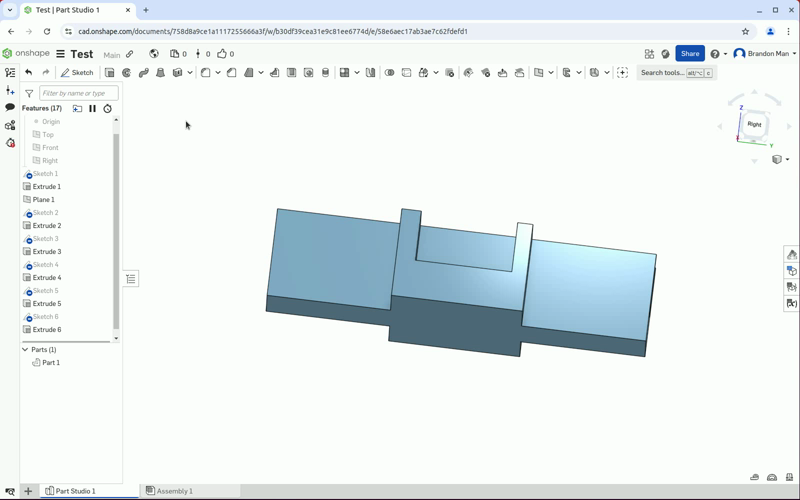
key(right, 3)
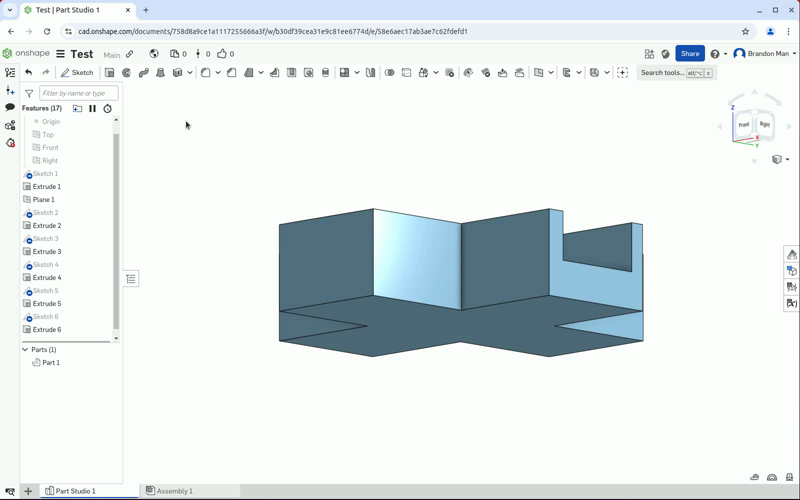
key(down, 3)
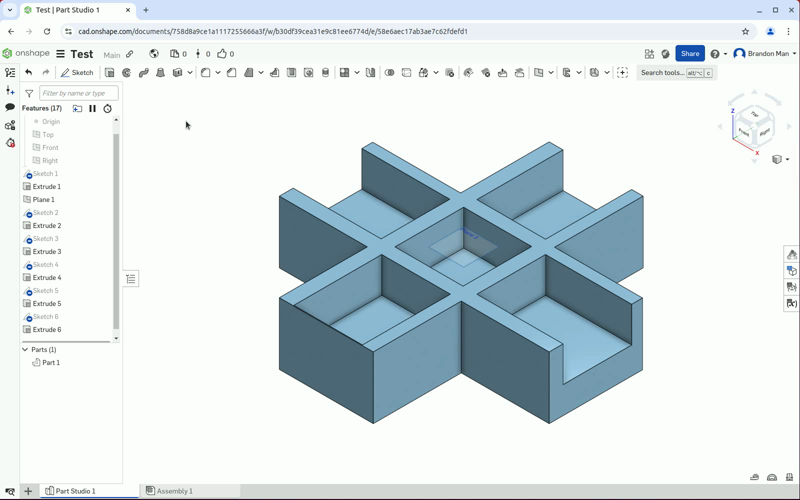
mouse_move(69, 176)
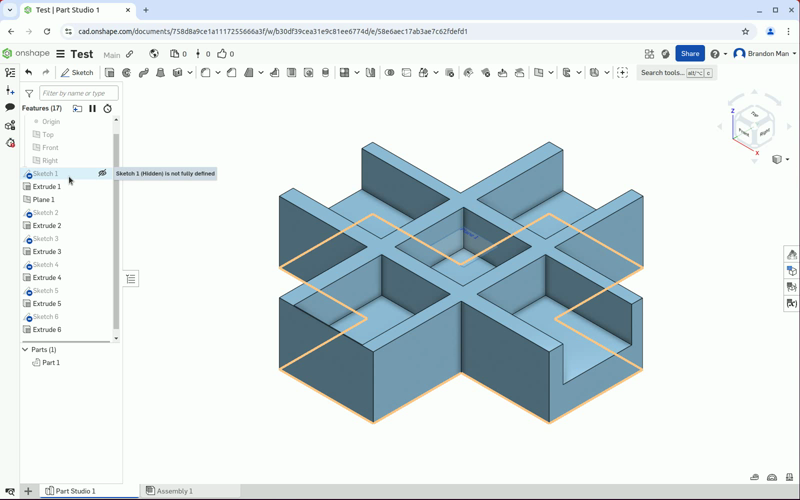
click(69, 176)